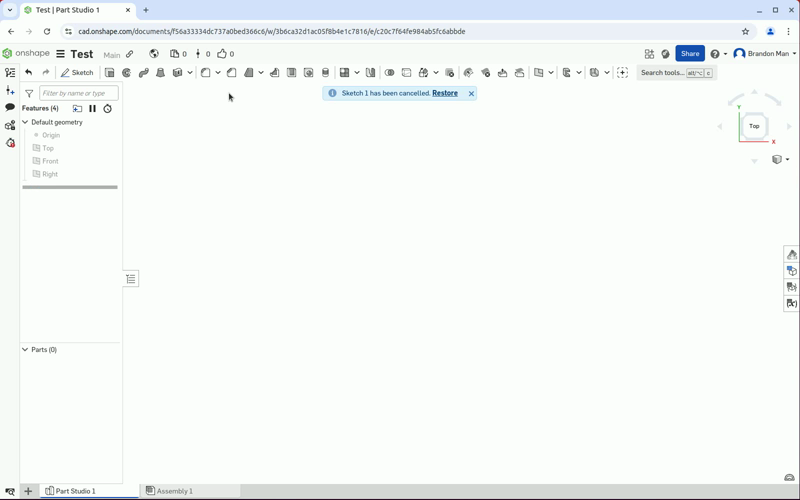
key(shift+h)
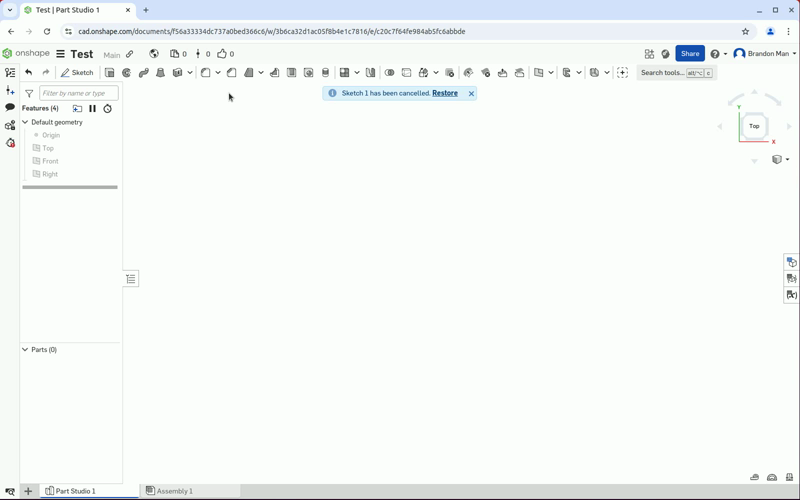
mouse_move(73, 352)
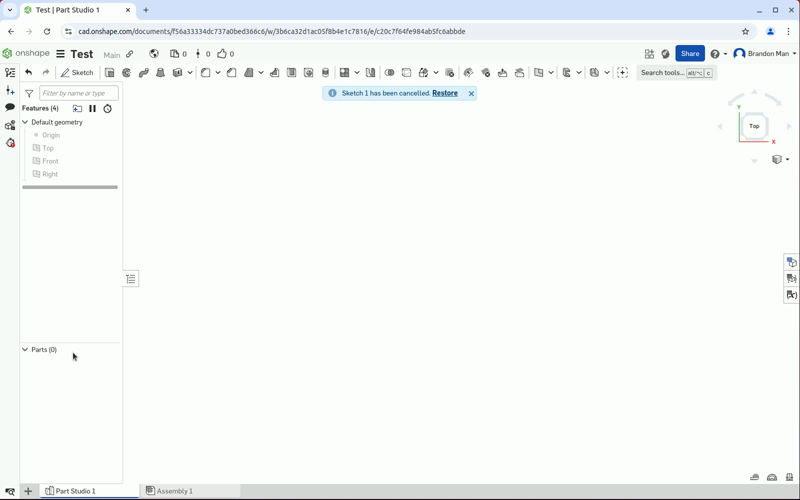
key(y)
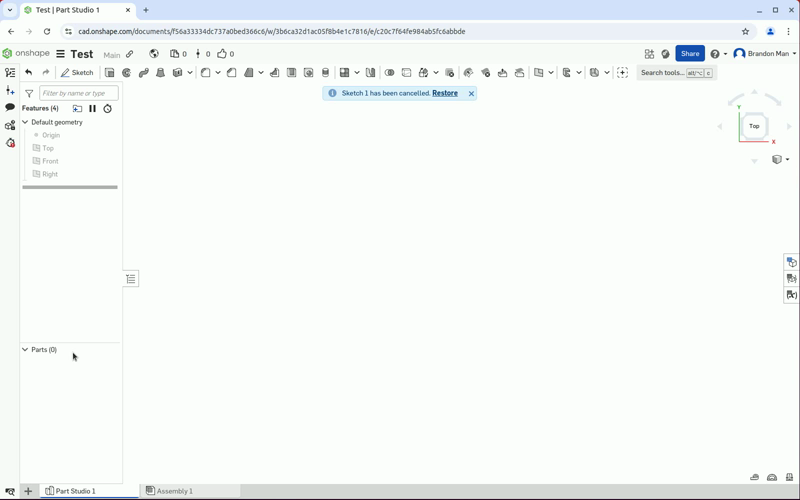
key(shift+p)
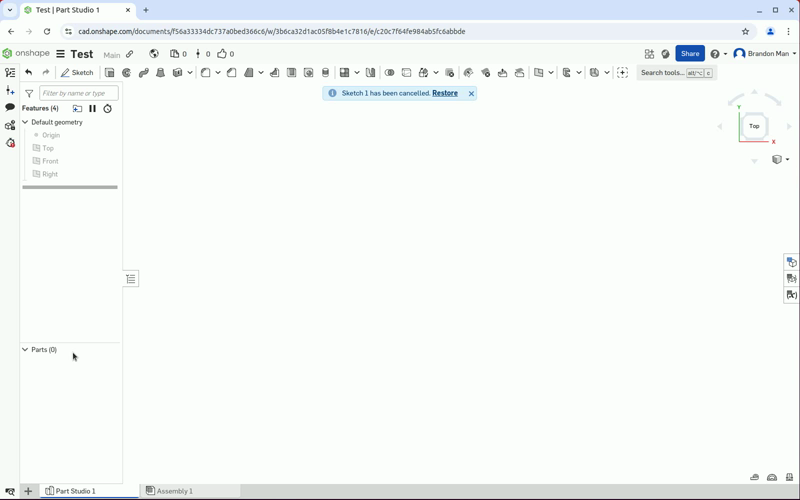
key(space)
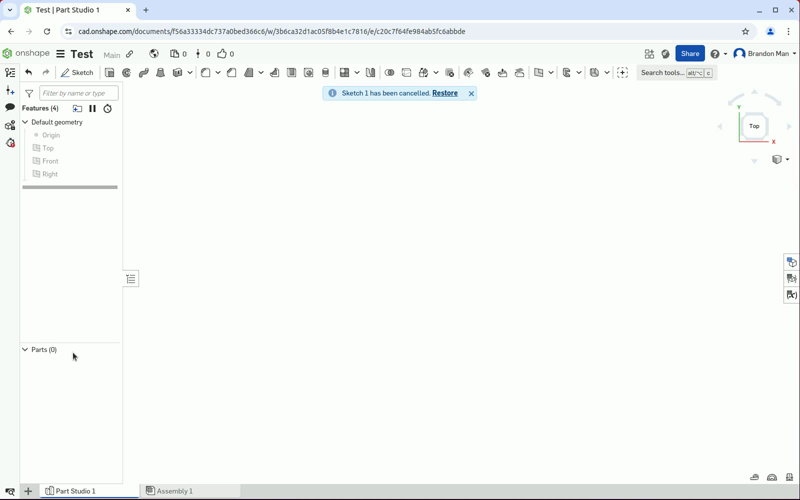
key_down(shift)
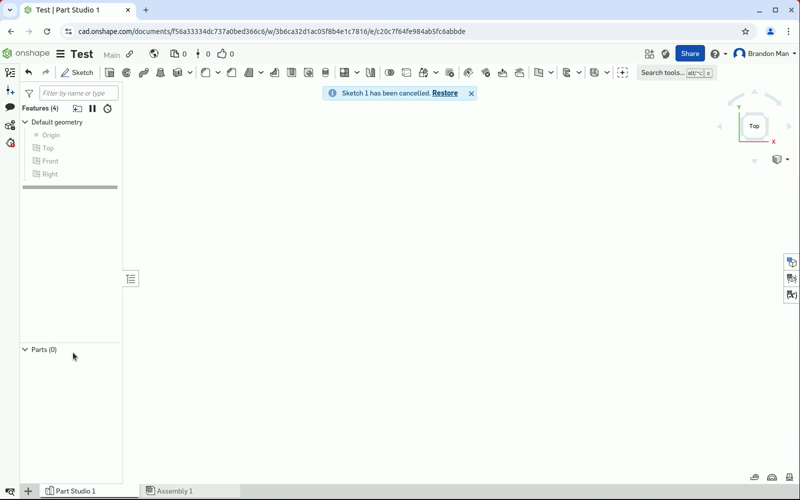
key(up)
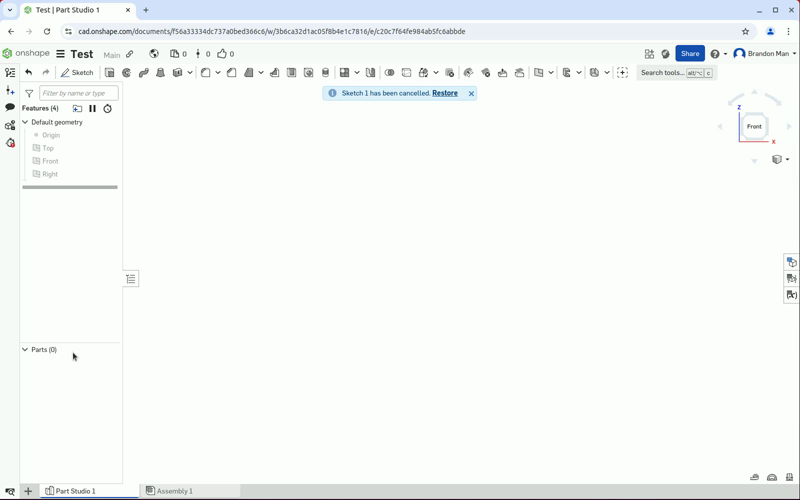
key_up(shift)
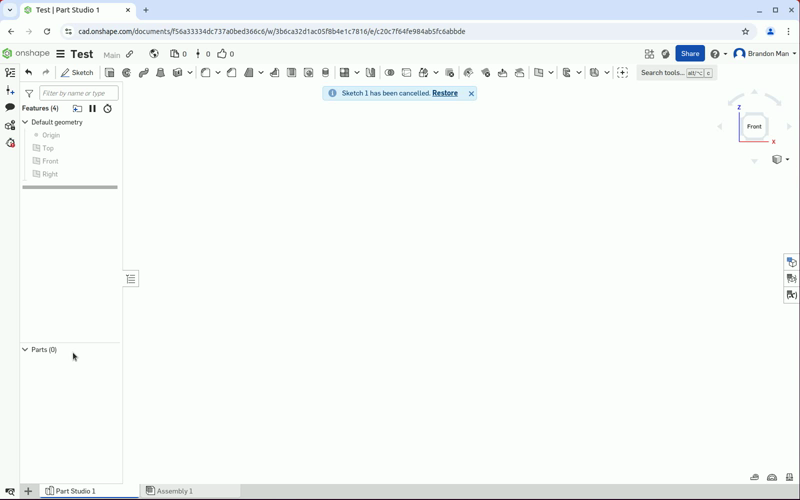
mouse_move(73, 352)
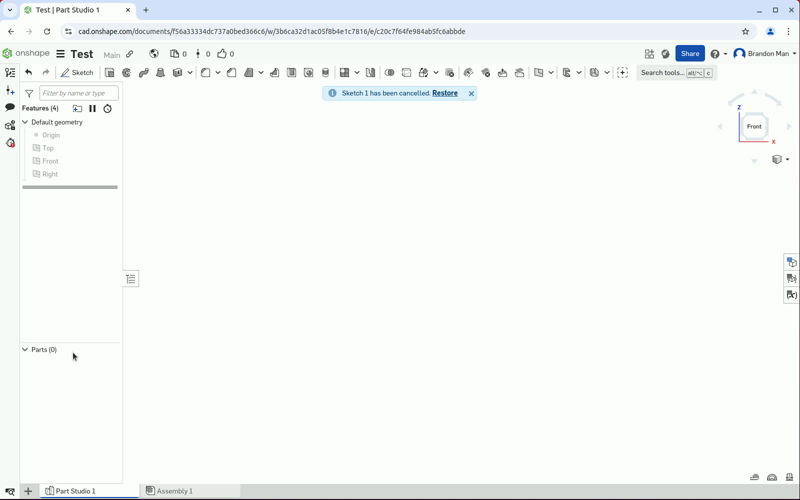
key(shift+y)
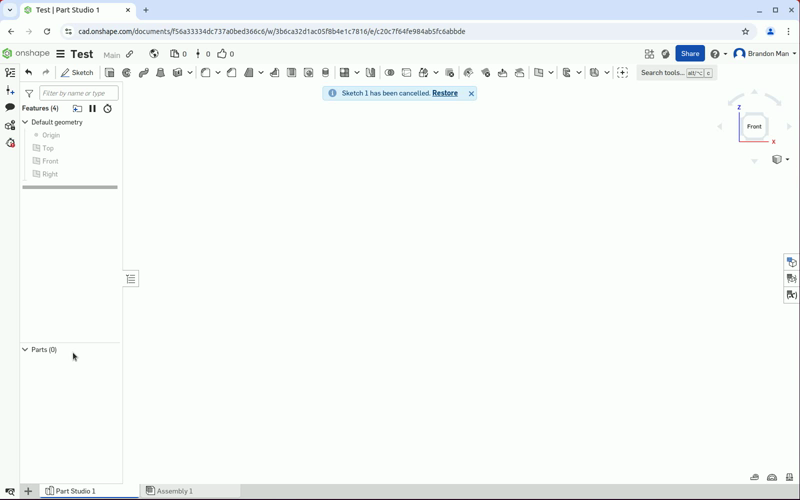
key(shift+s)
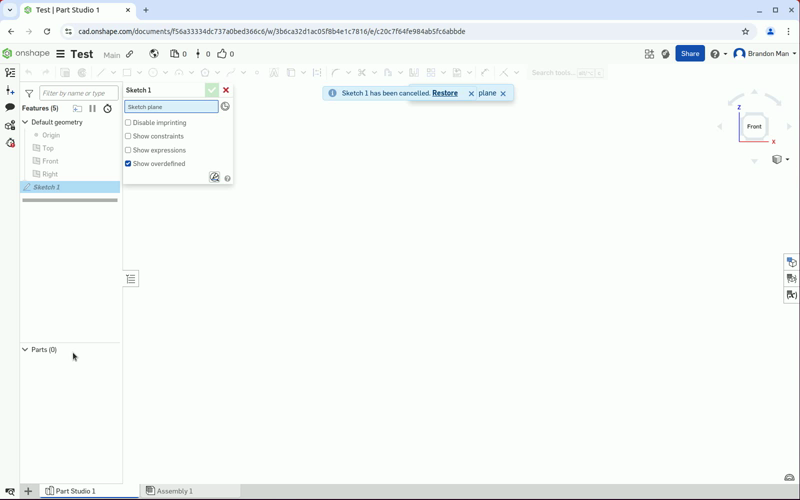
mouse_move(73, 163)
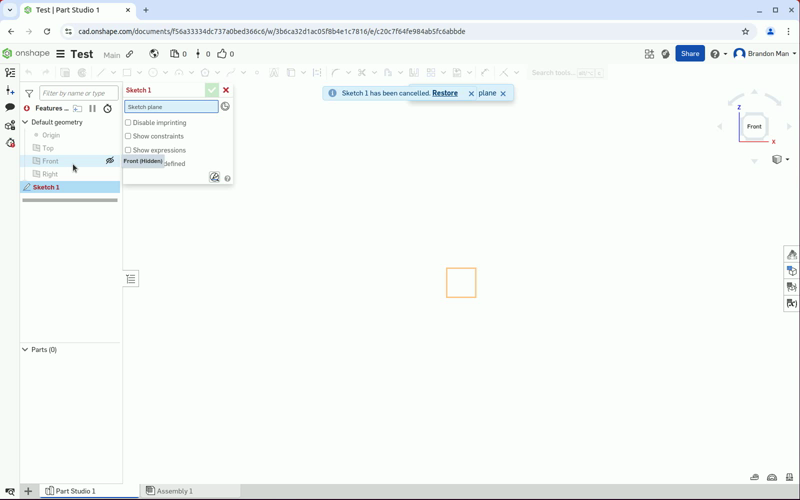
click(73, 163)
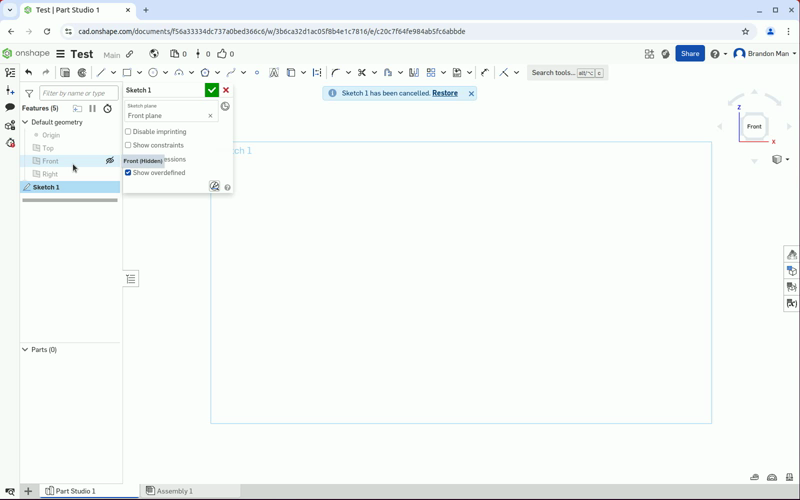
mouse_move(73, 352)
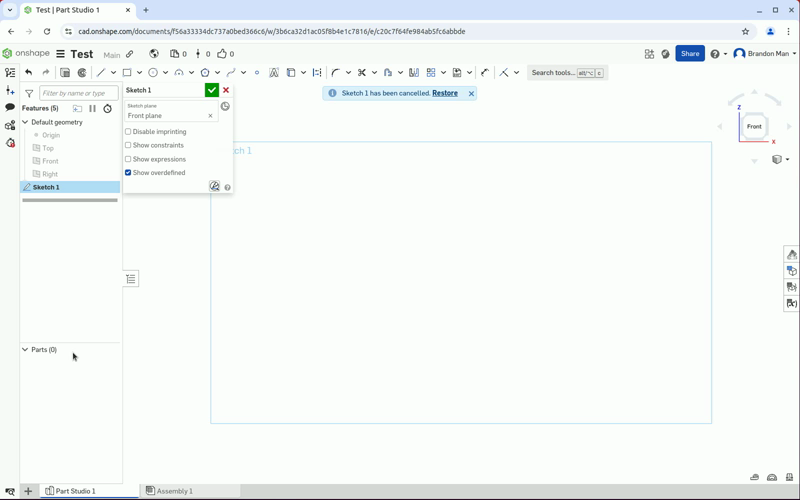
key(y)
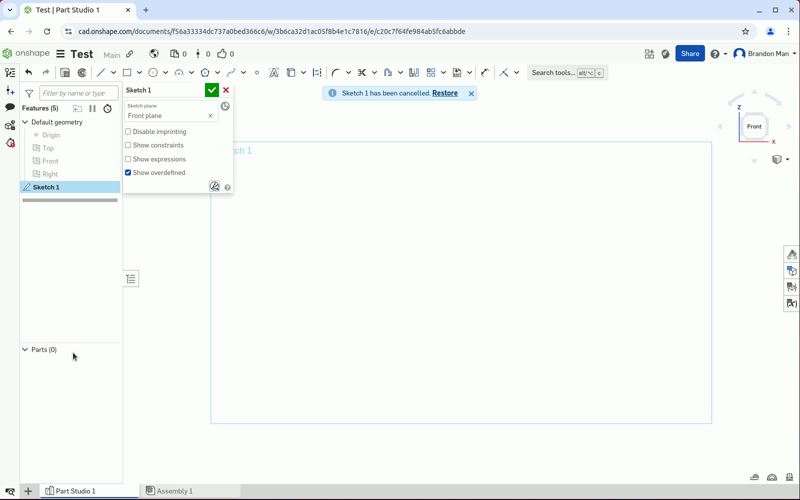
key(l)
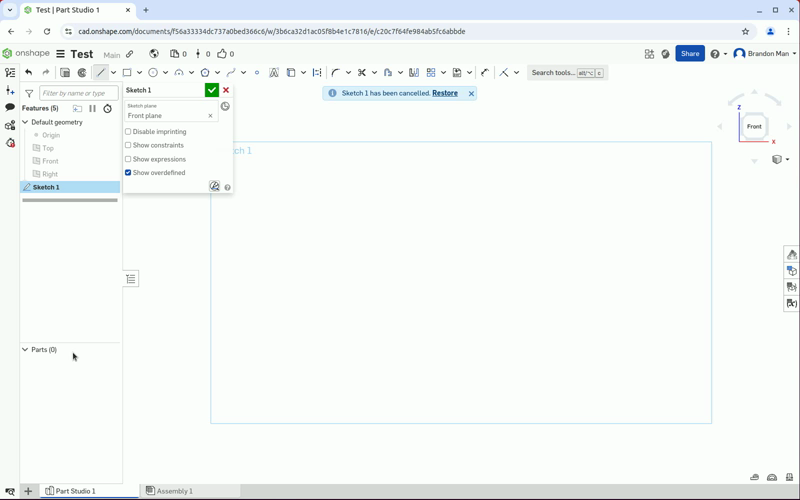
key_down(shift)
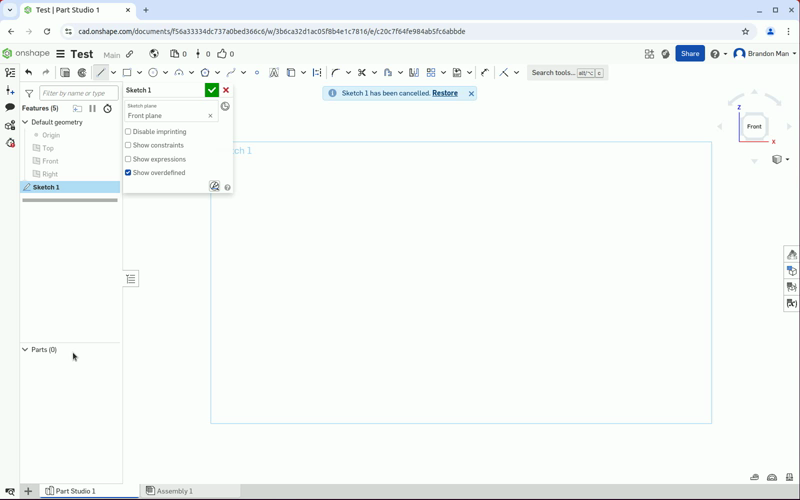
mouse_move(366, 348)
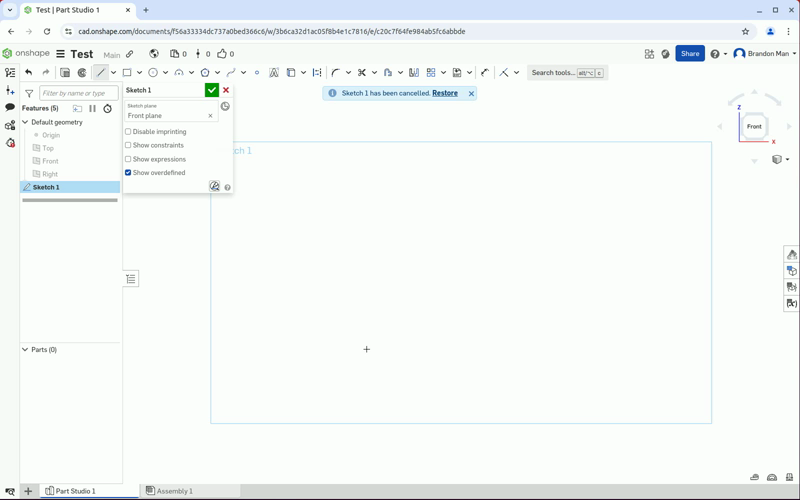
click(366, 348)
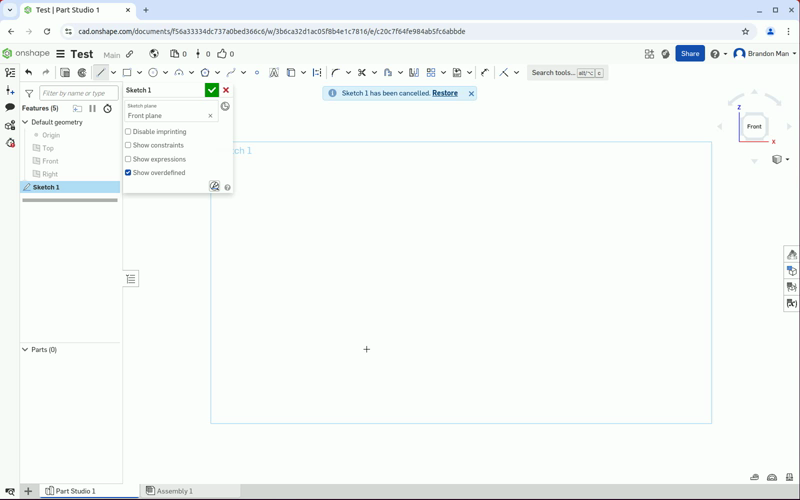
key_up(shift)
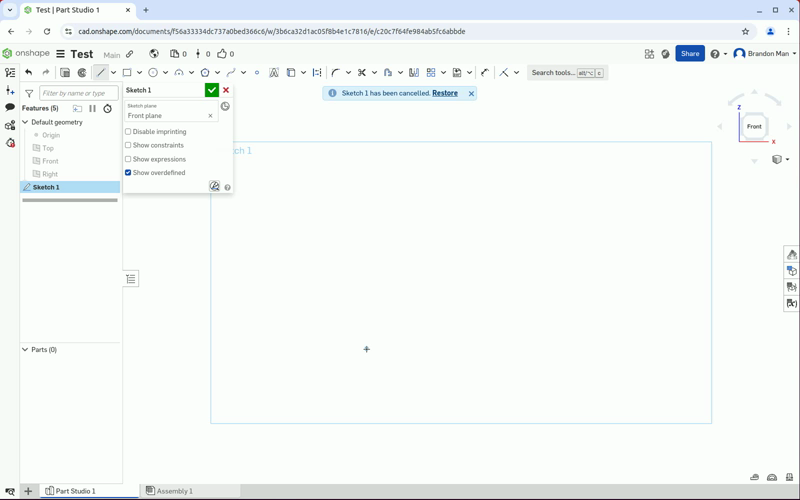
key_down(shift)
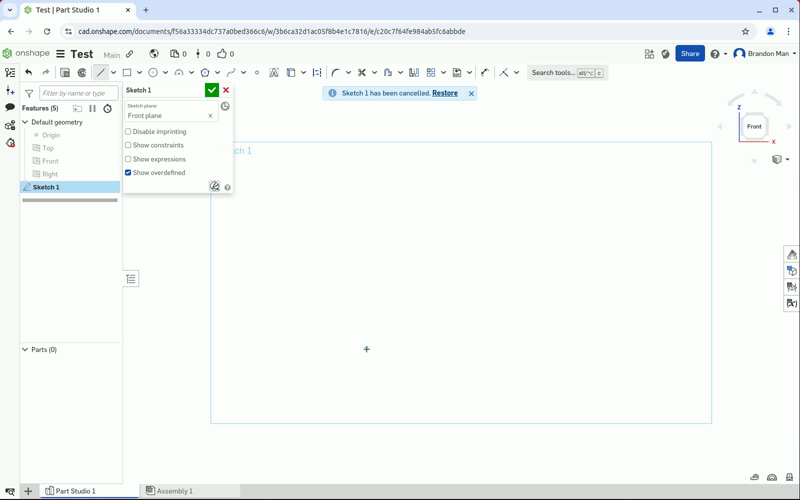
mouse_move(553, 348)
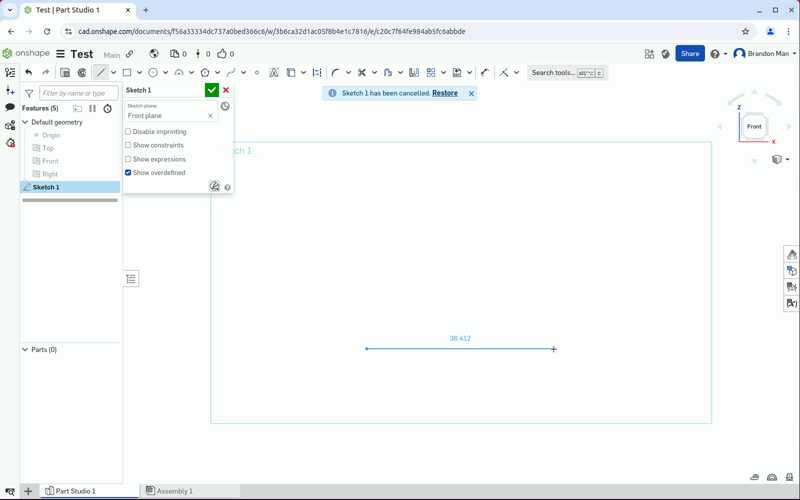
click(553, 348)
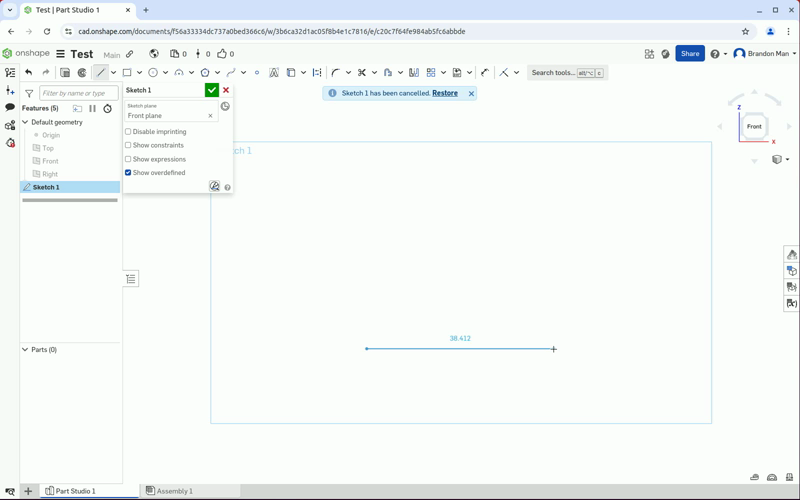
key_up(shift)
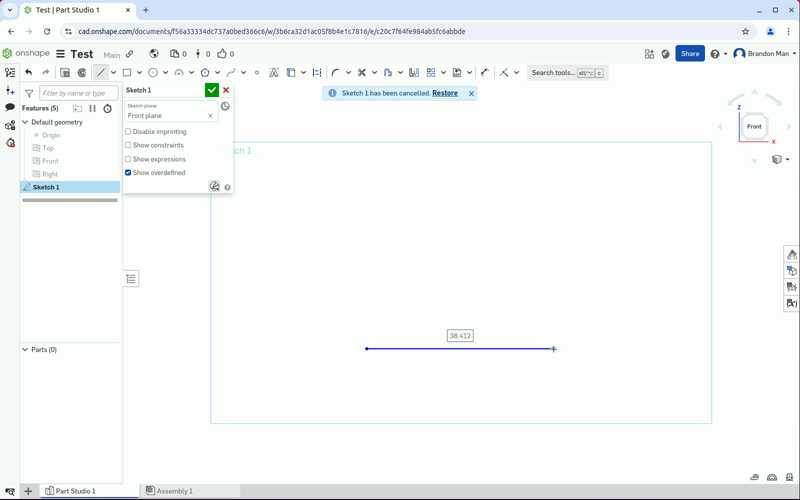
key_down(shift)
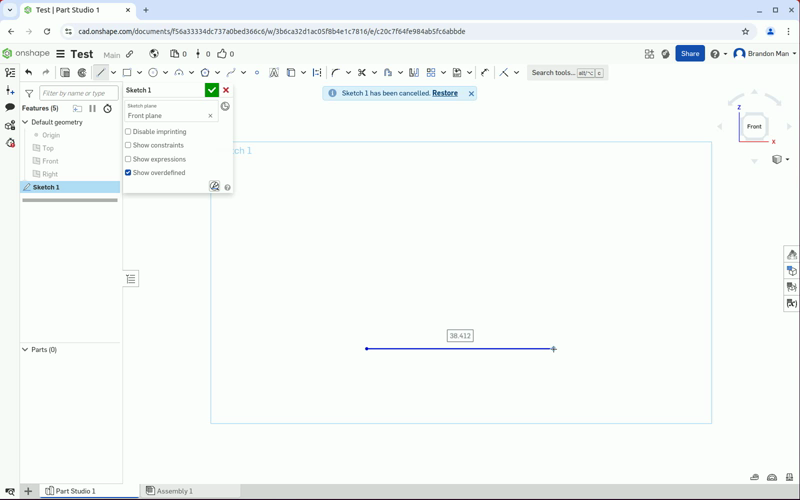
mouse_move(553, 219)
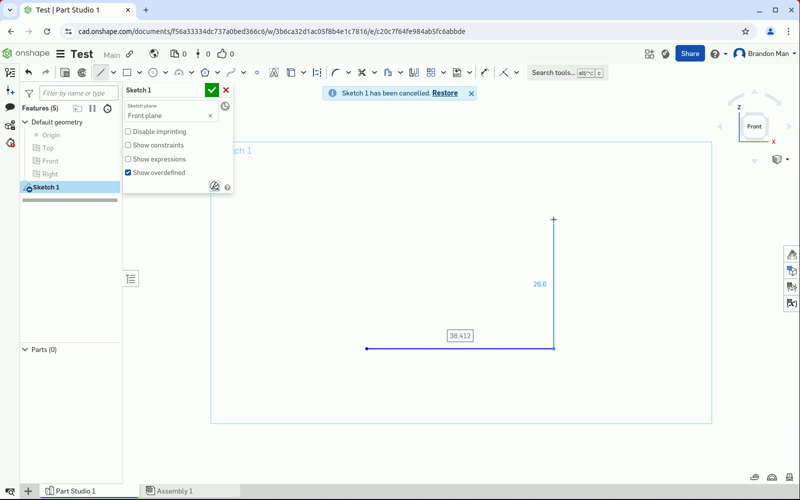
click(553, 219)
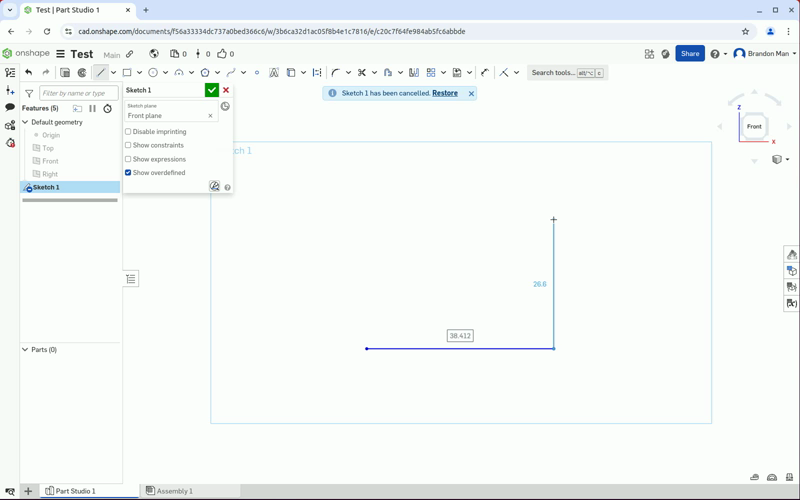
key_up(shift)
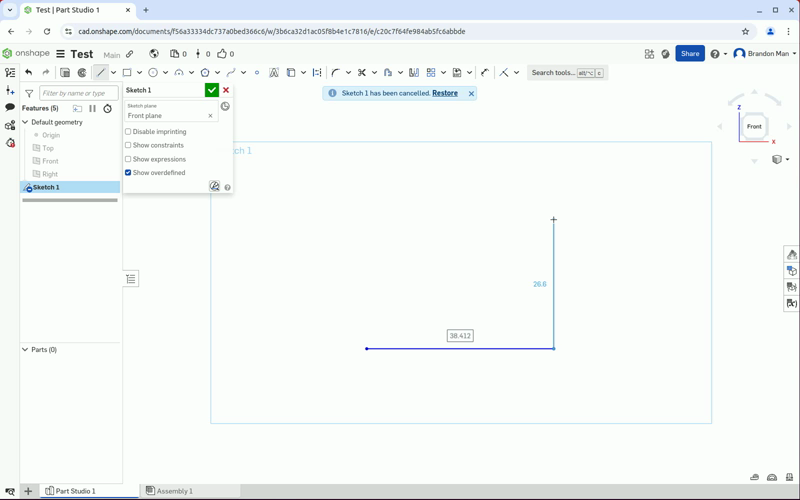
key_down(shift)
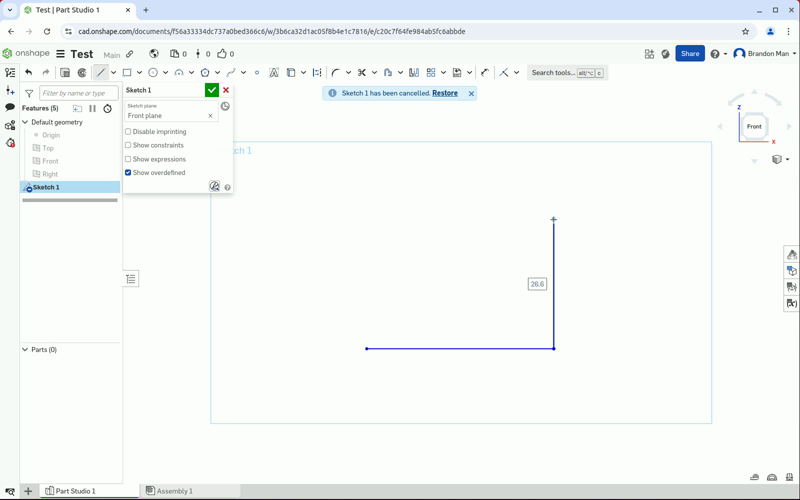
mouse_move(366, 219)
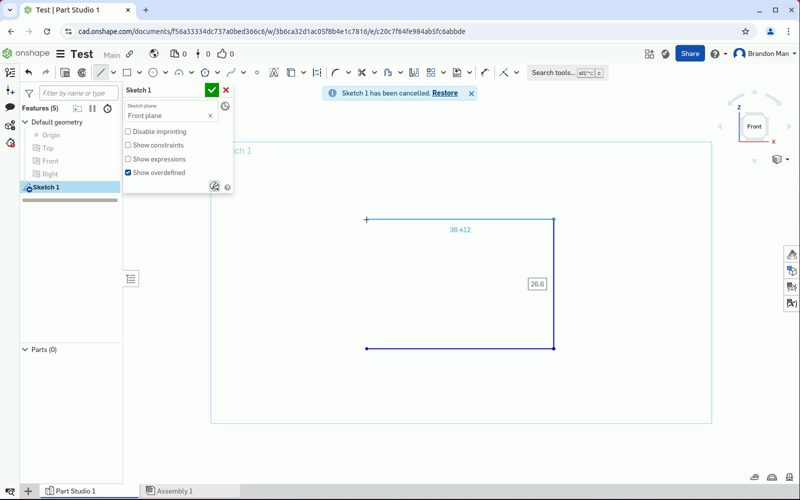
click(366, 219)
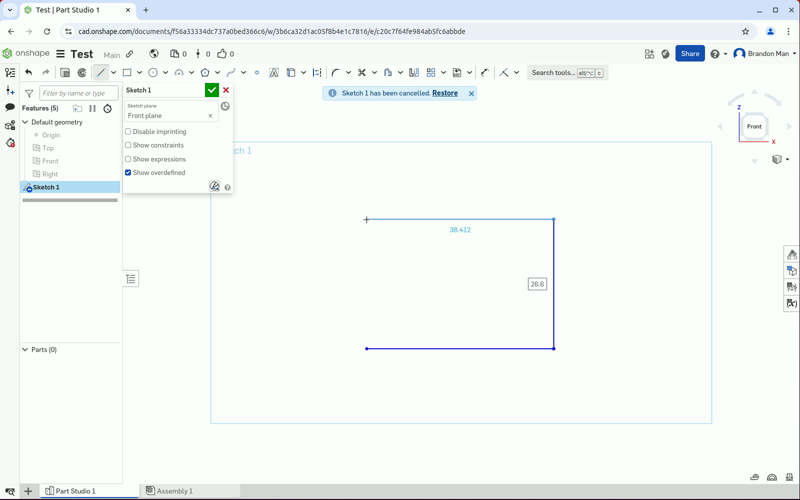
key_up(shift)
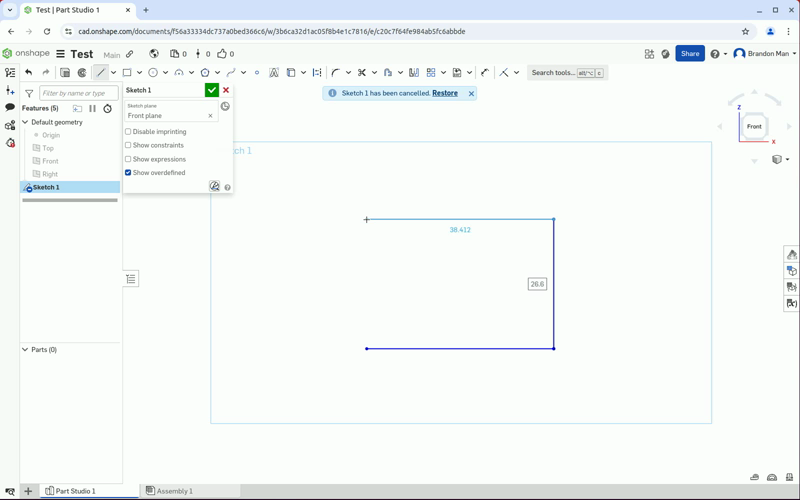
key_down(shift)
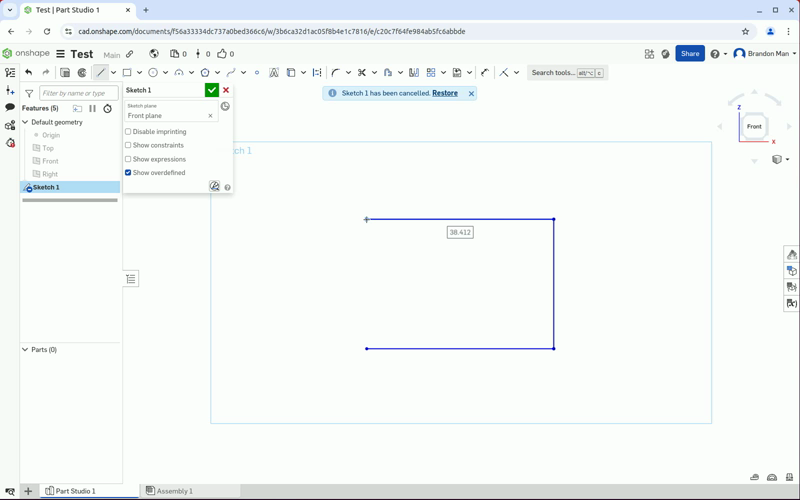
mouse_move(366, 348)
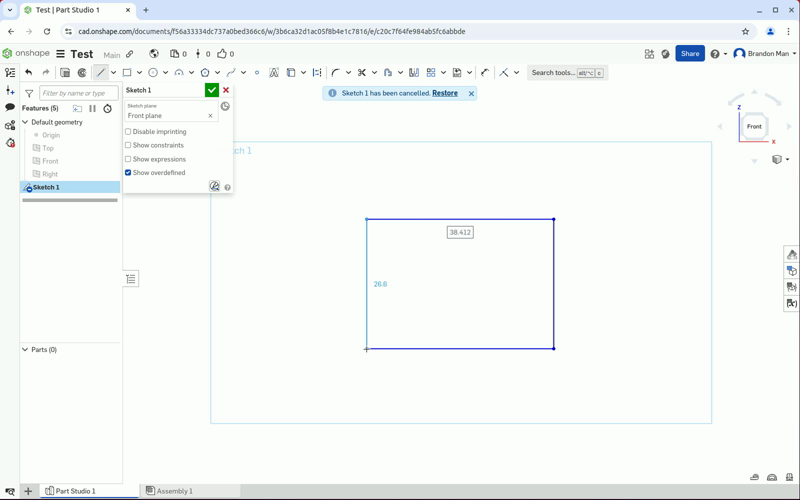
key_up(shift)
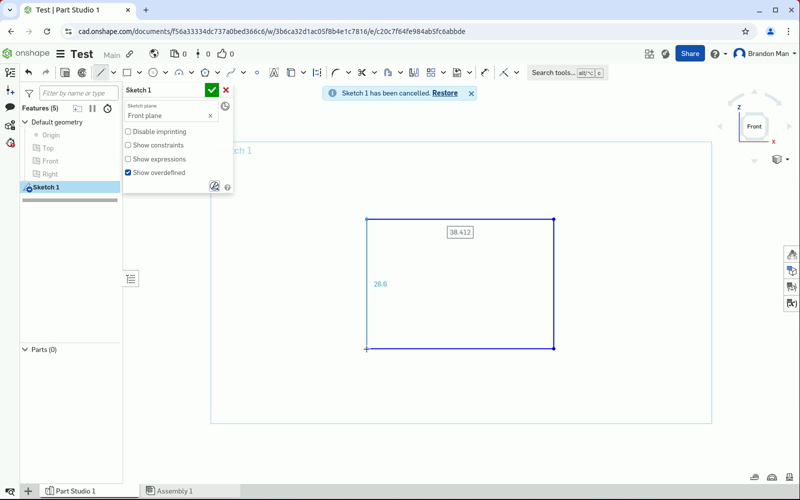
click(366, 348)
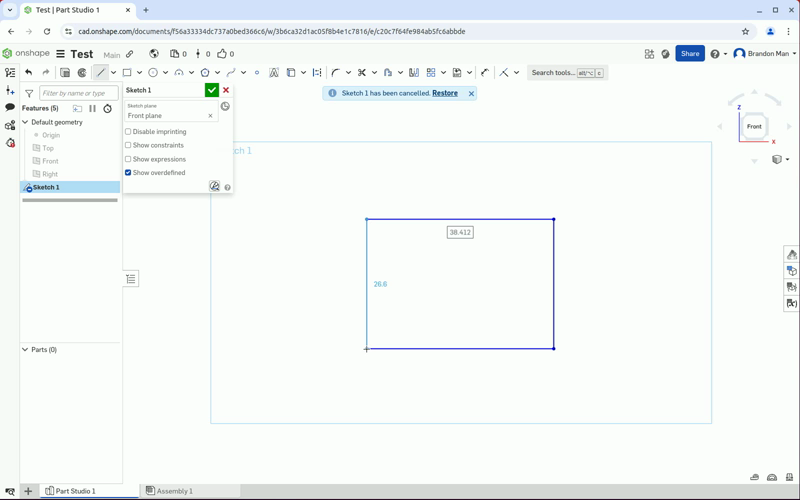
key(esc)
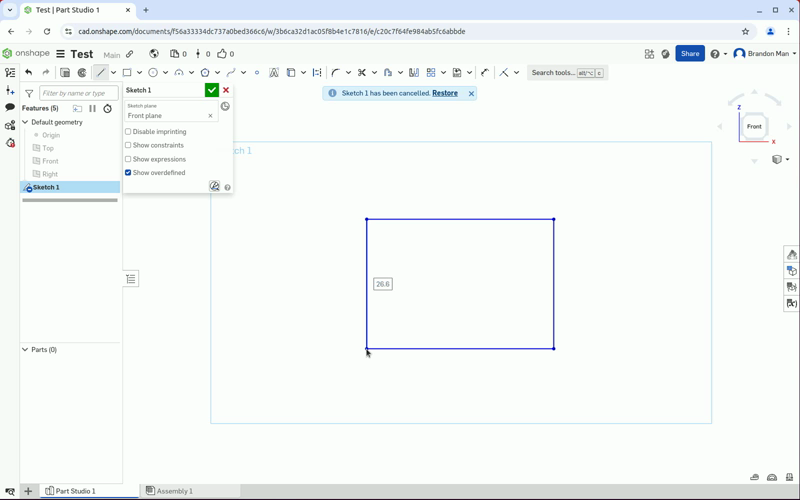
mouse_move(480, 275)
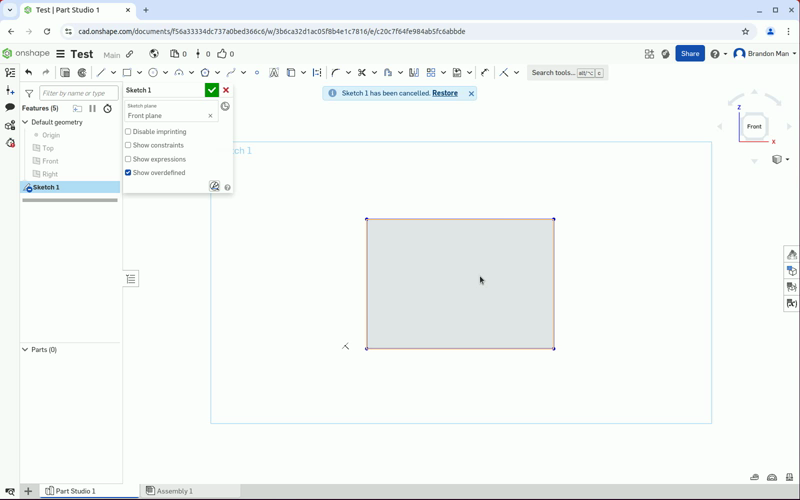
click(480, 275)
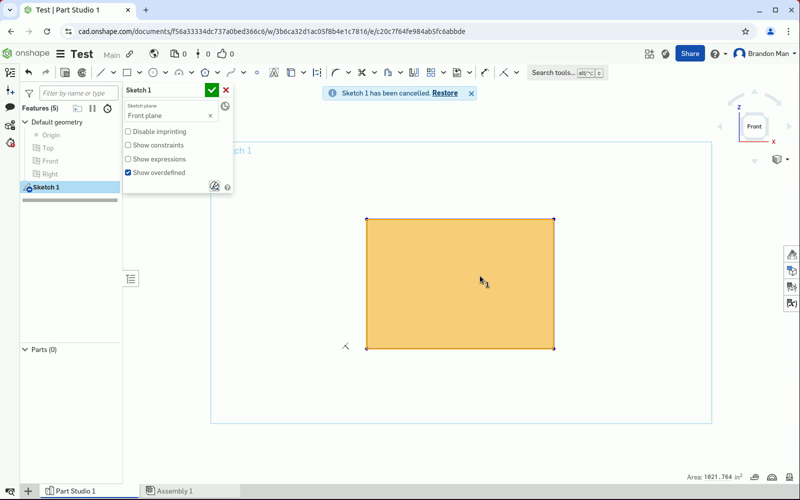
mouse_move(73, 352)
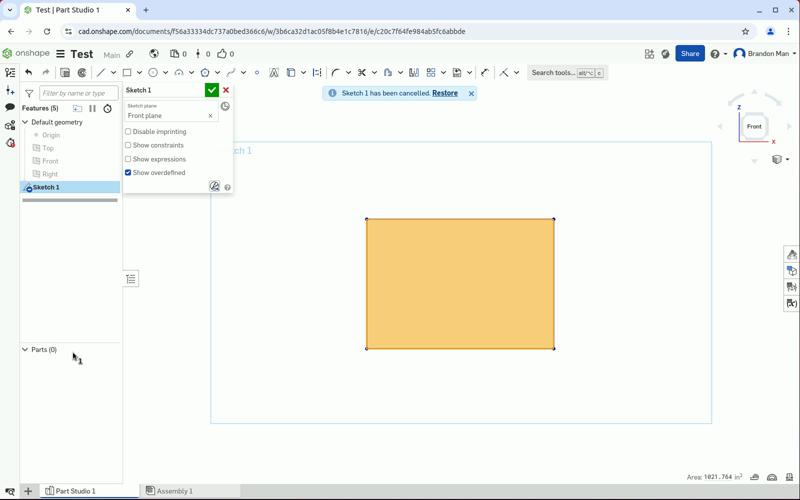
key(shift+y)
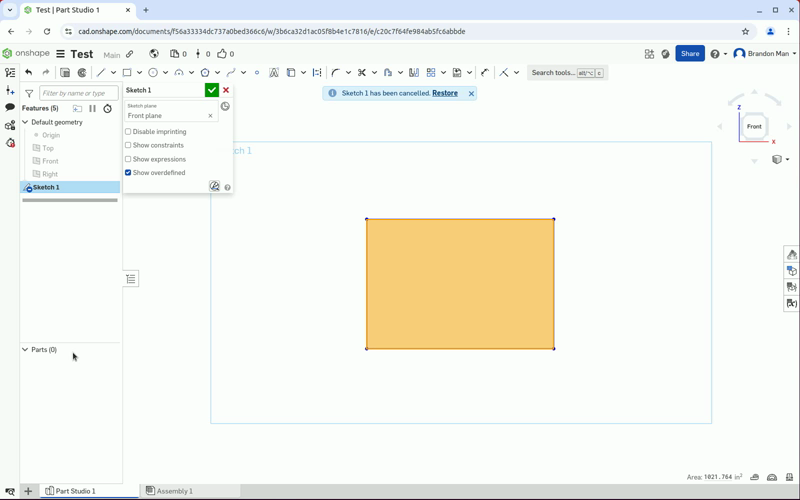
key(shift+e)
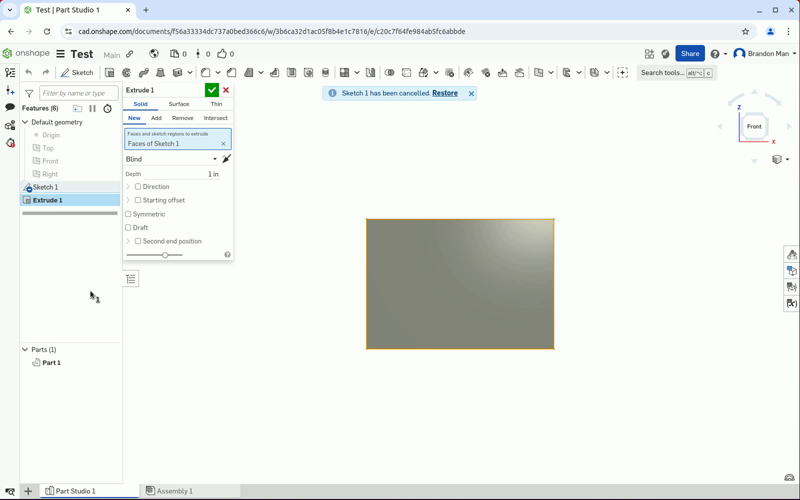
mouse_move(143, 106)
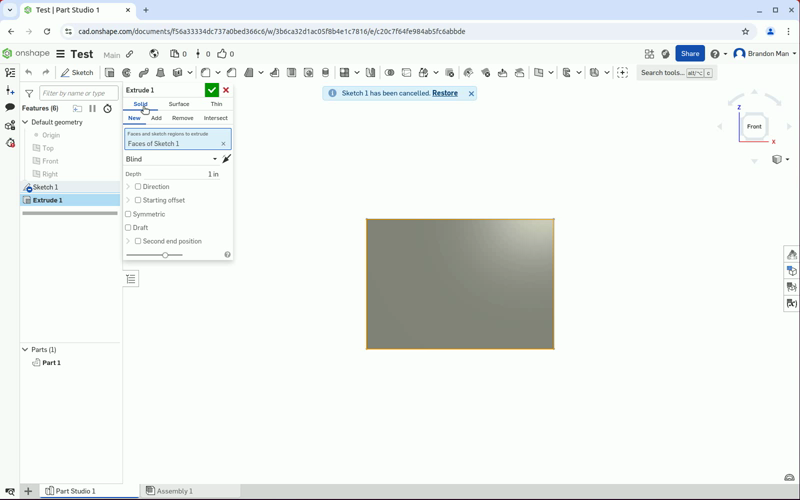
click(143, 106)
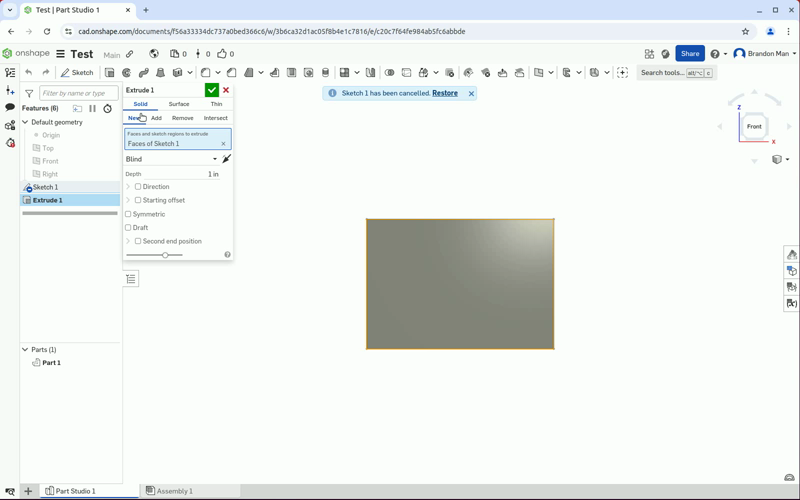
mouse_move(137, 120)
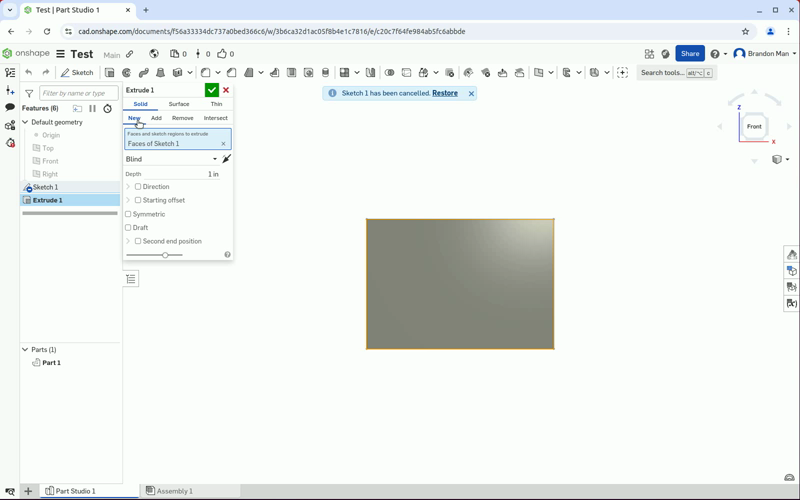
click(137, 120)
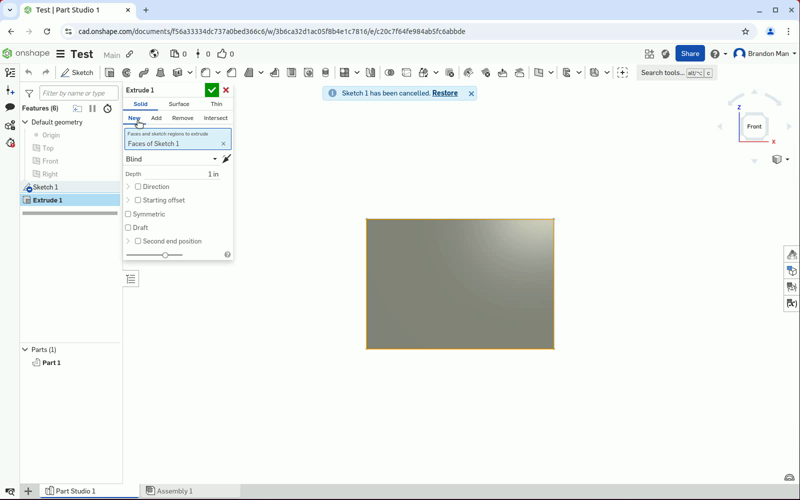
key(tab, 4)
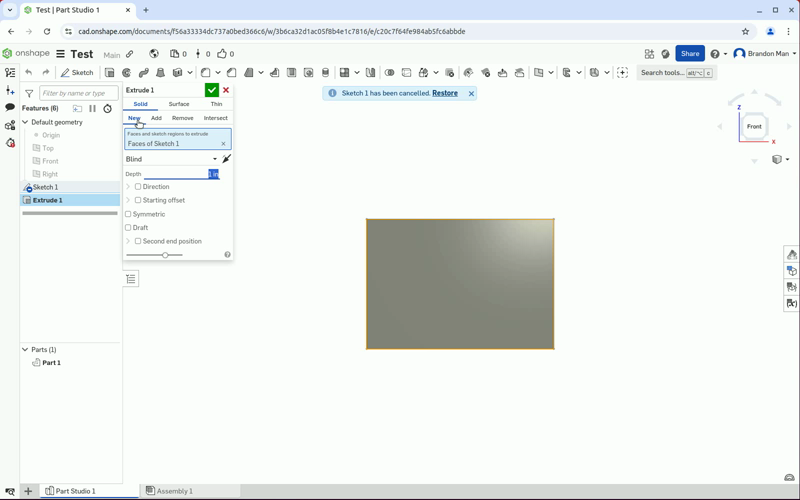
text(23.108)
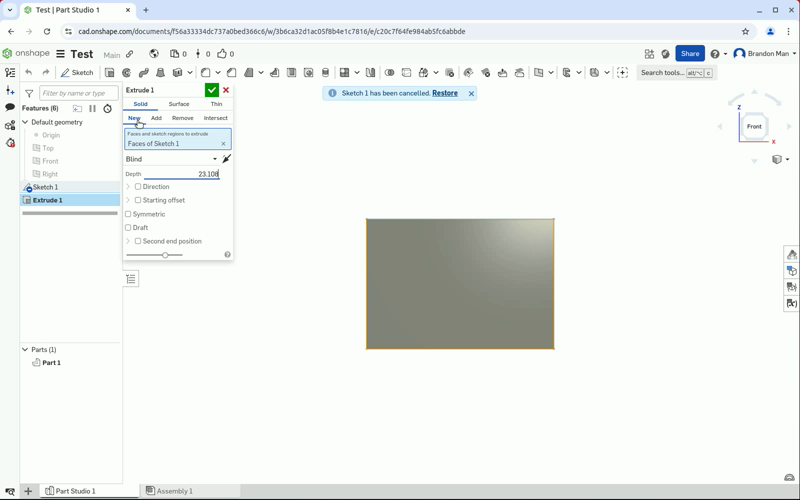
key(enter)
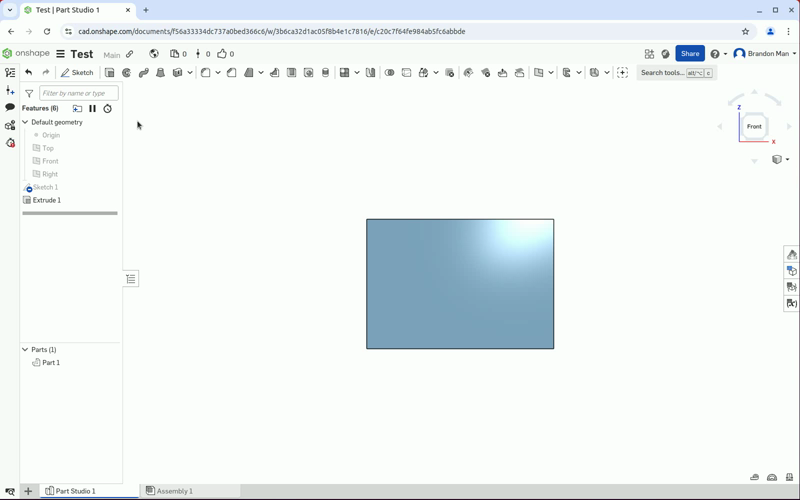
key(shift+h)
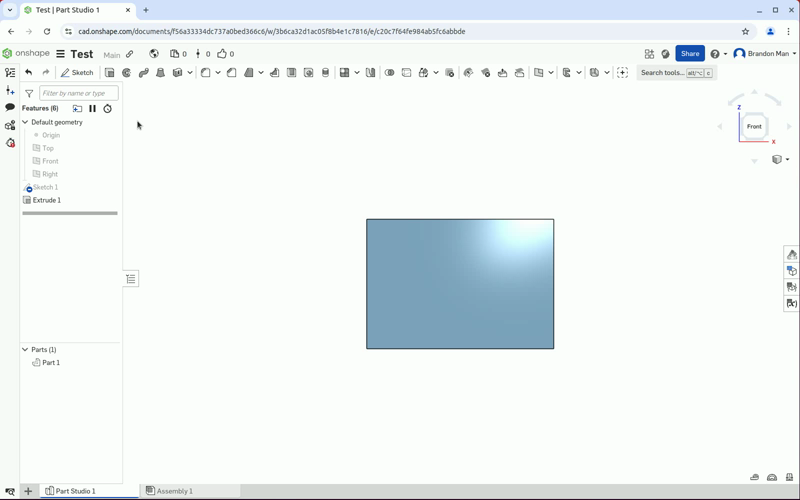
key(shift+h)
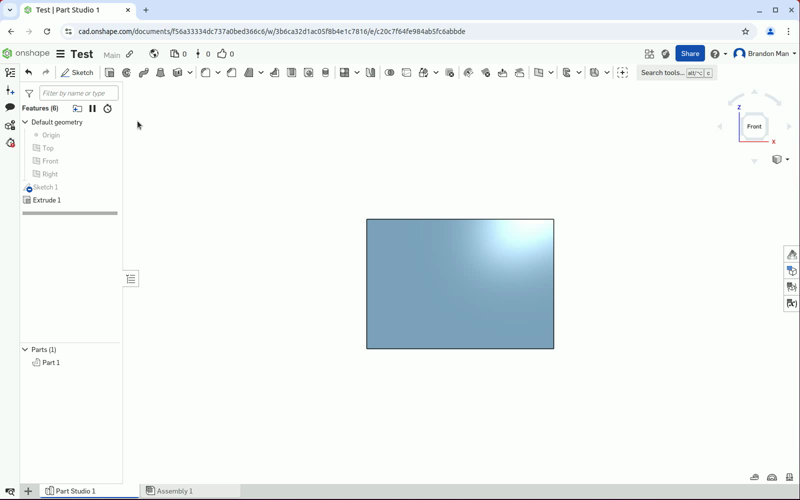
mouse_move(73, 189)
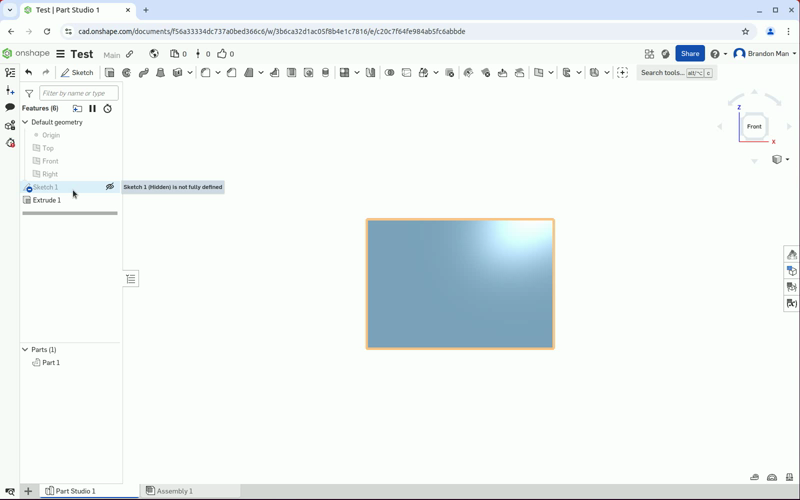
click(73, 189)
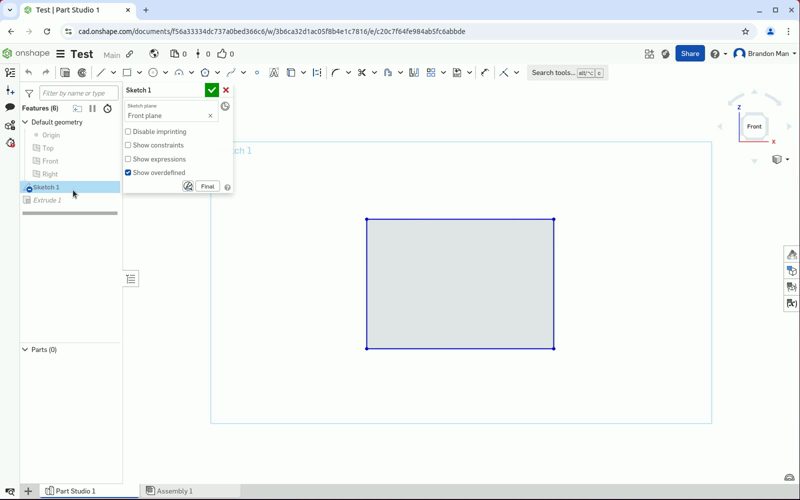
mouse_move(229, 92)
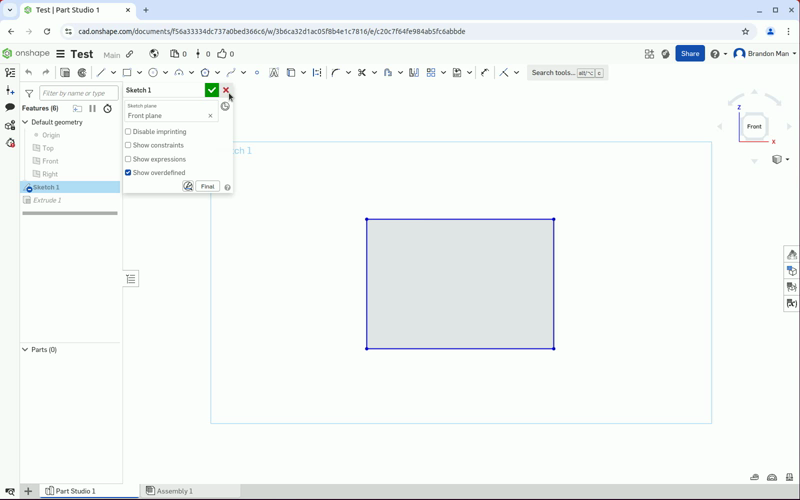
click(229, 92)
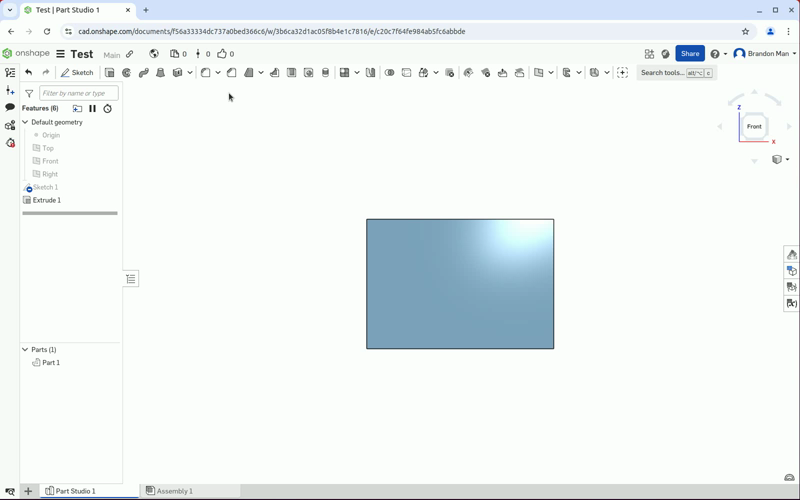
mouse_move(541, 75)
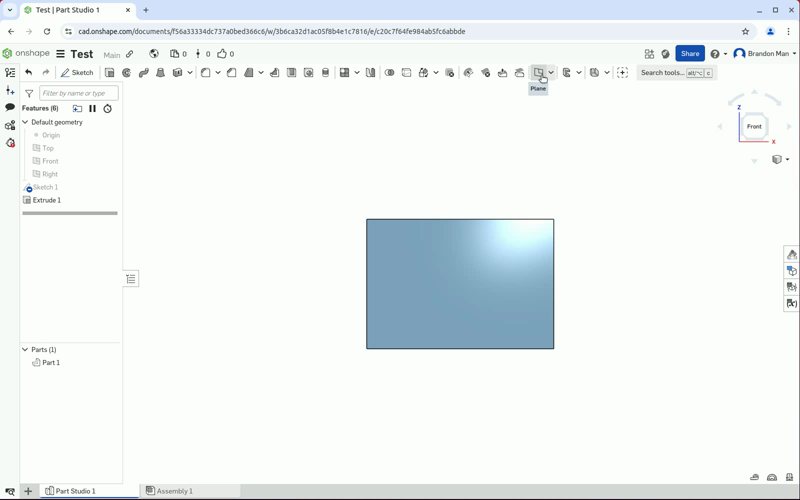
click(541, 75)
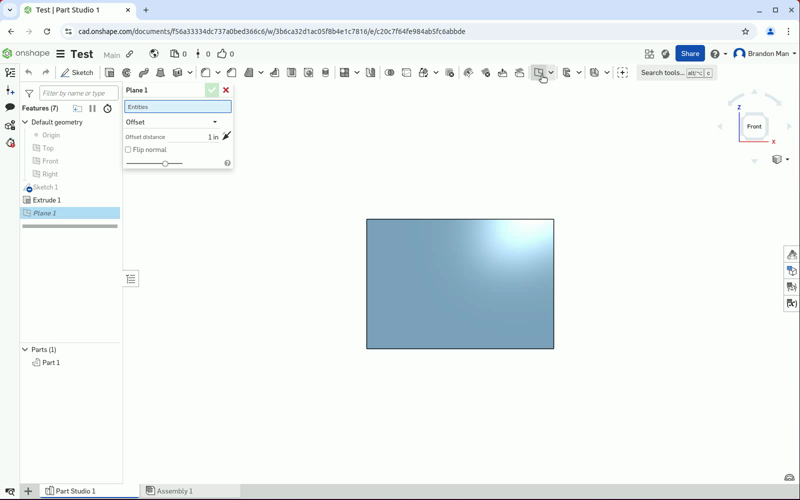
mouse_move(73, 163)
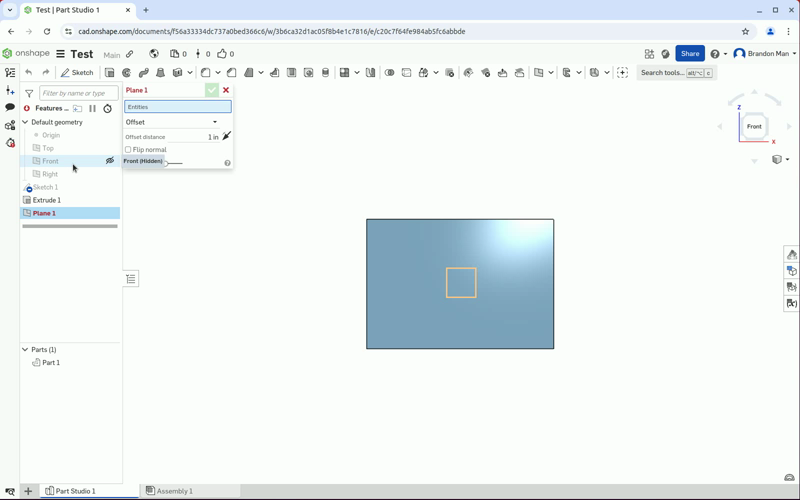
click(73, 163)
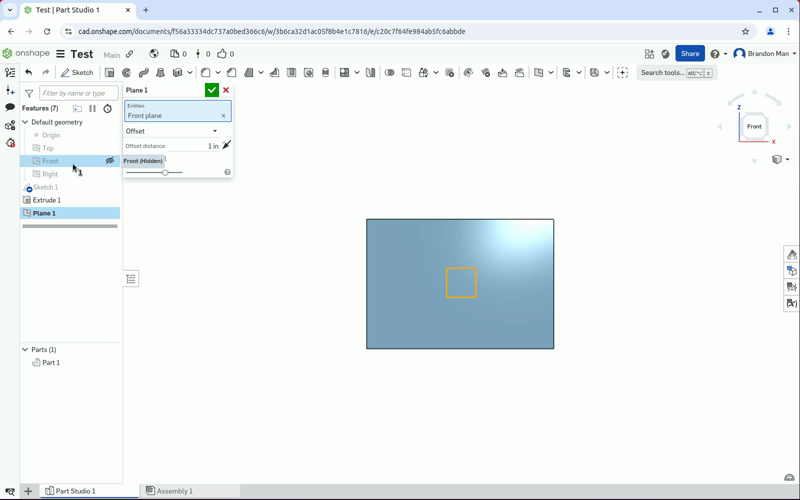
key(tab, 2)
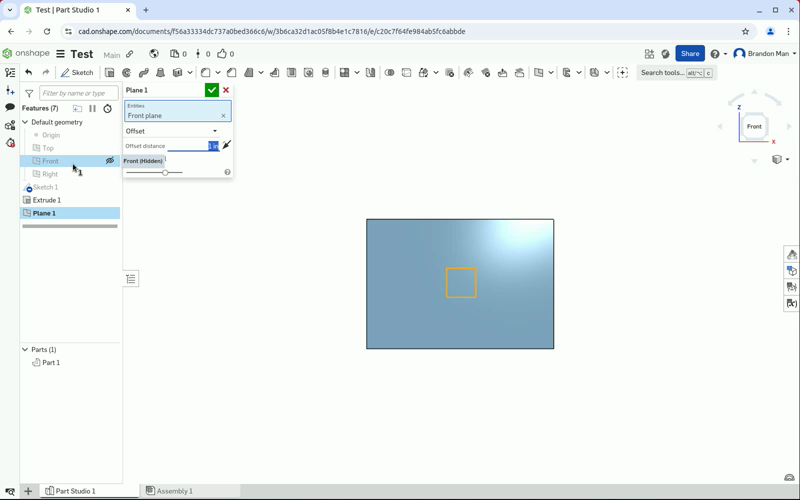
text(23.108)
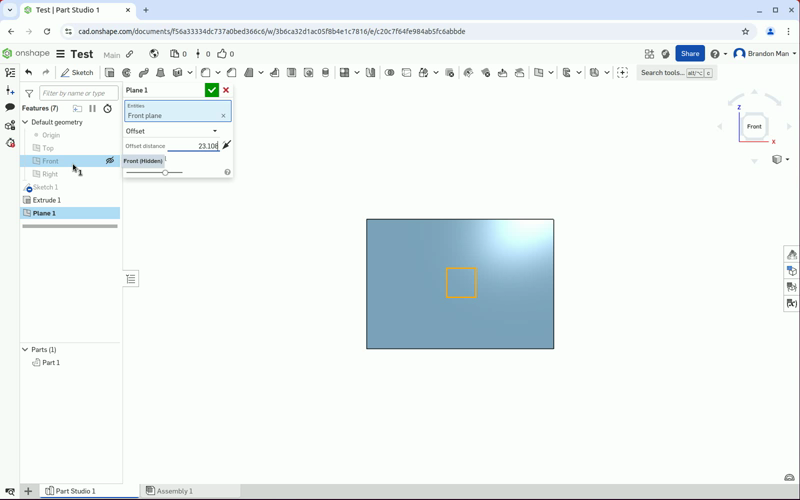
key(enter, 2)
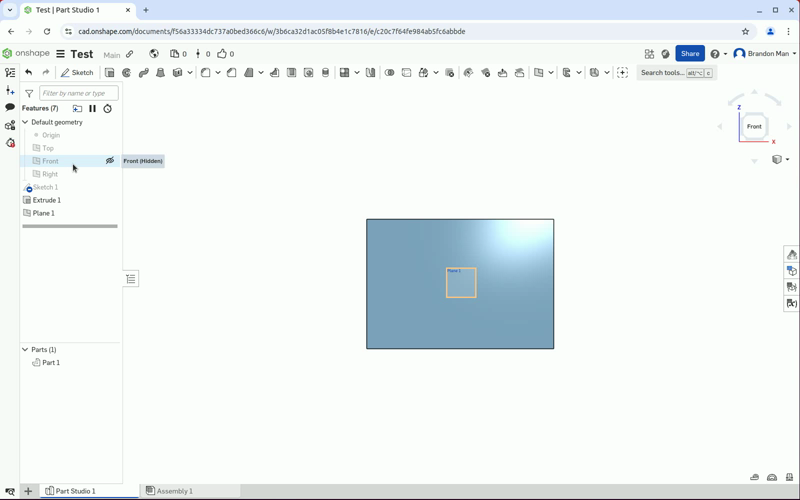
key(shift+s)
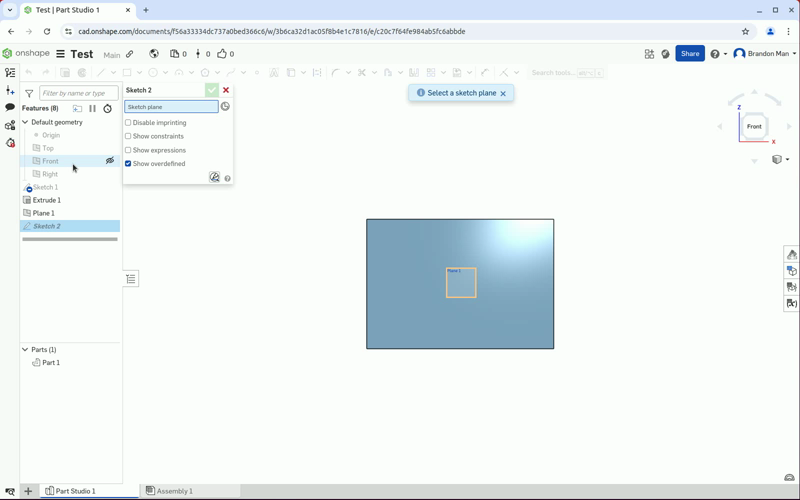
mouse_move(73, 215)
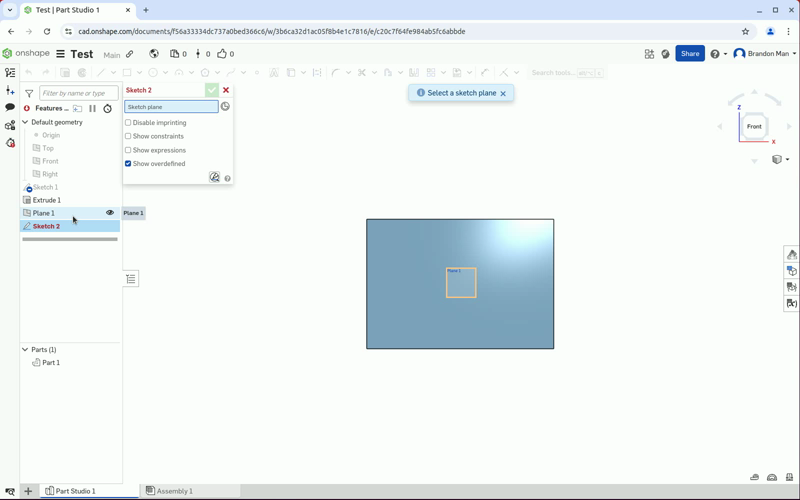
click(73, 215)
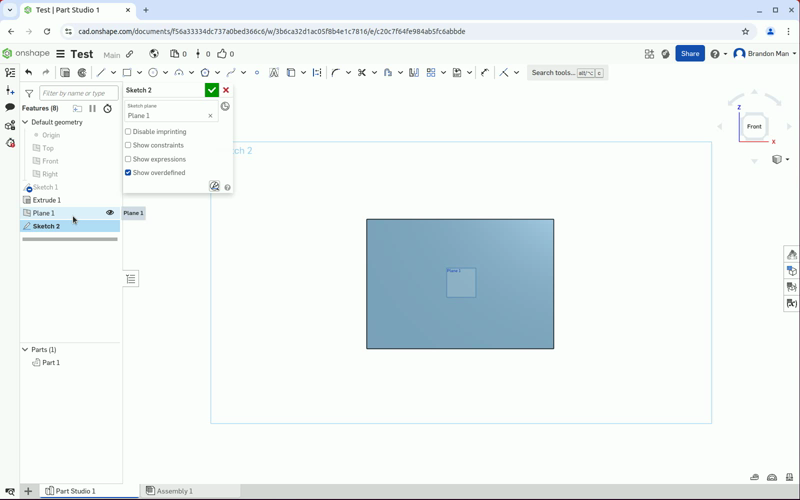
mouse_move(73, 352)
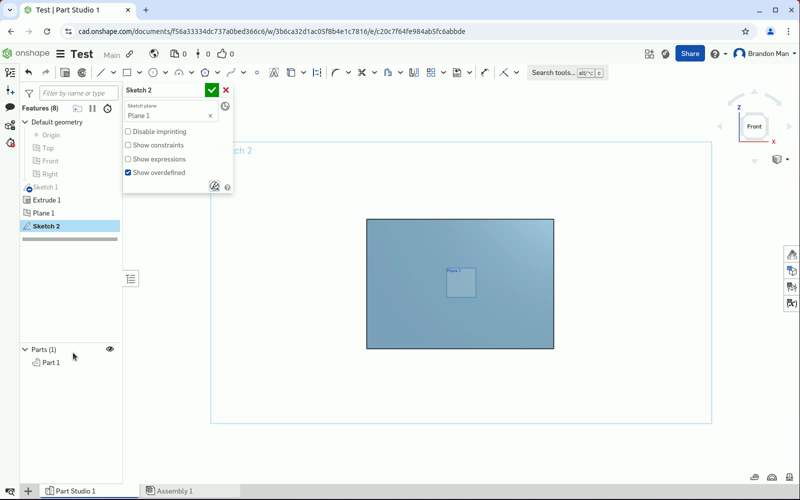
key(y)
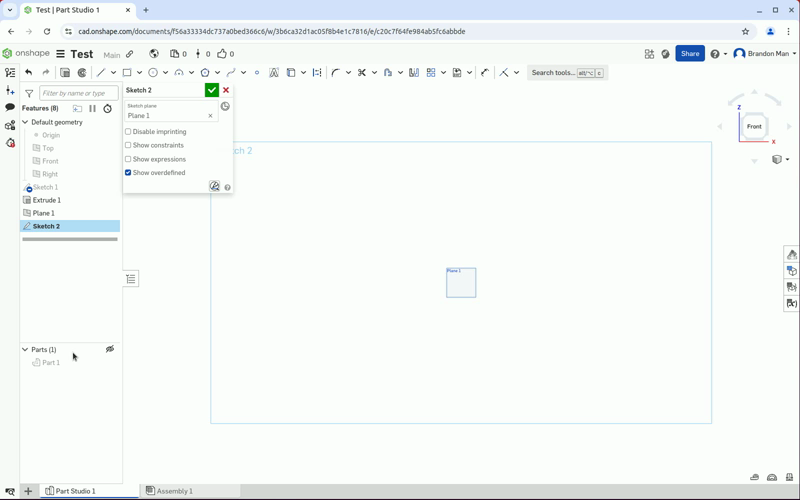
key(l)
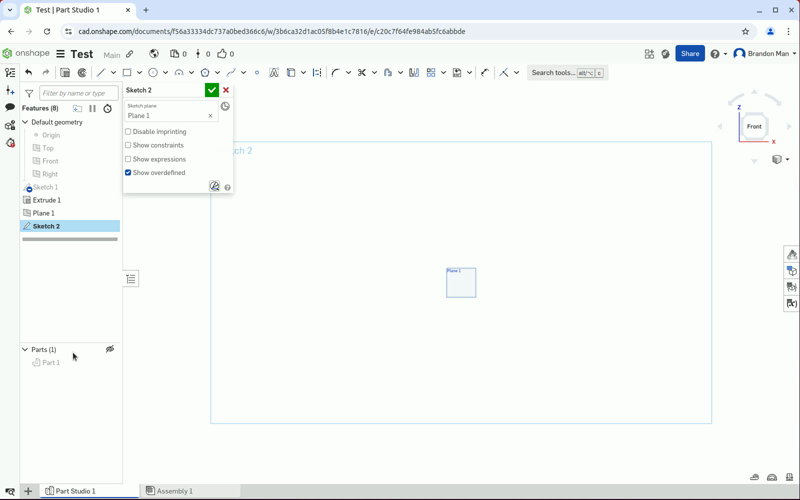
key_down(shift)
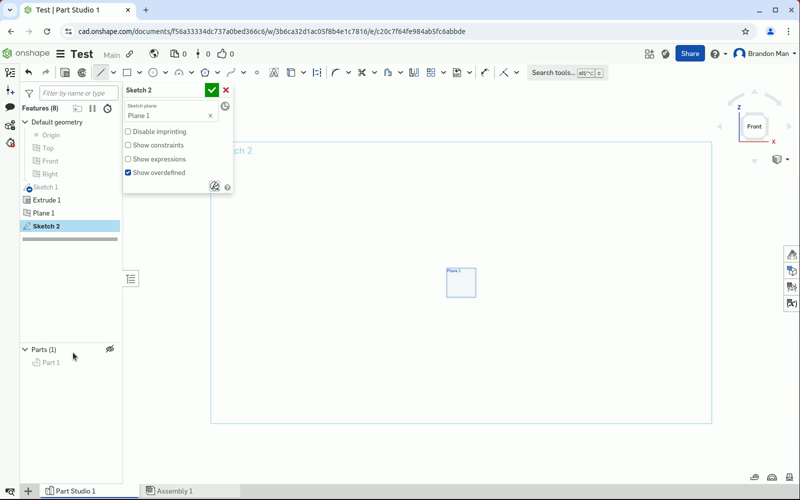
mouse_move(413, 255)
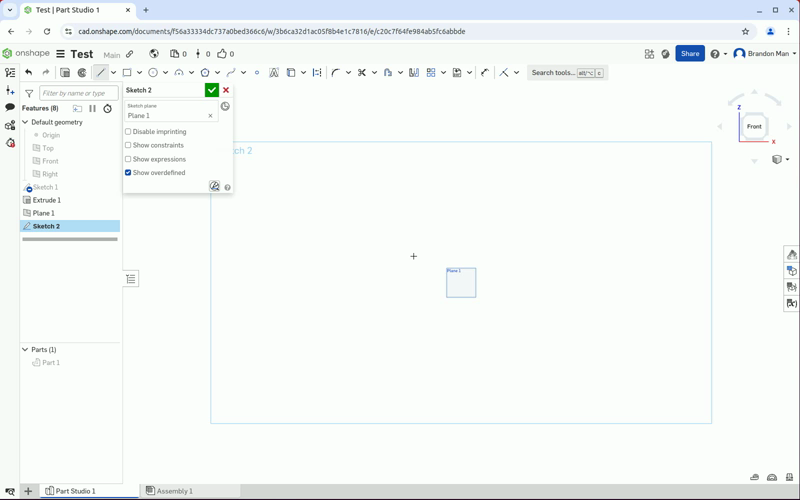
click(413, 255)
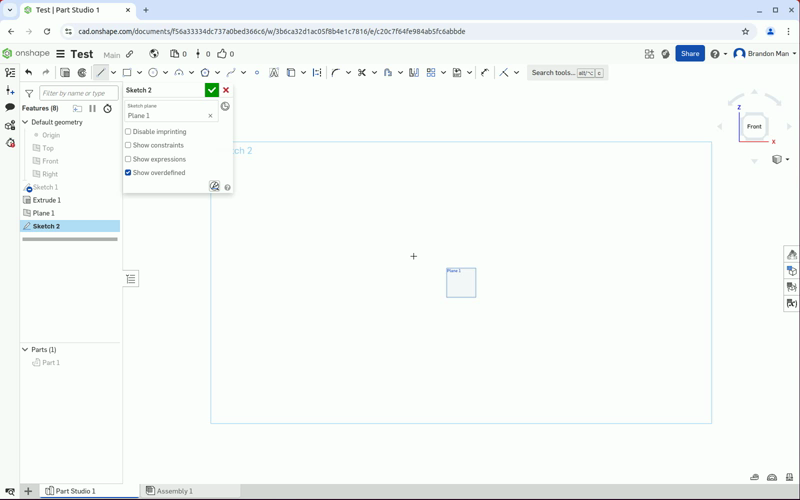
key_up(shift)
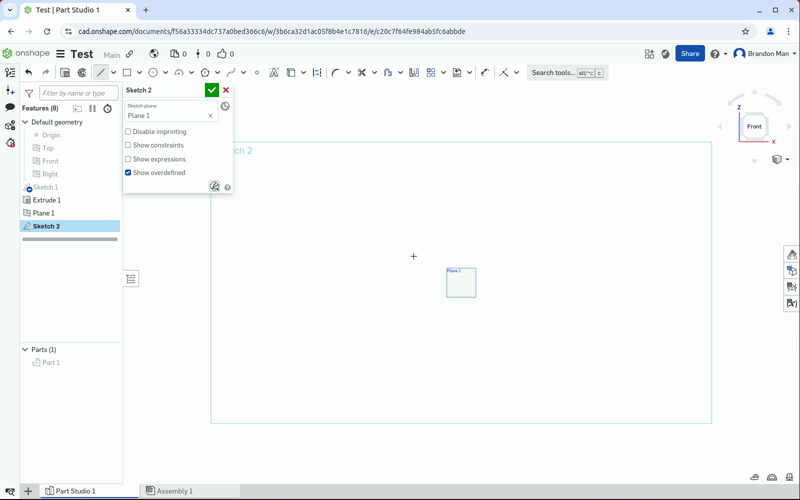
key_down(shift)
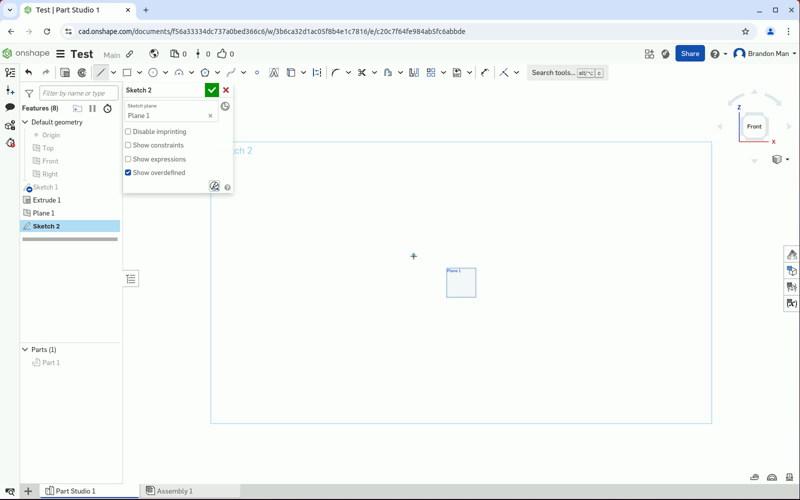
mouse_move(507, 255)
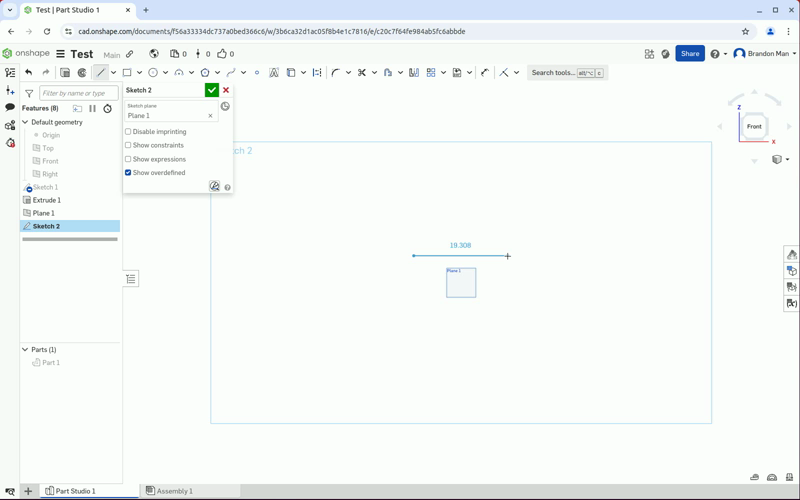
click(507, 255)
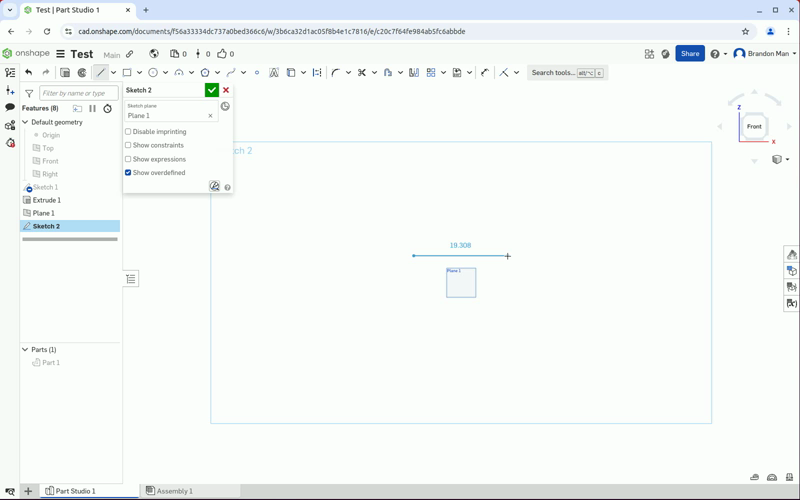
key_up(shift)
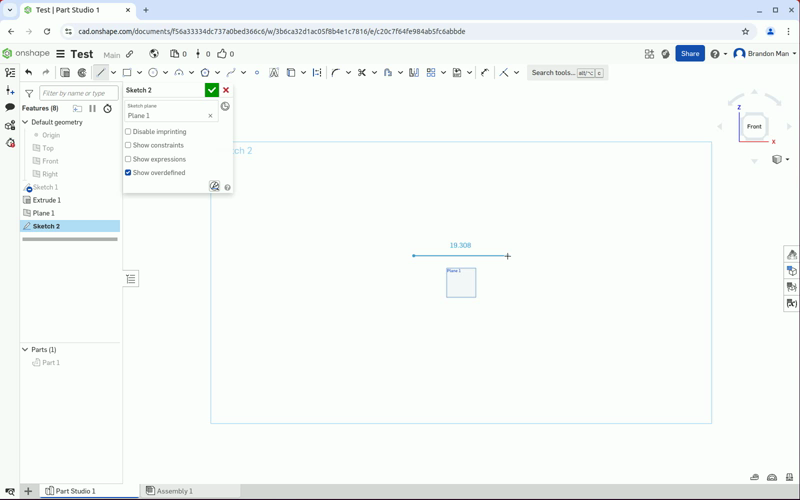
key_down(shift)
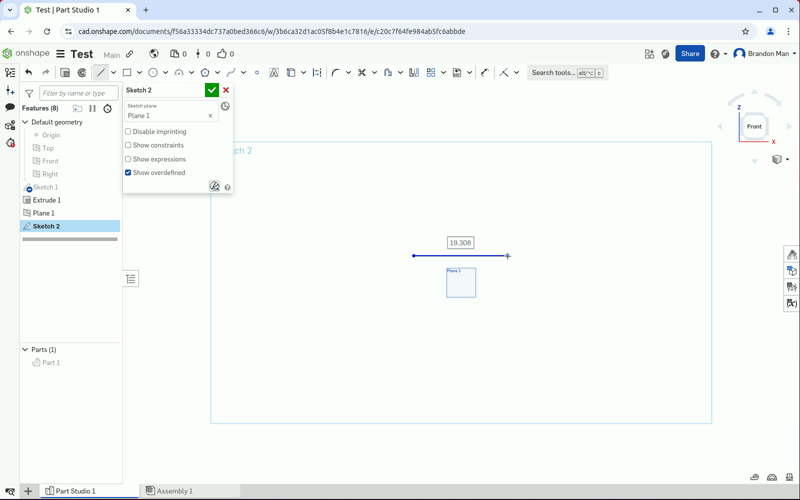
mouse_move(537, 255)
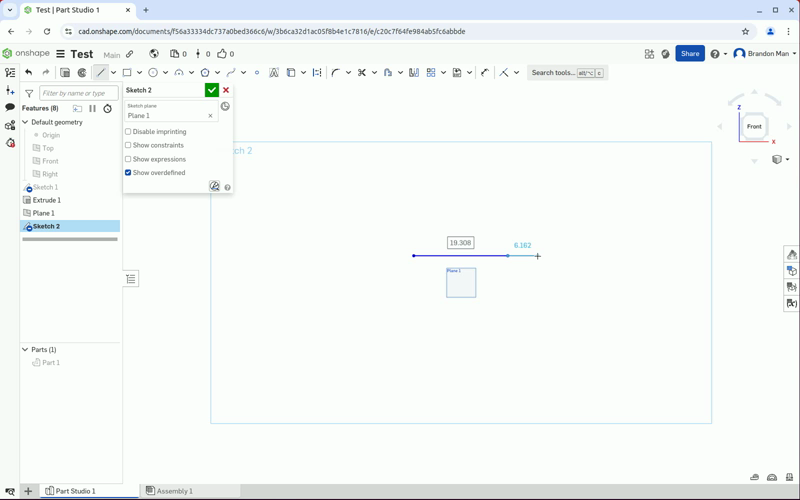
mouse_move(507, 217)
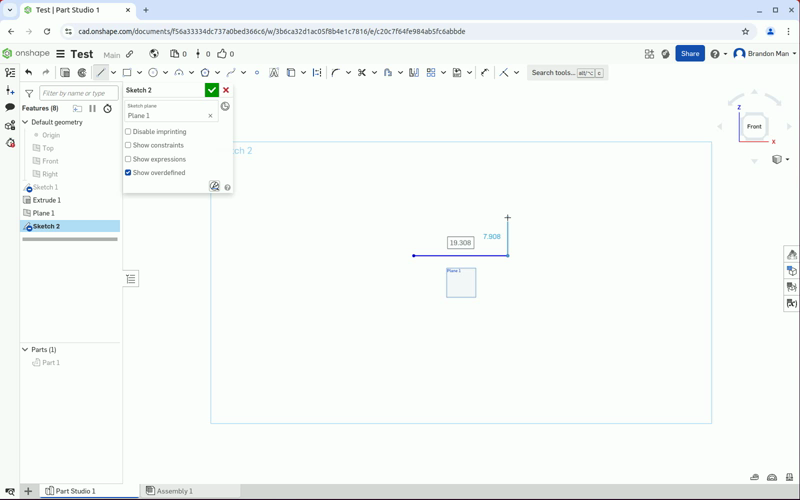
click(507, 217)
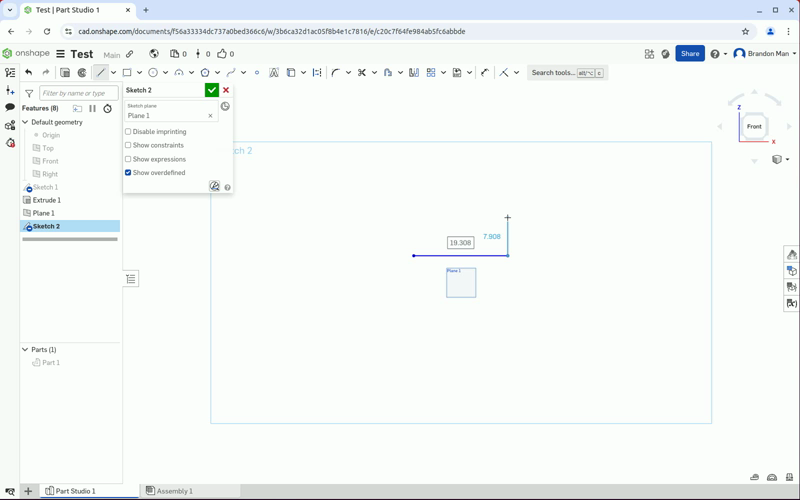
key_up(shift)
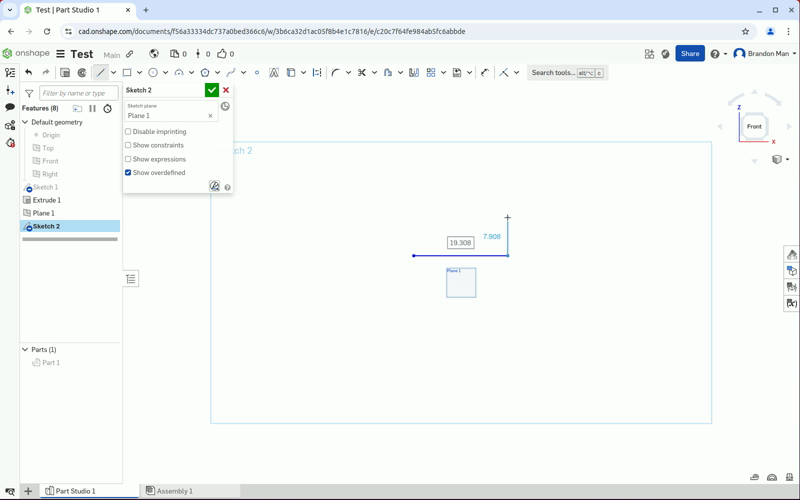
key_down(shift)
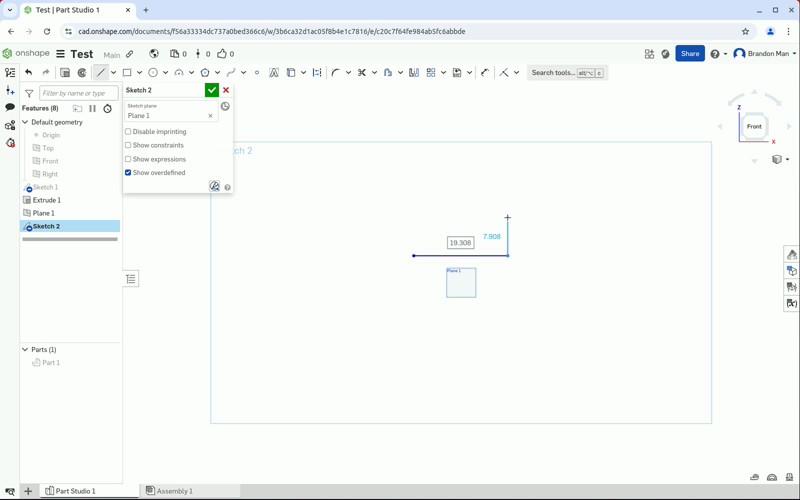
mouse_move(413, 217)
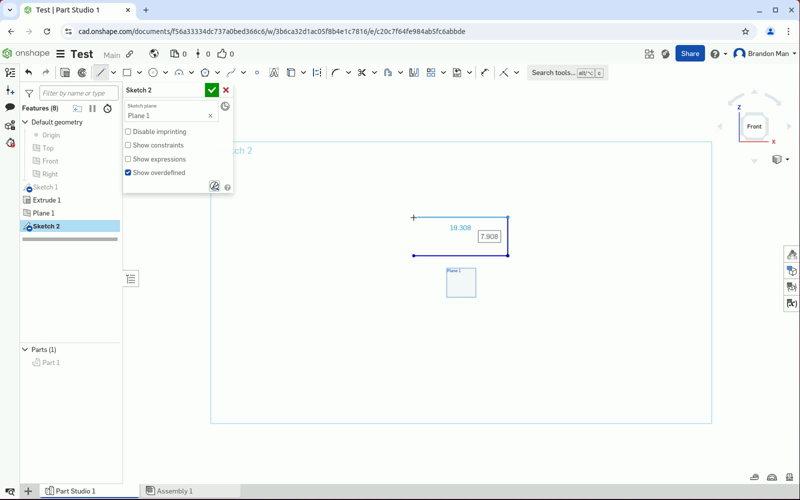
click(413, 217)
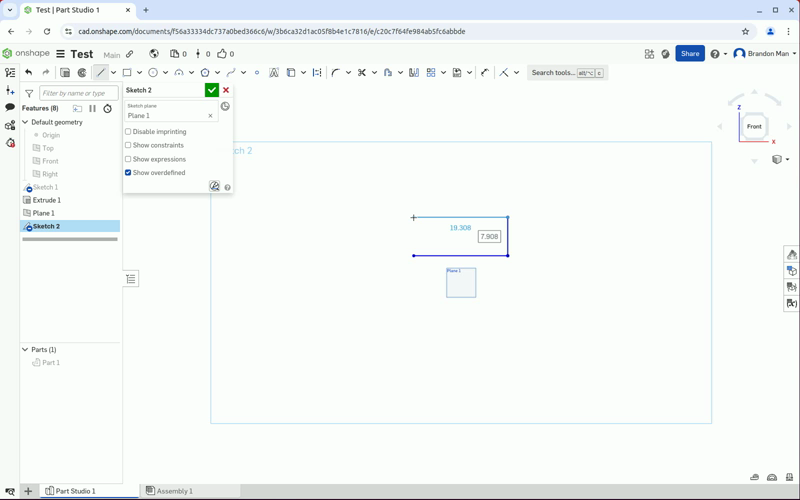
key_up(shift)
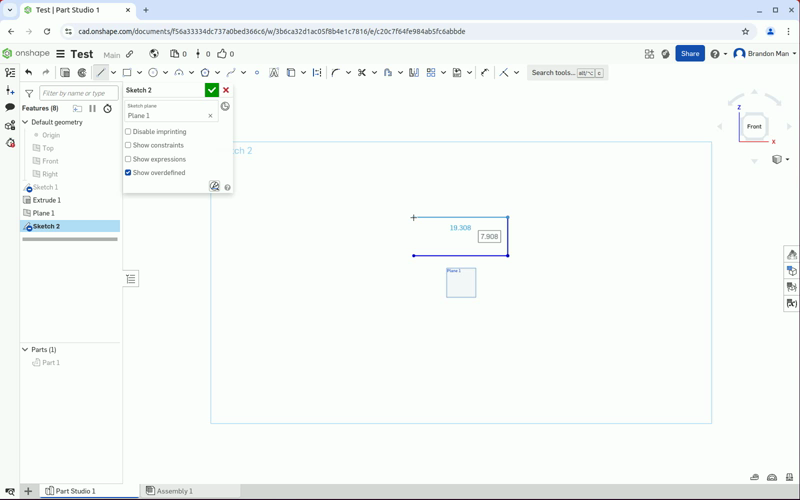
mouse_move(444, 217)
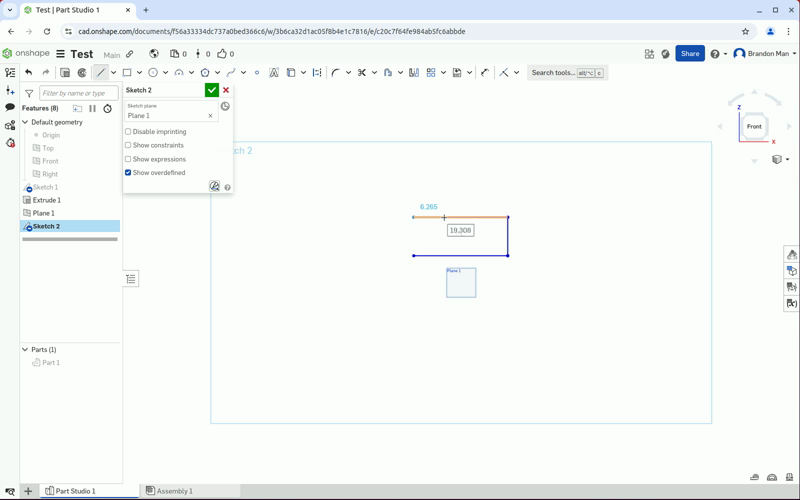
key_down(shift)
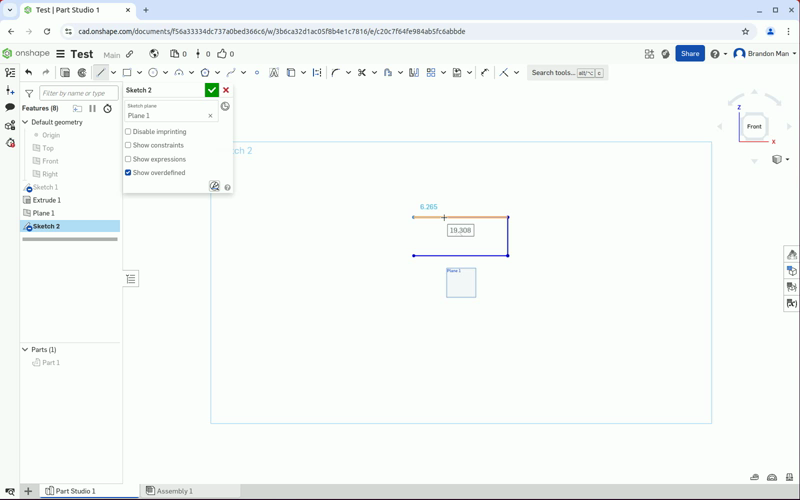
mouse_move(413, 255)
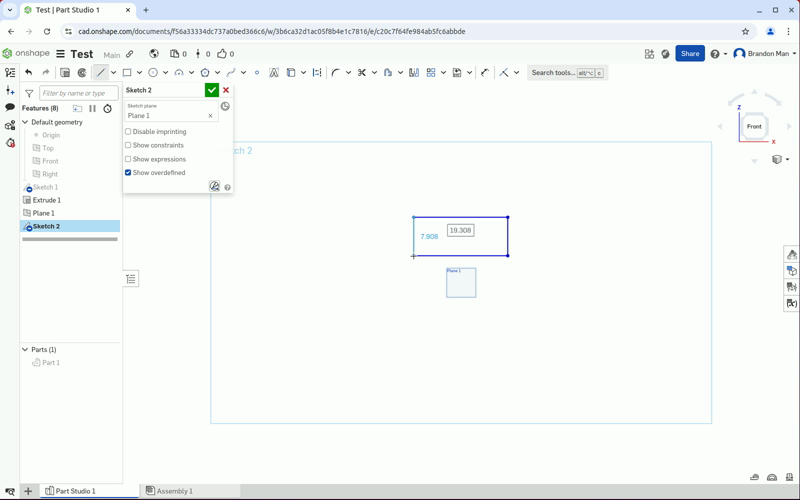
key_up(shift)
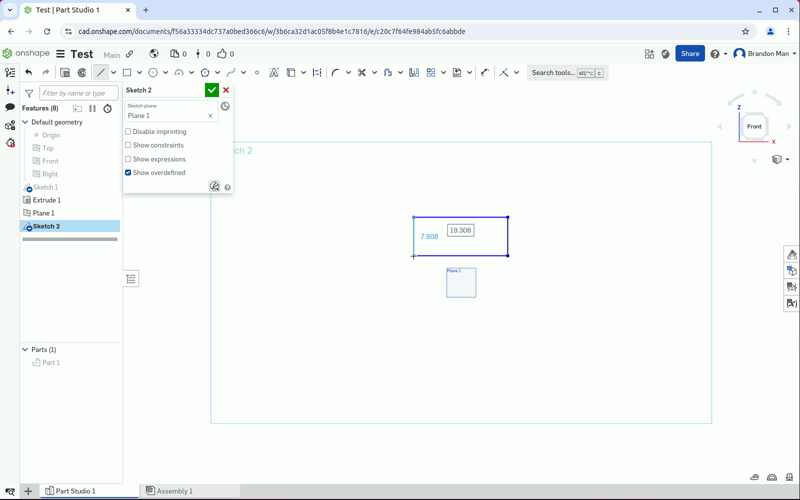
click(413, 255)
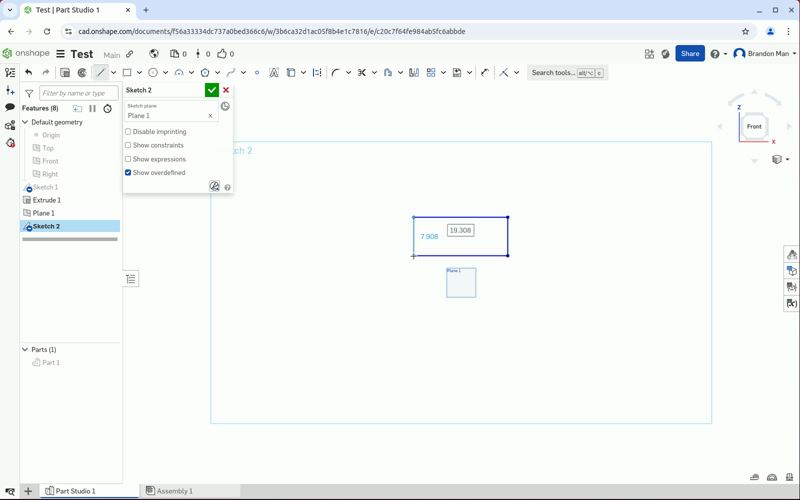
key(esc)
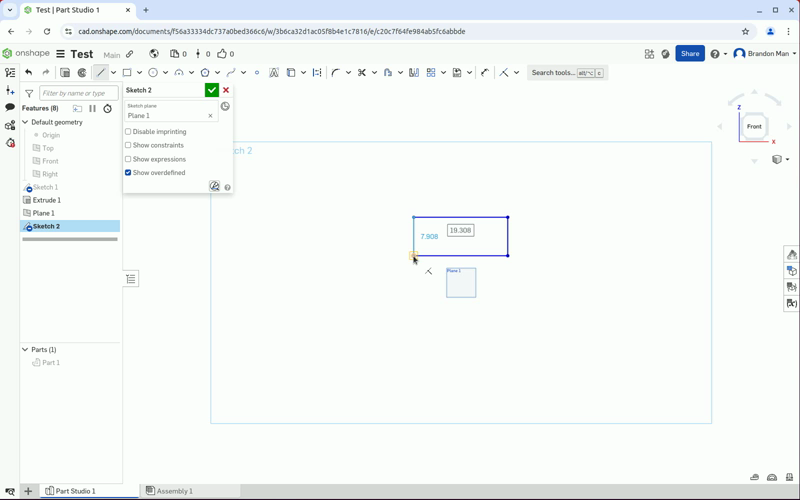
mouse_move(492, 236)
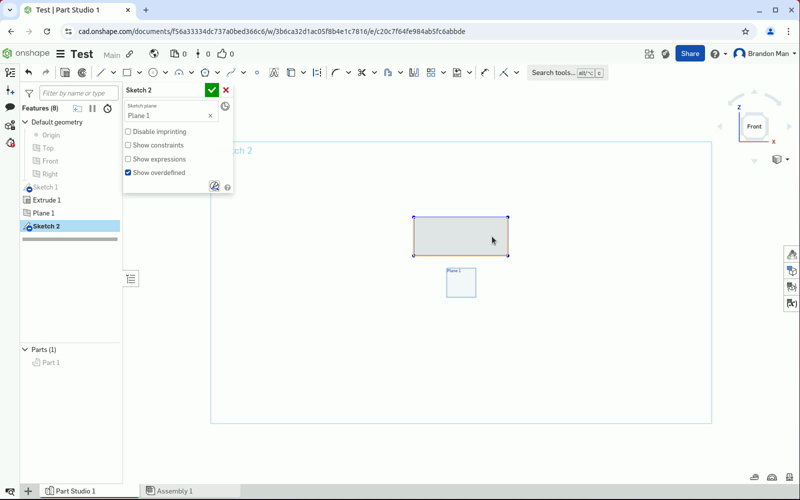
click(492, 236)
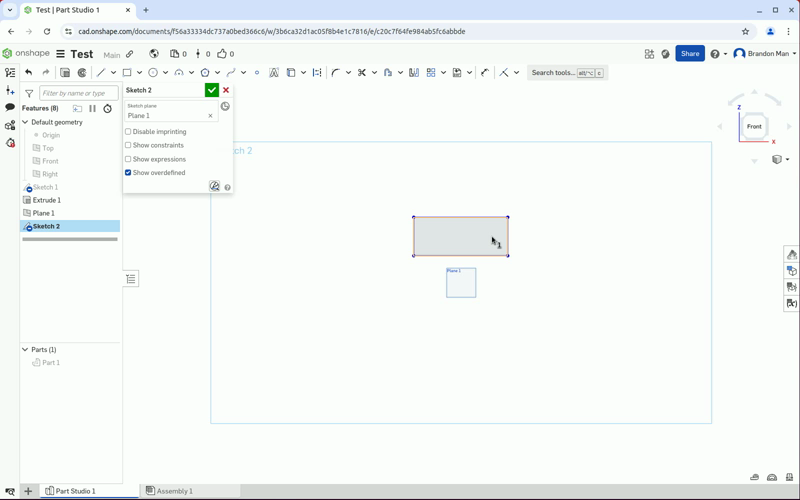
mouse_move(73, 352)
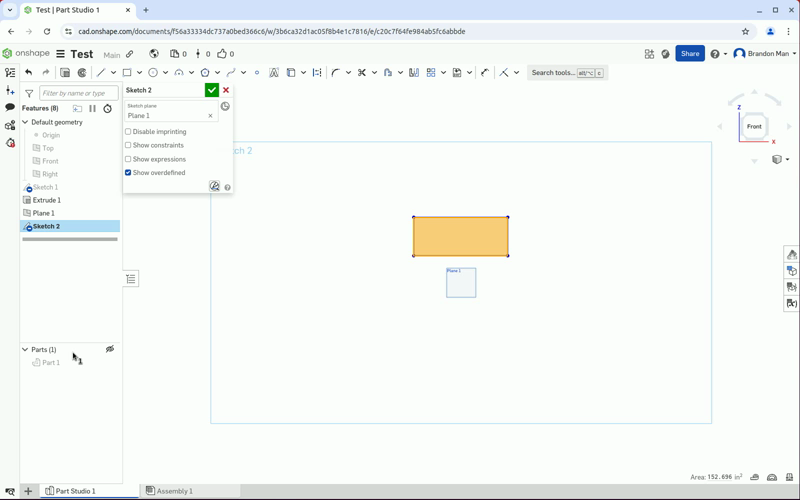
key(shift+y)
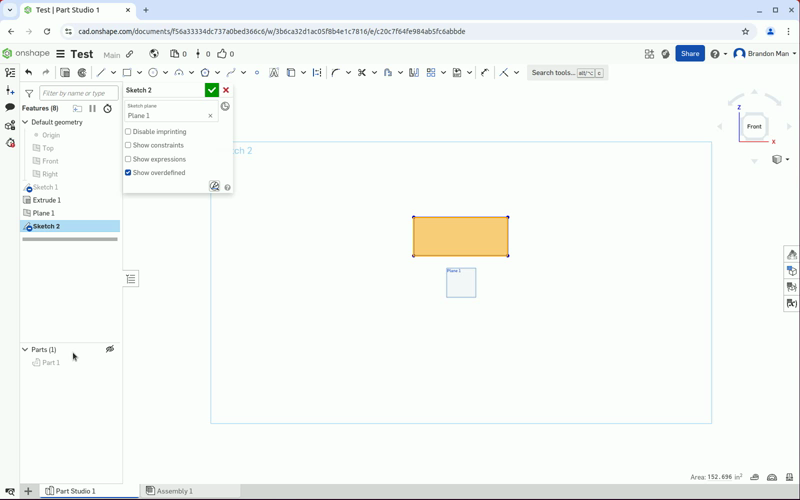
key(shift+e)
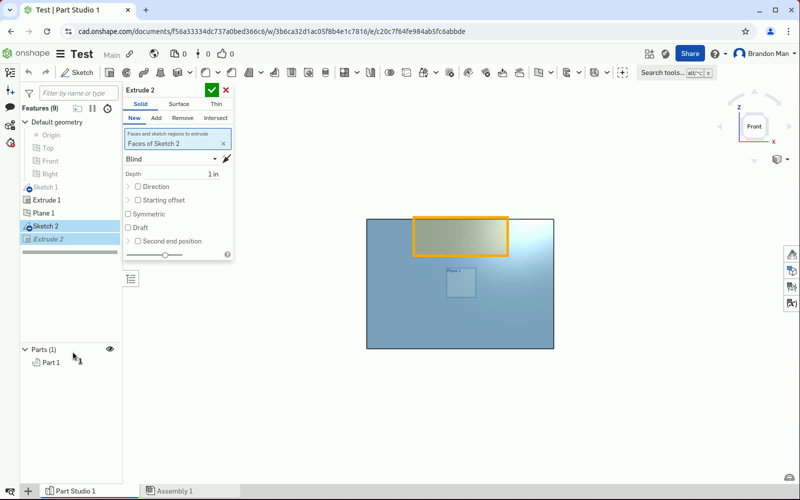
mouse_move(143, 106)
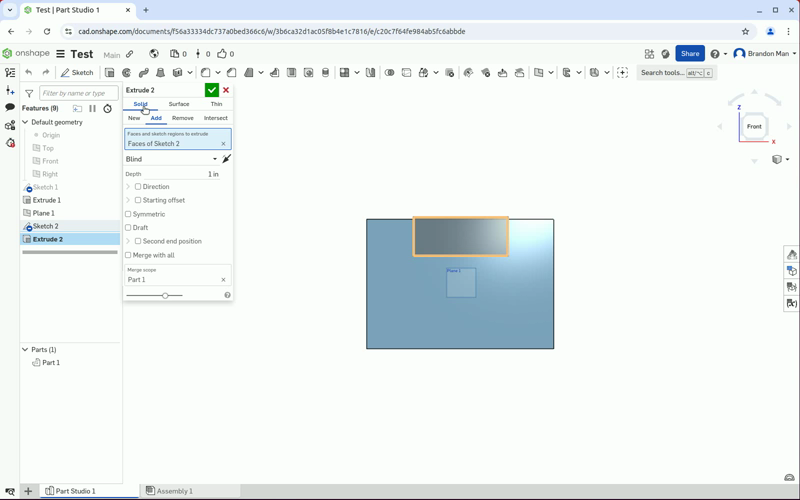
click(143, 106)
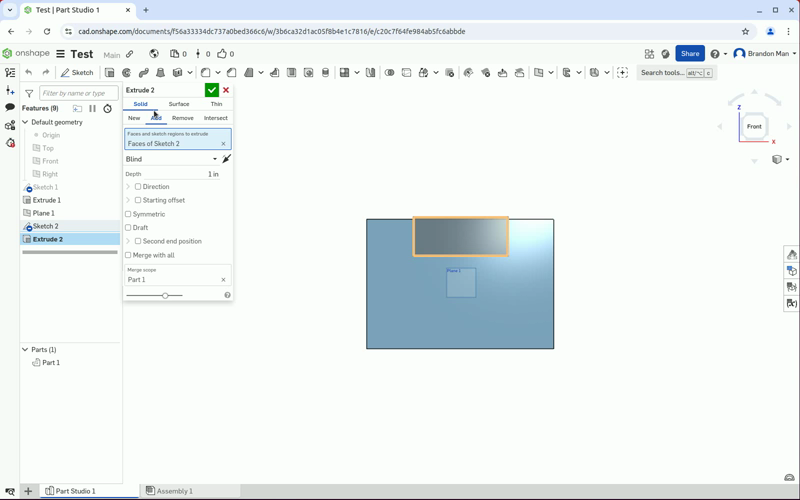
mouse_move(186, 120)
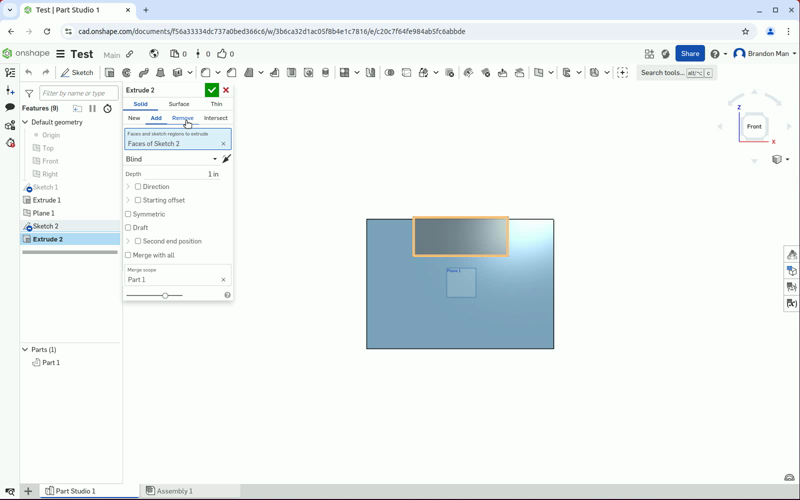
click(186, 120)
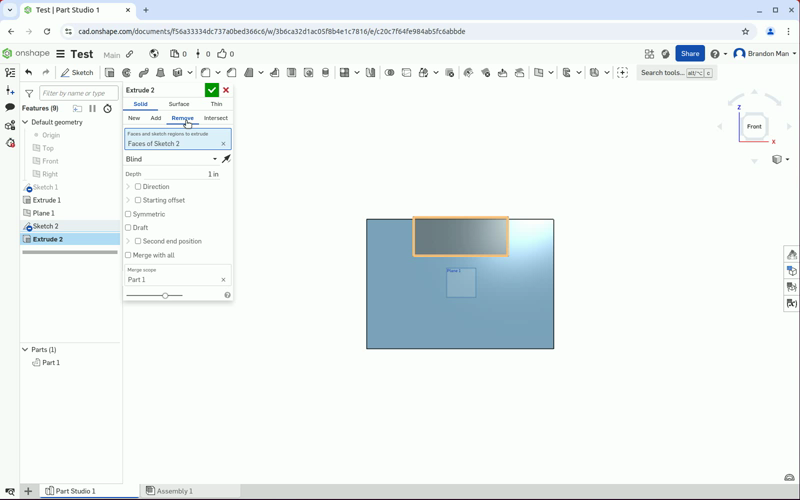
key(tab, 4)
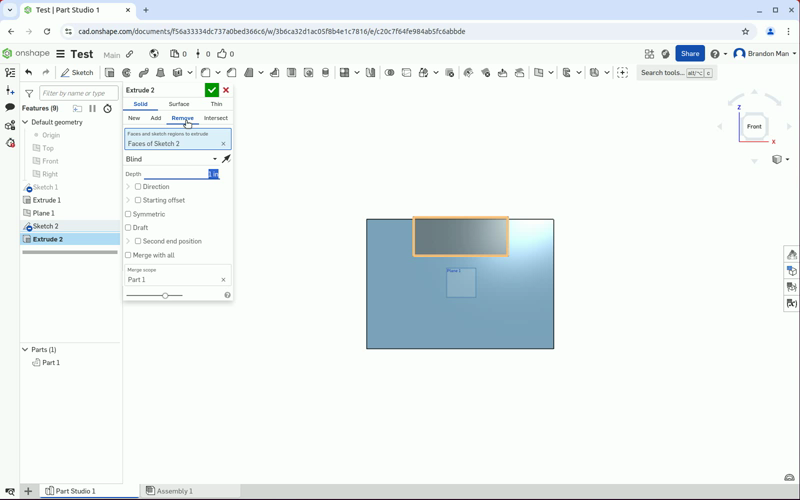
text(5.777)
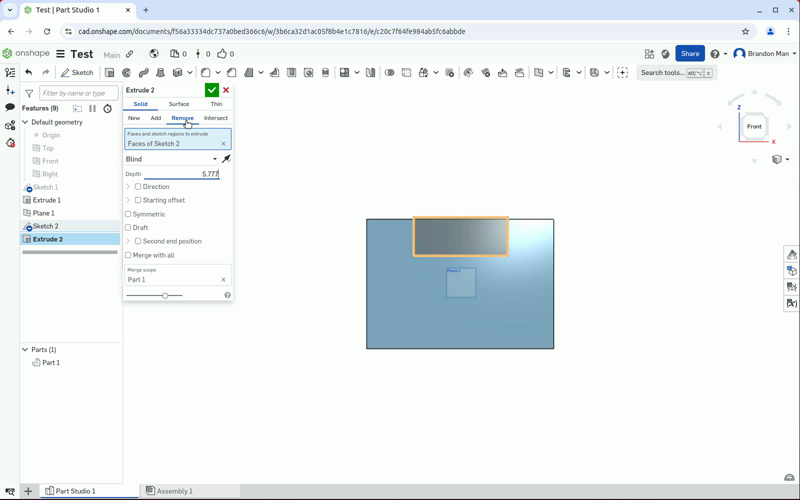
key(tab, 6)
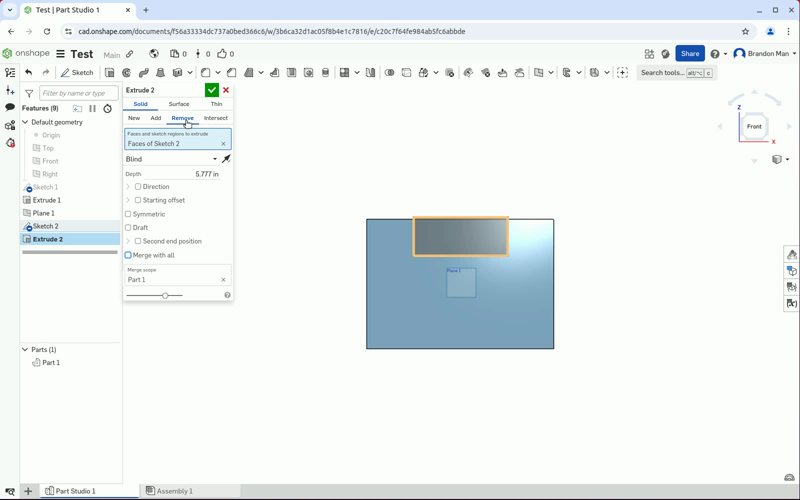
key(space)
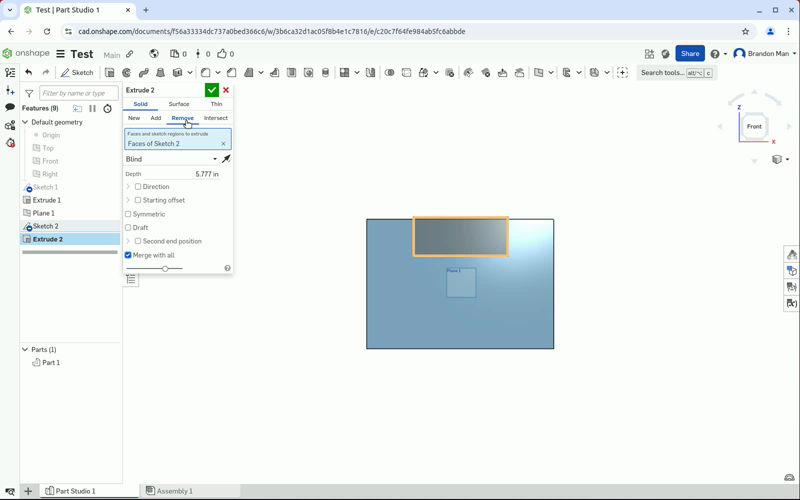
key(enter)
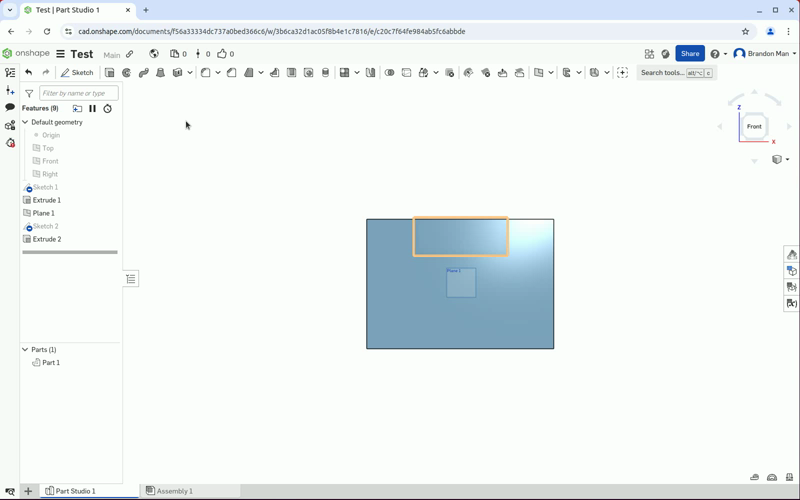
key(shift+h)
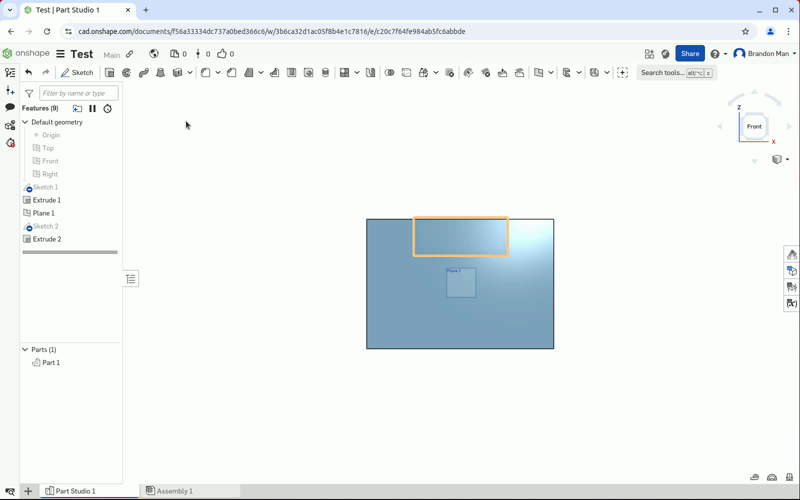
key(shift+h)
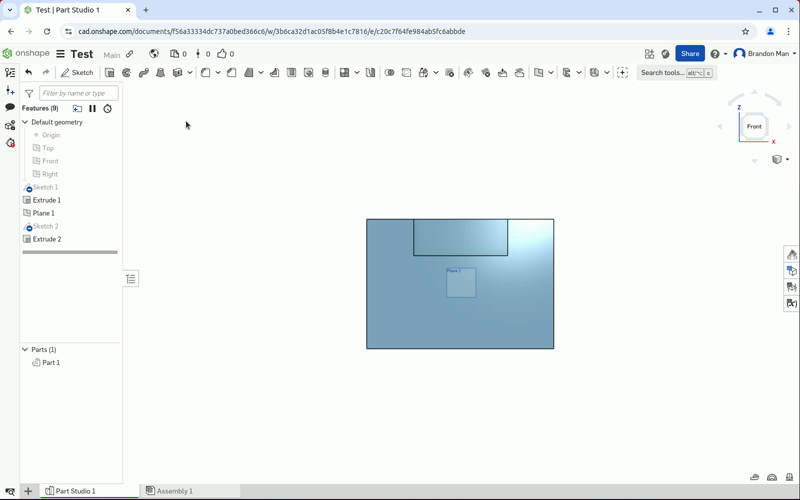
mouse_move(73, 189)
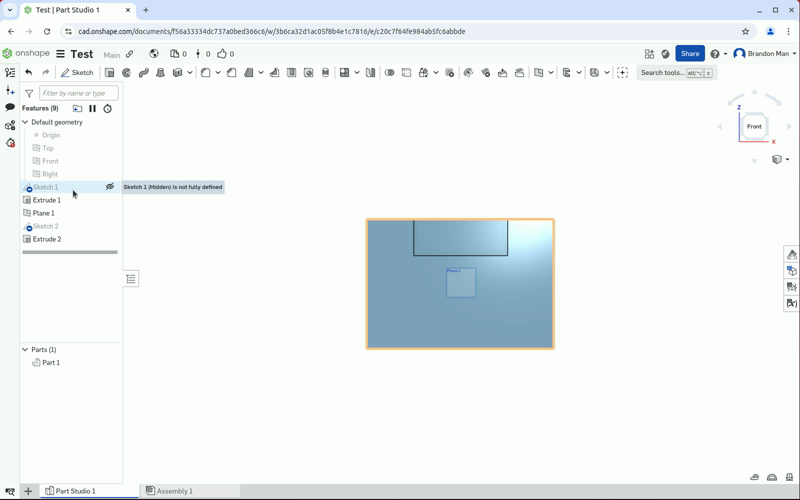
click(73, 189)
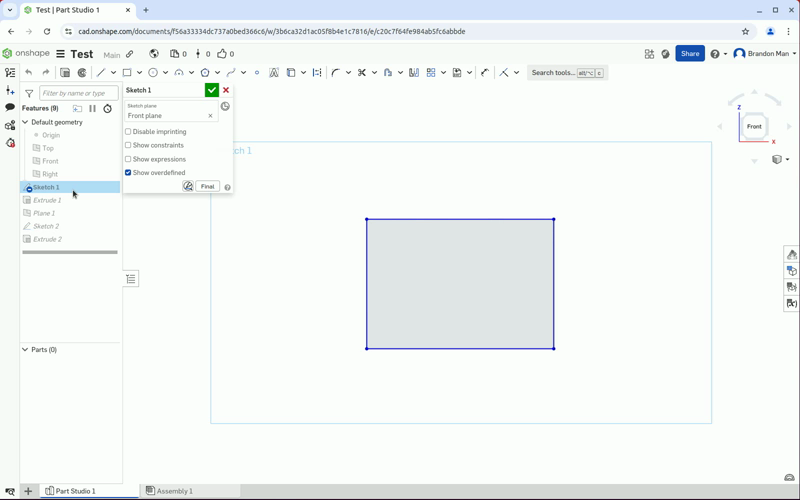
mouse_move(229, 92)
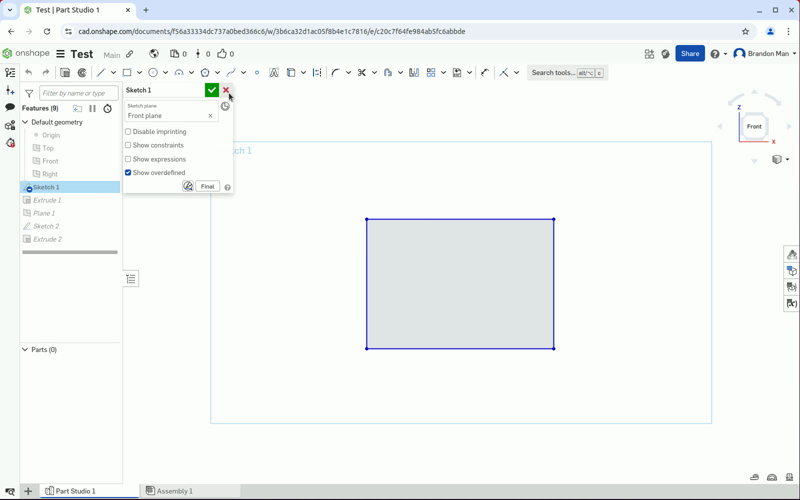
click(229, 92)
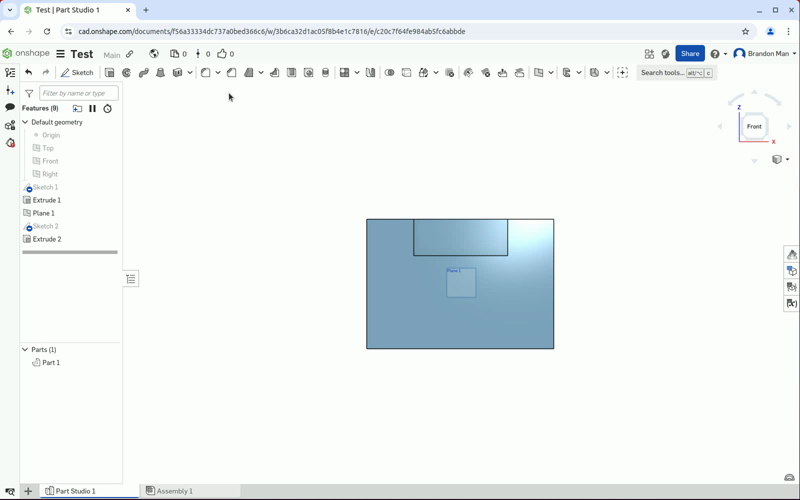
mouse_move(73, 352)
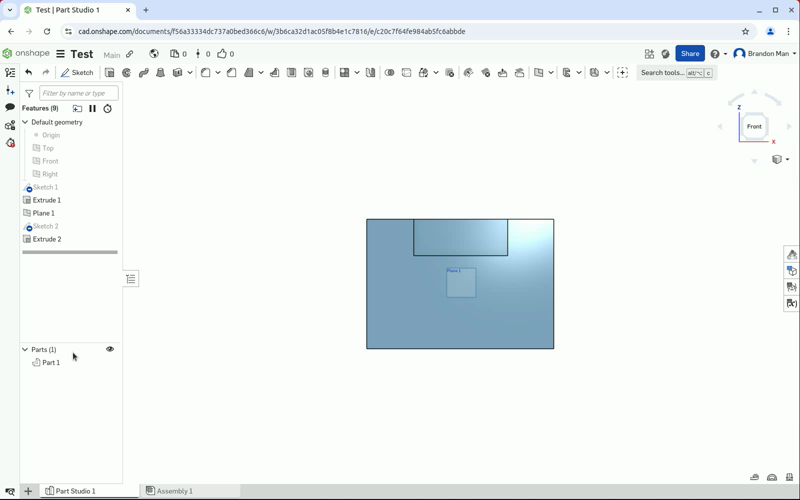
key(y)
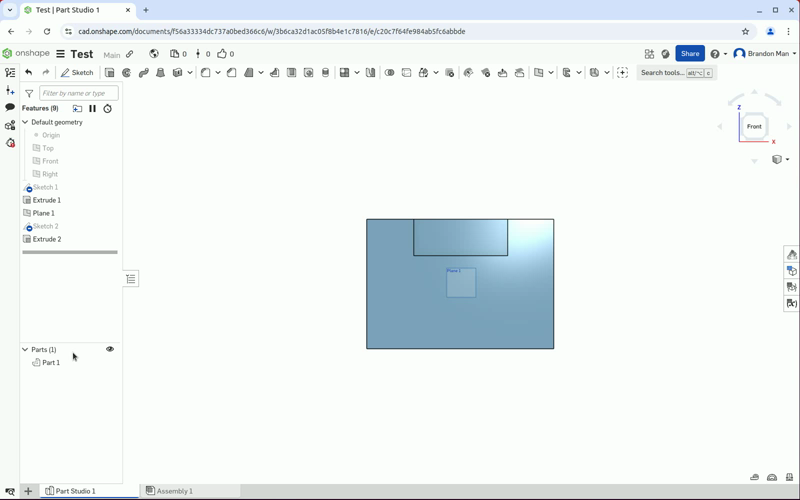
key(shift+p)
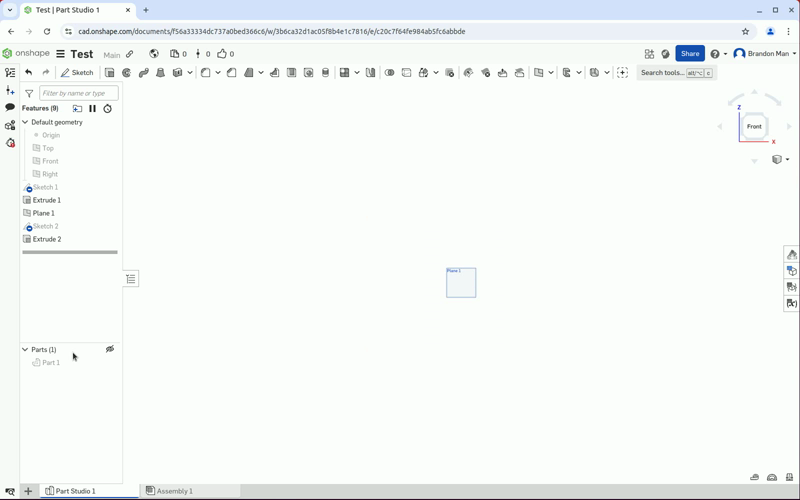
key(space)
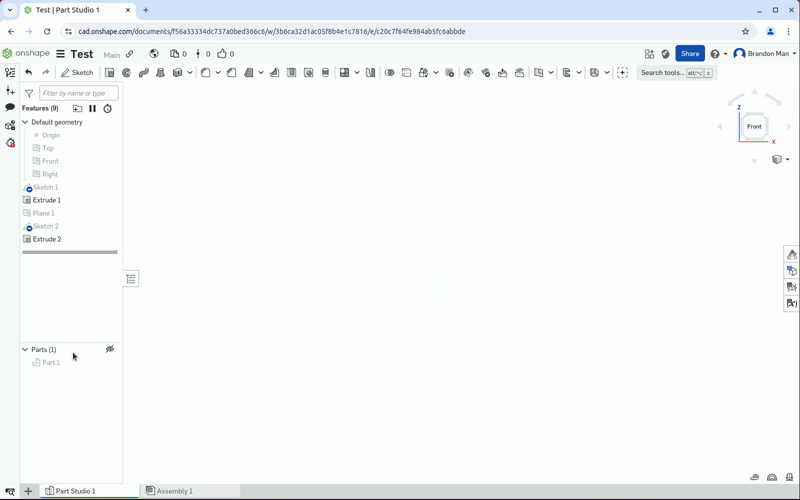
key_down(shift)
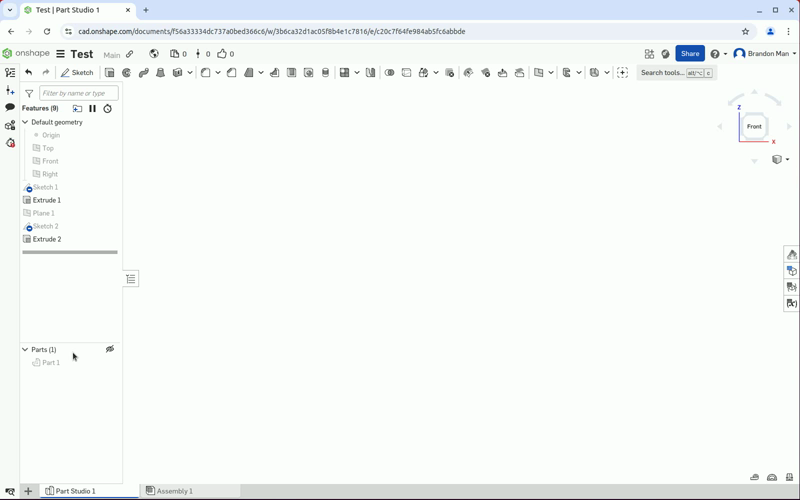
key(down)
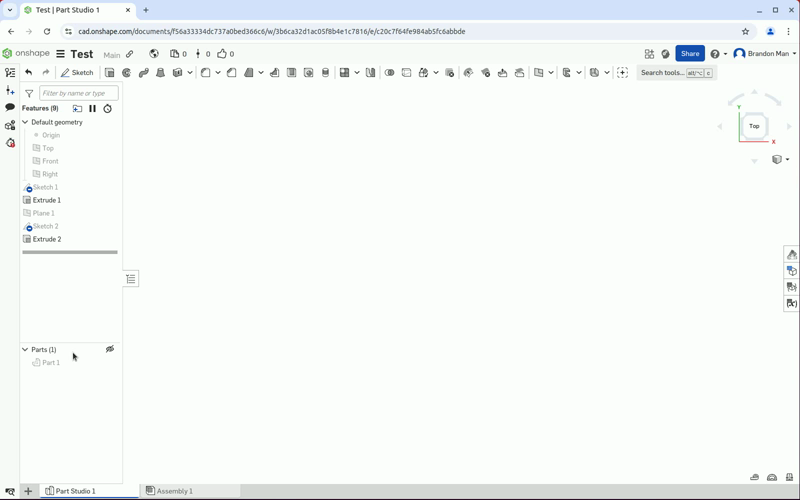
key_up(shift)
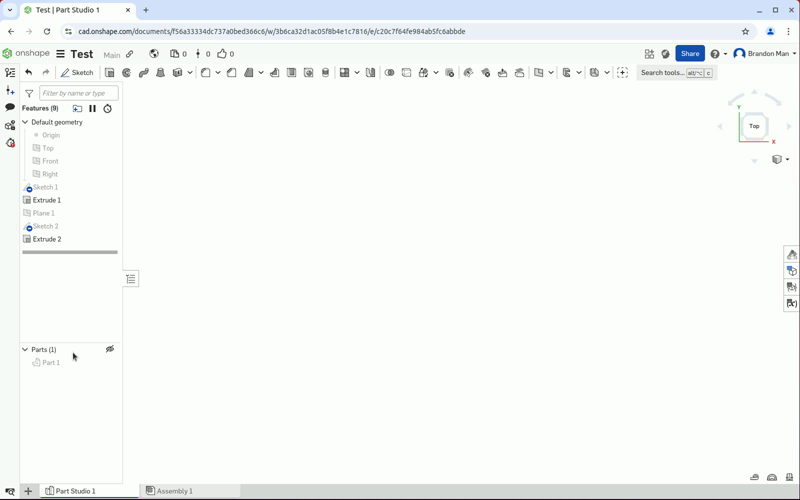
mouse_move(73, 352)
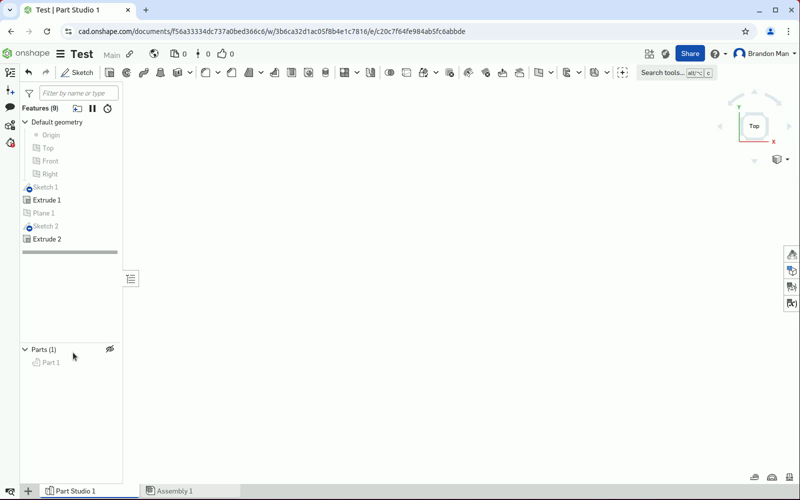
key(shift+y)
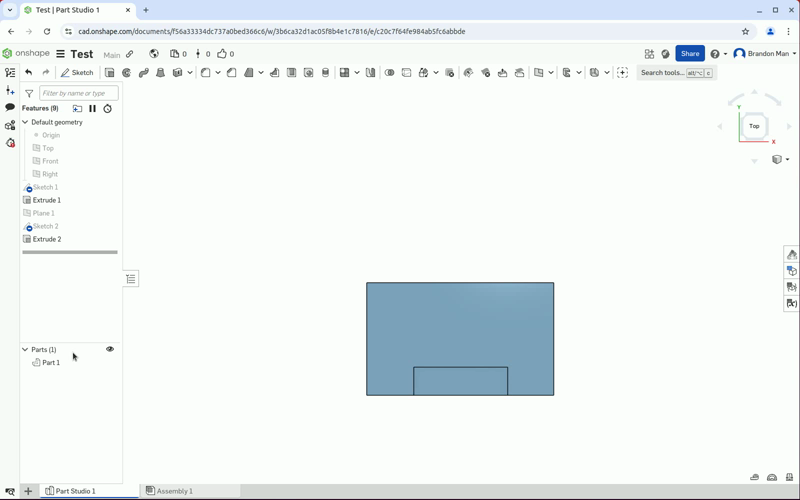
mouse_move(541, 75)
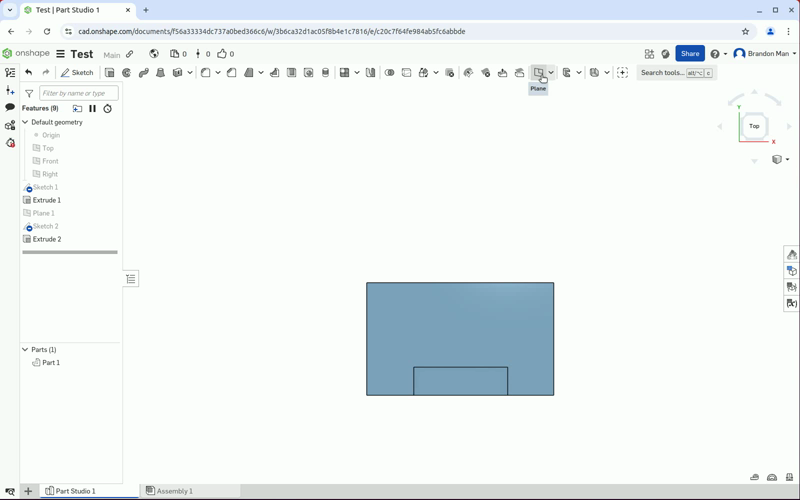
click(541, 75)
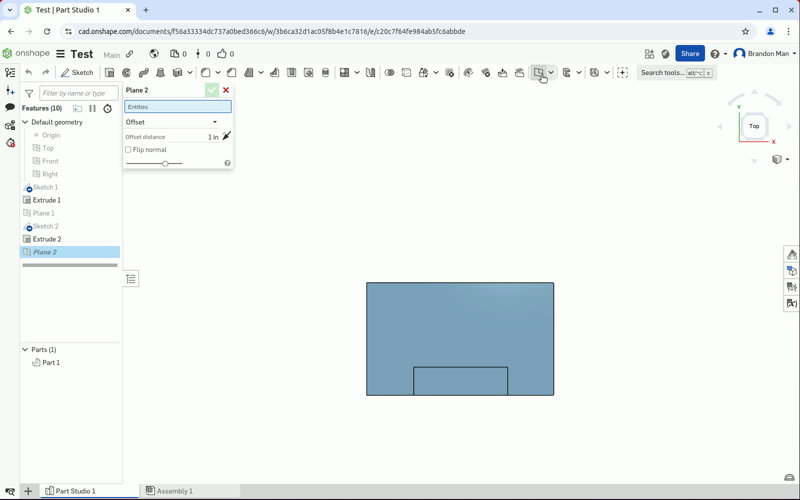
mouse_move(73, 150)
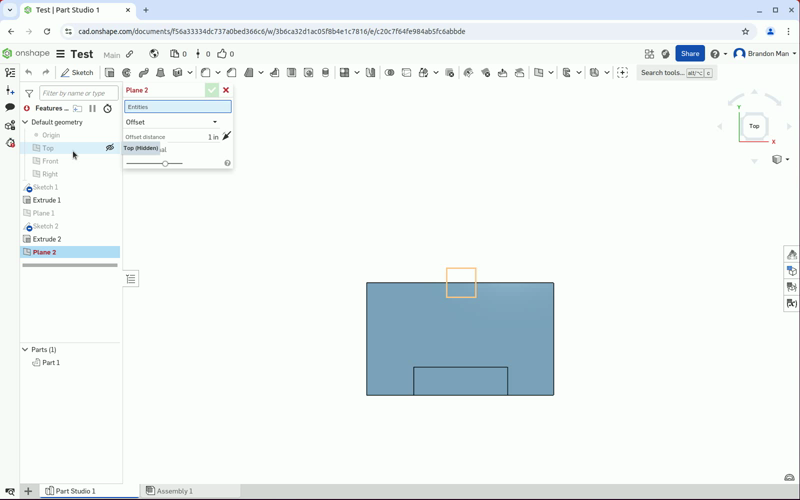
click(73, 150)
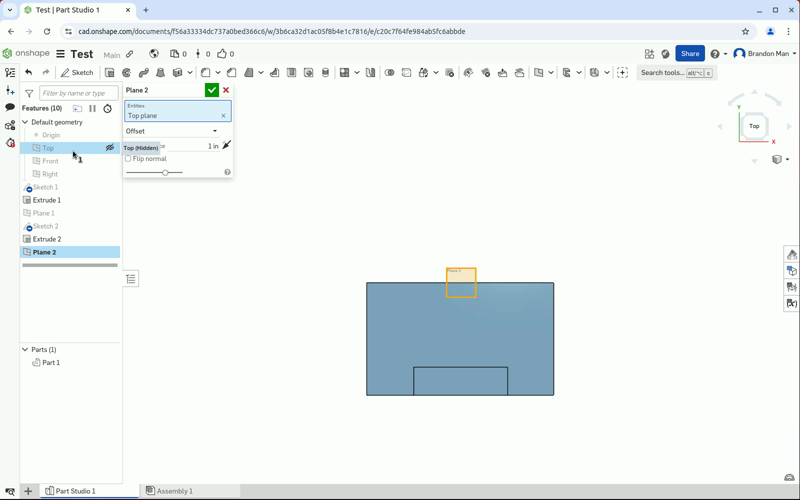
key(tab, 2)
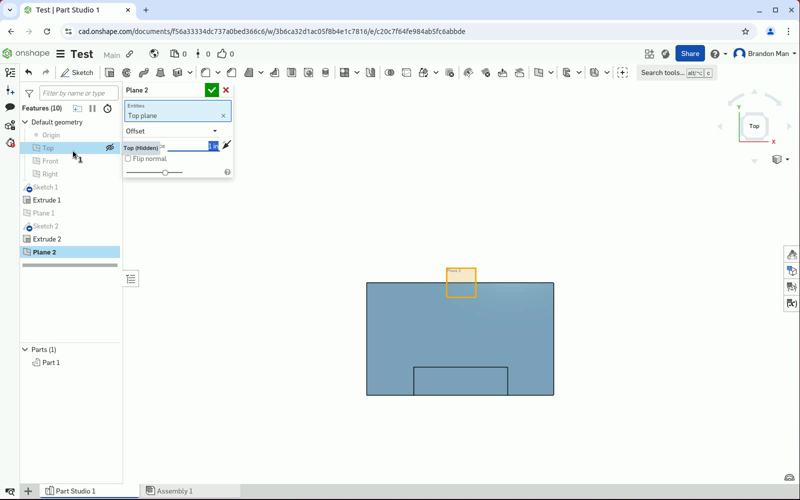
text(13.495)
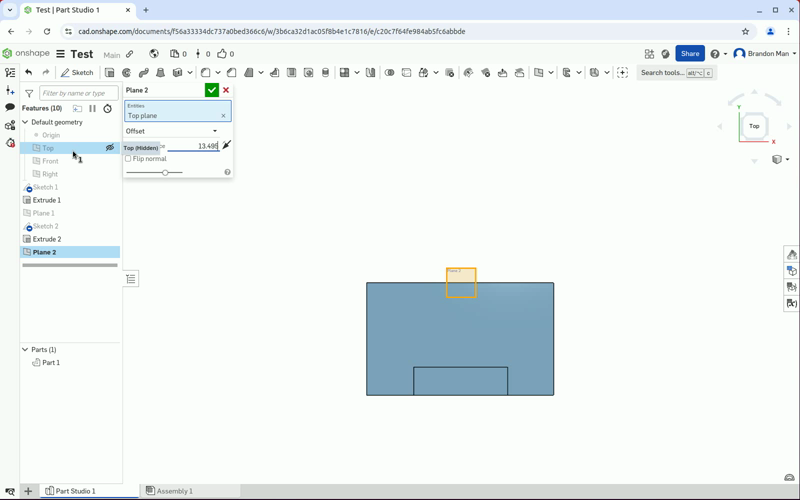
key(enter, 2)
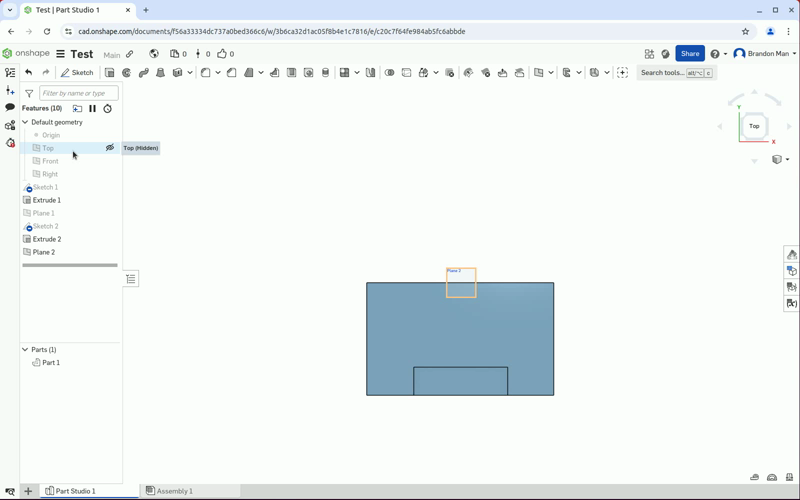
key(shift+s)
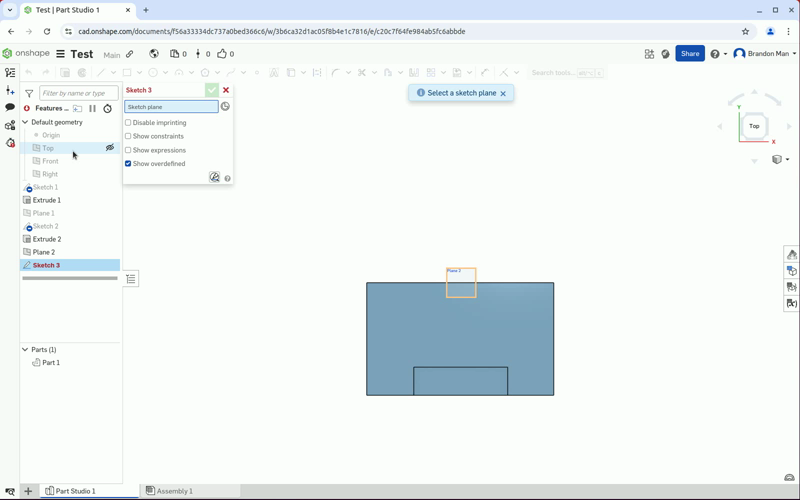
mouse_move(73, 254)
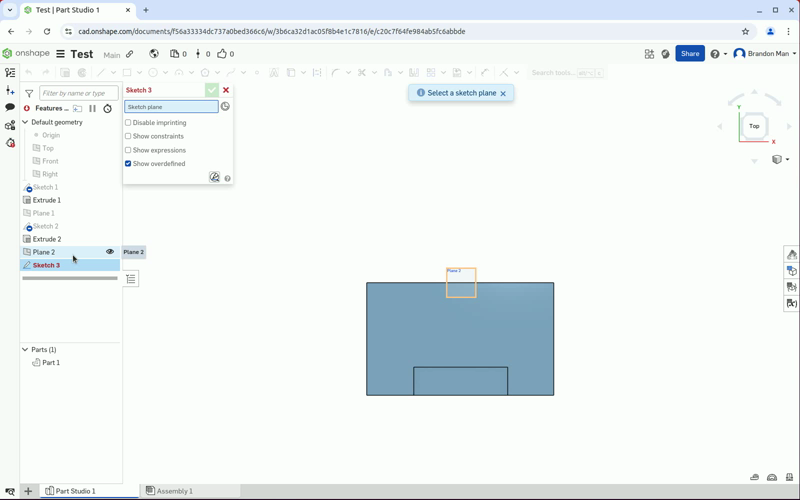
click(73, 254)
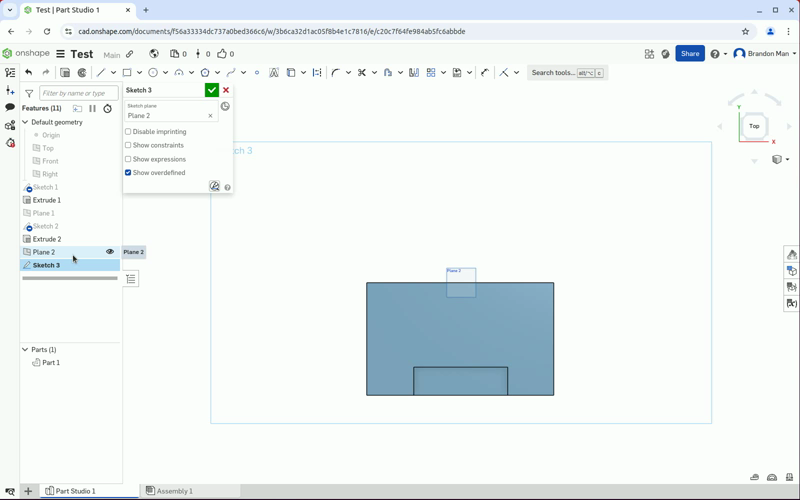
mouse_move(73, 352)
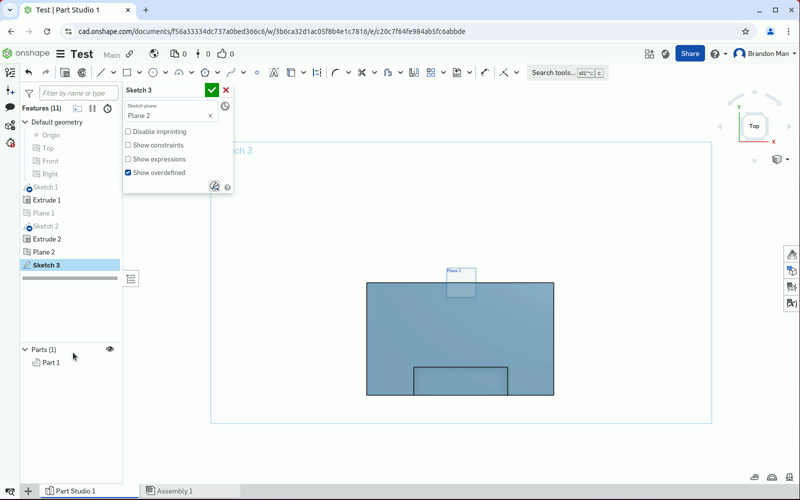
key(y)
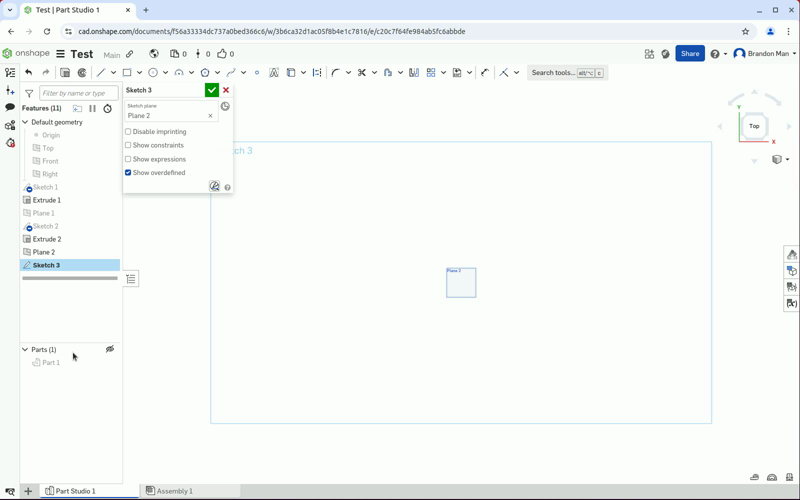
key(l)
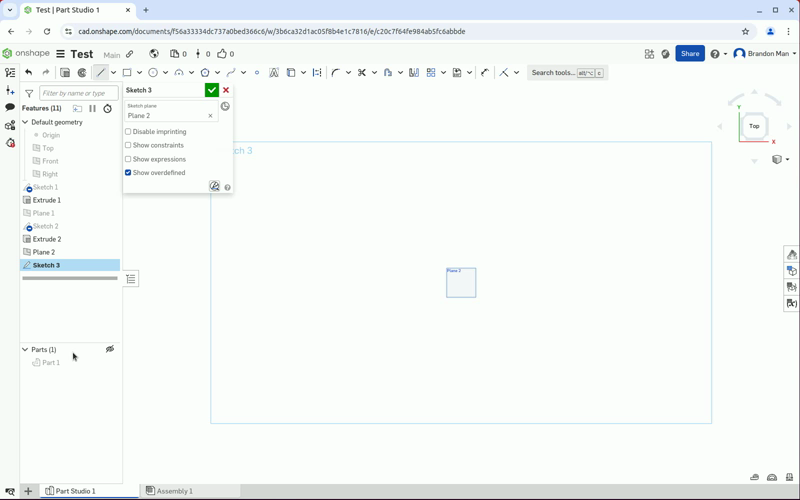
key_down(shift)
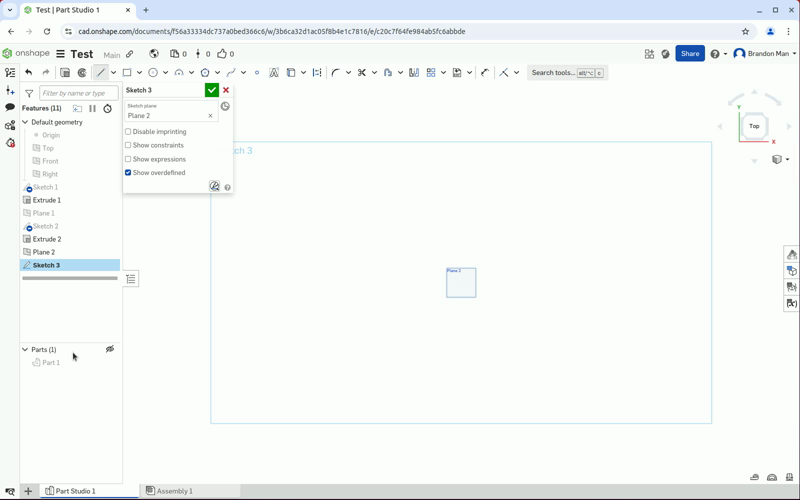
mouse_move(366, 367)
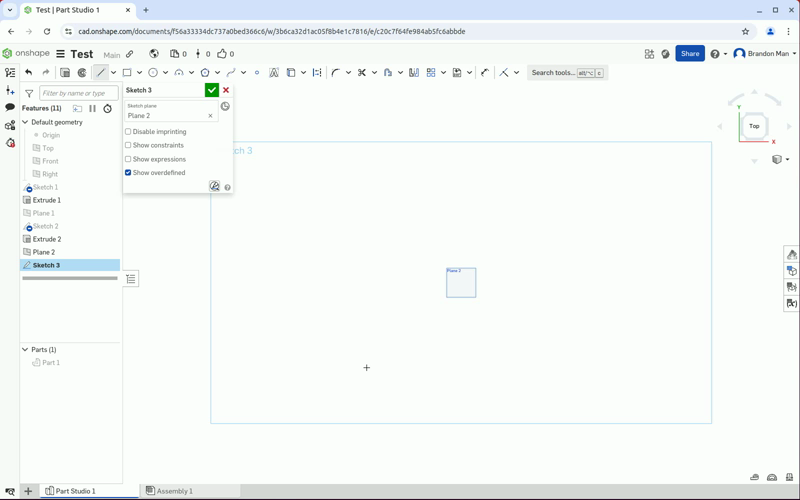
click(366, 367)
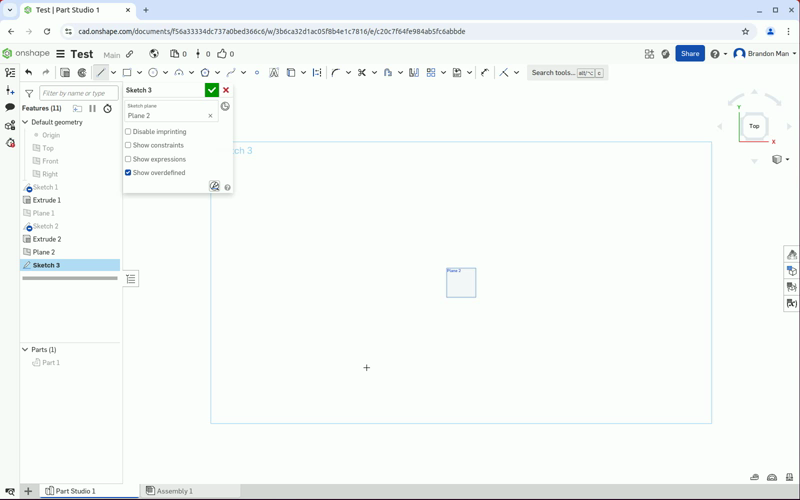
key_up(shift)
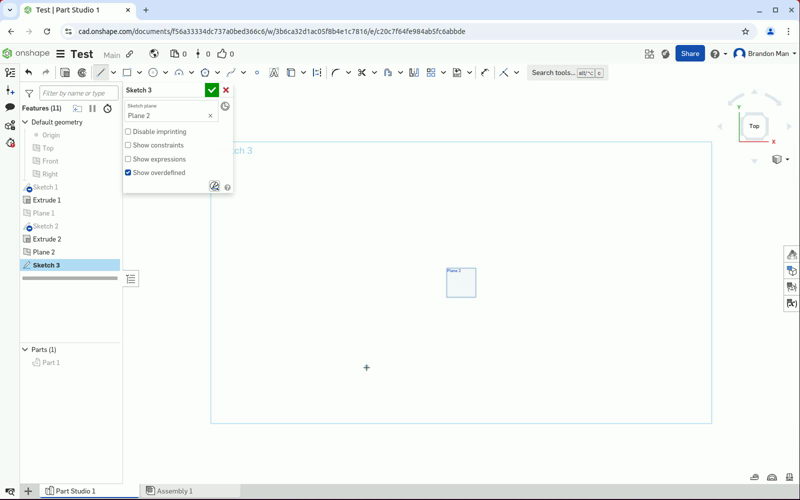
key_down(shift)
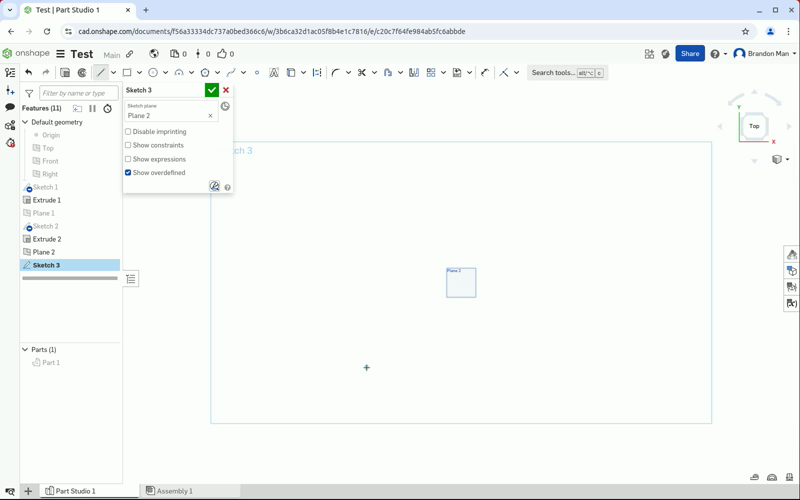
mouse_move(396, 367)
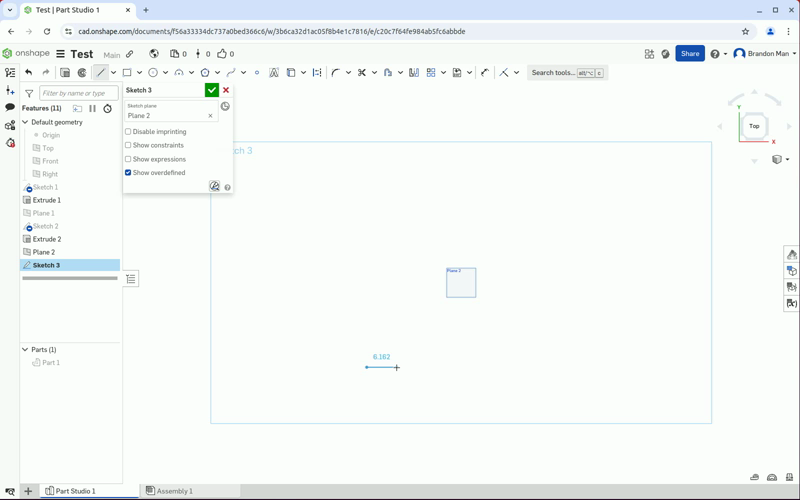
mouse_move(414, 367)
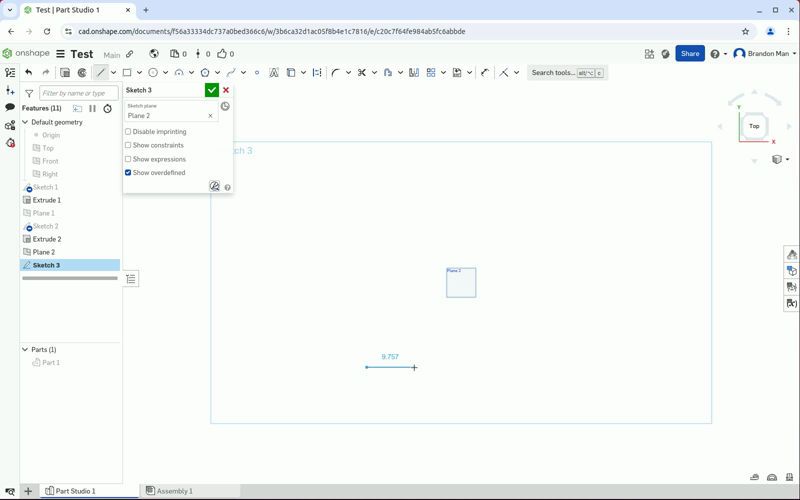
click(414, 367)
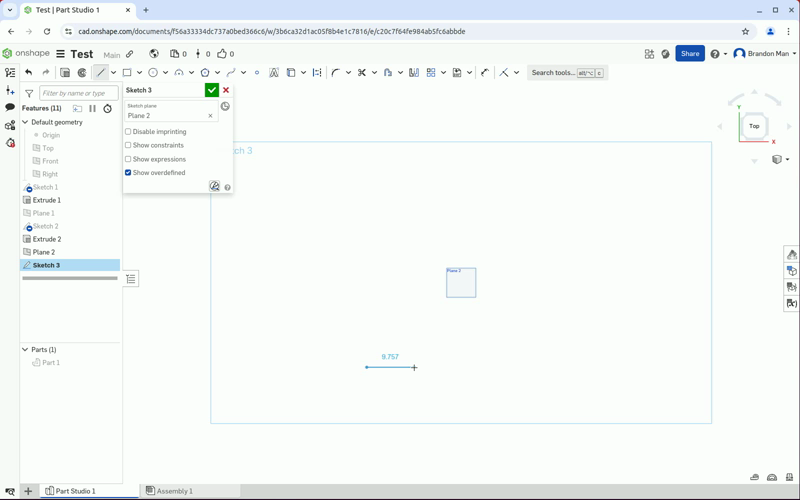
key_up(shift)
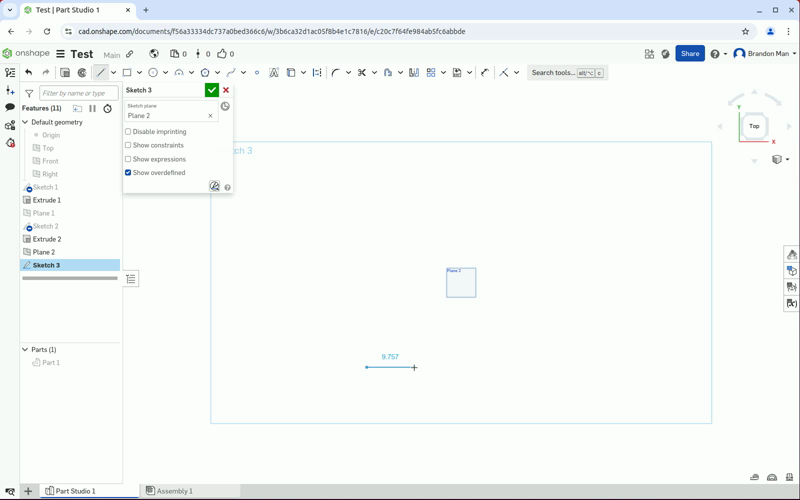
key_down(shift)
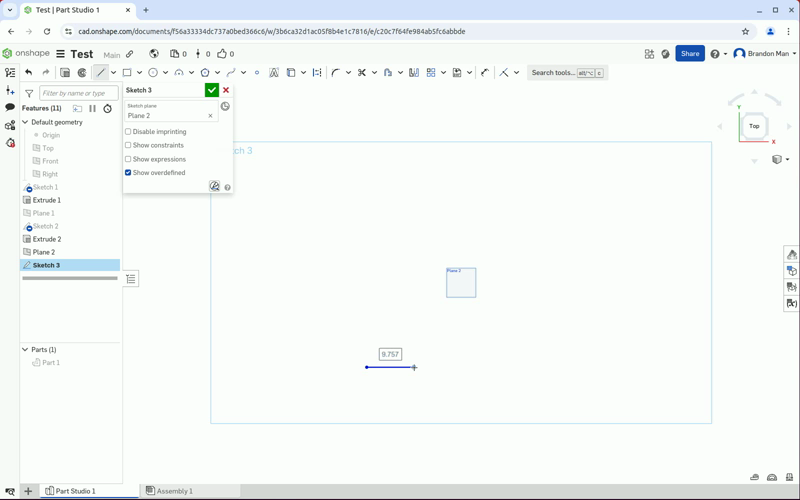
mouse_move(506, 367)
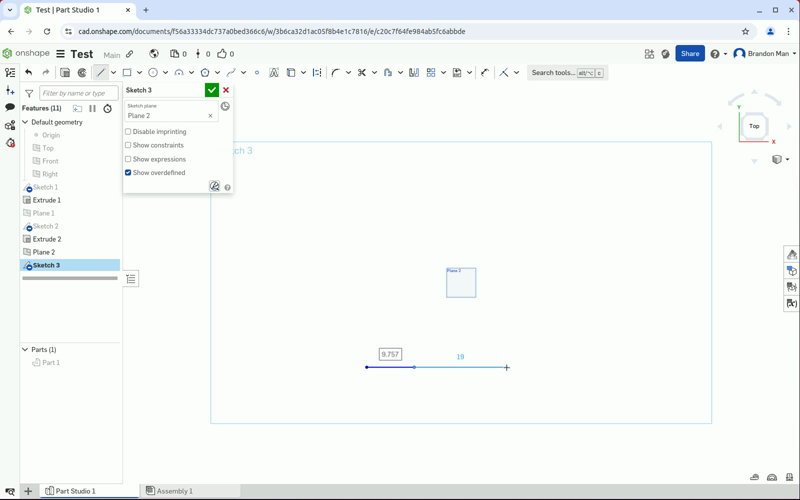
click(506, 367)
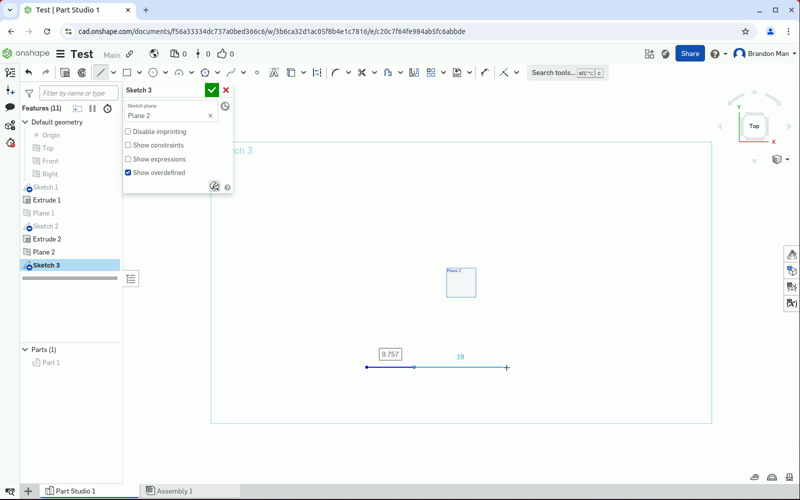
key_up(shift)
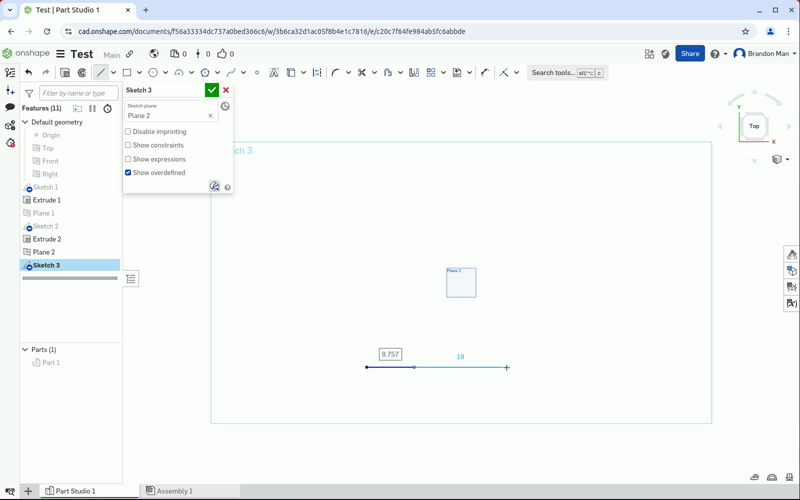
key_down(shift)
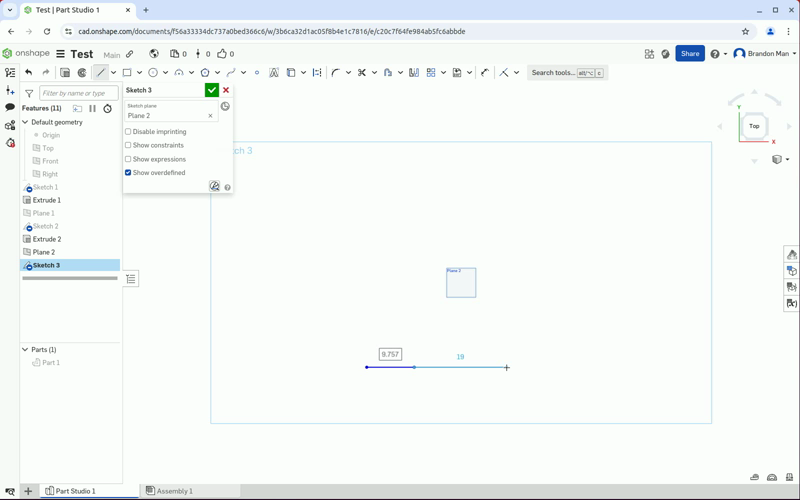
mouse_move(536, 367)
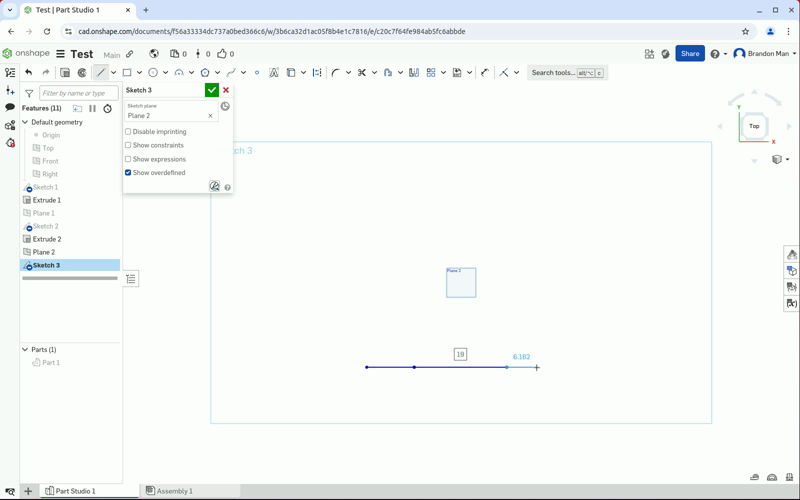
mouse_move(553, 367)
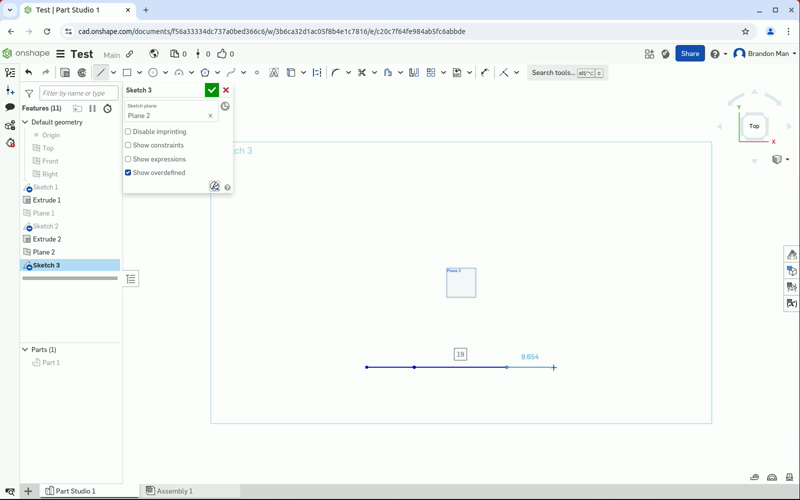
click(553, 367)
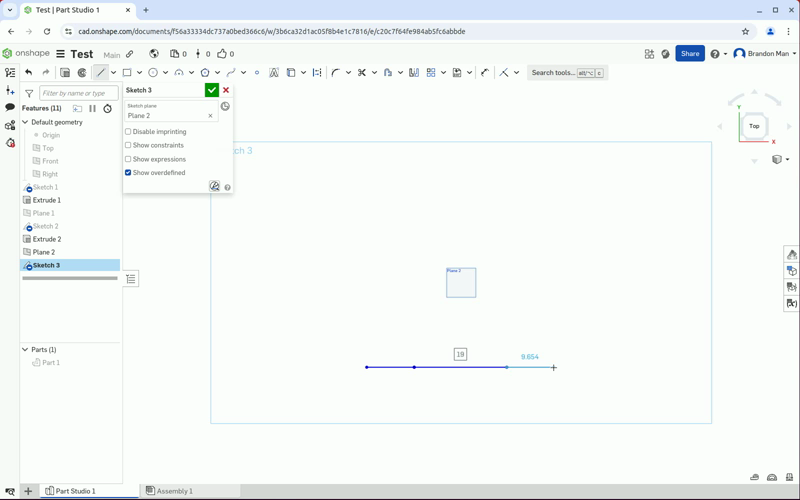
key_up(shift)
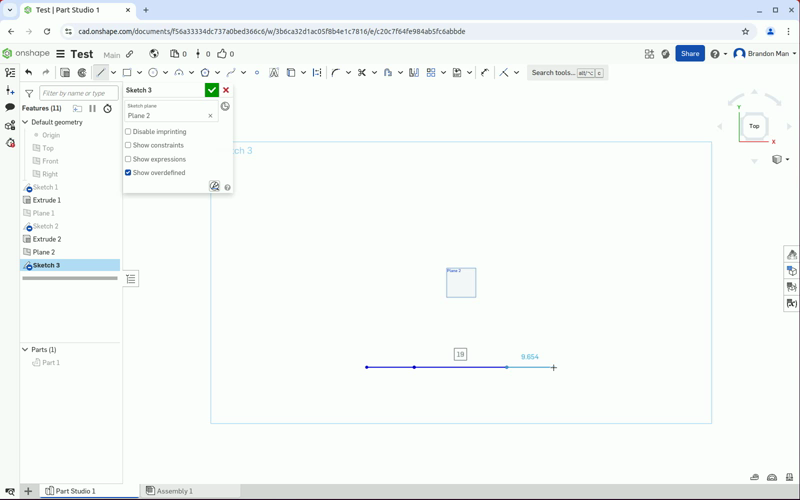
key_down(shift)
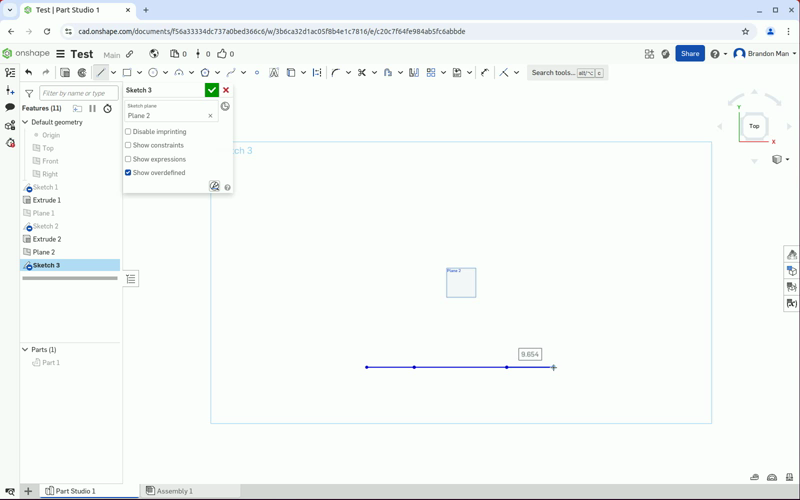
mouse_move(583, 367)
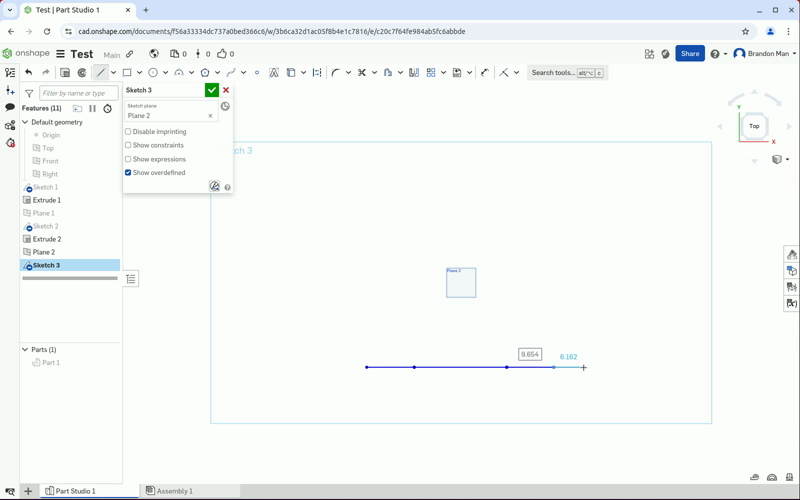
mouse_move(553, 312)
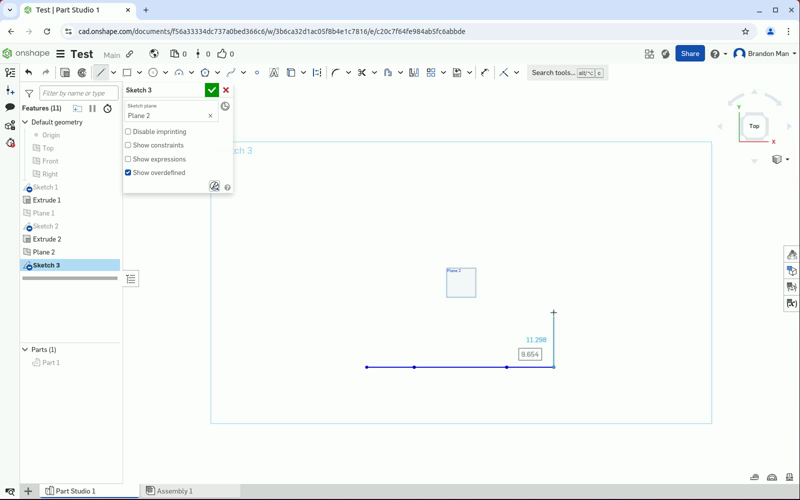
click(553, 312)
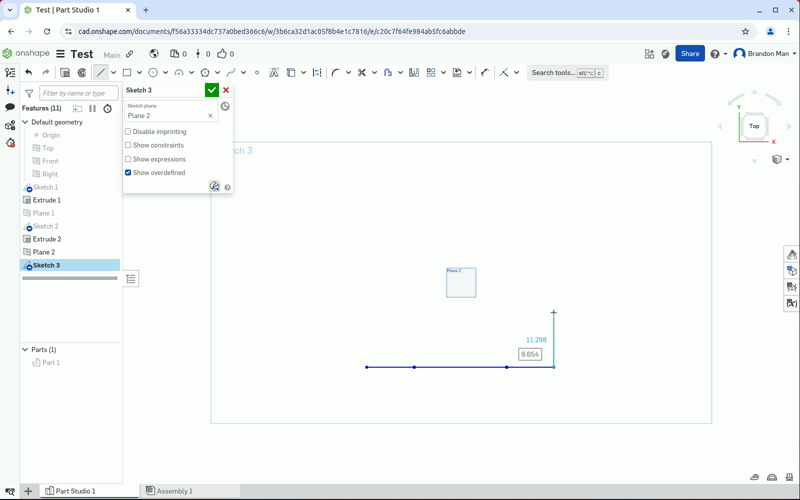
key_up(shift)
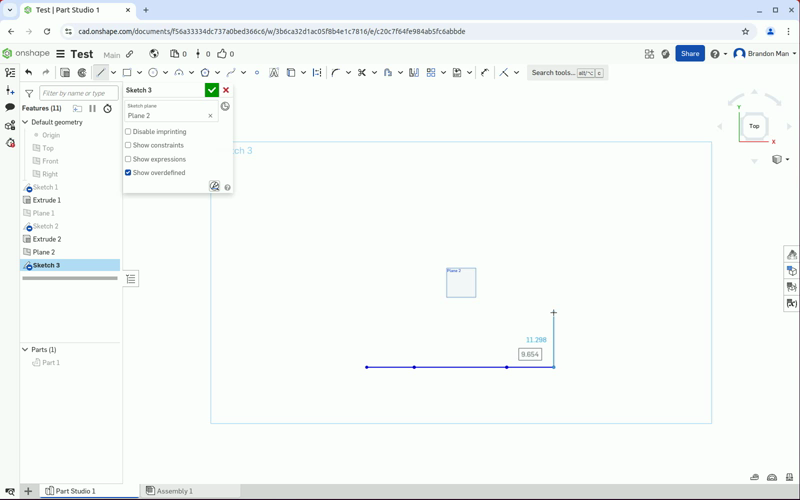
key_down(shift)
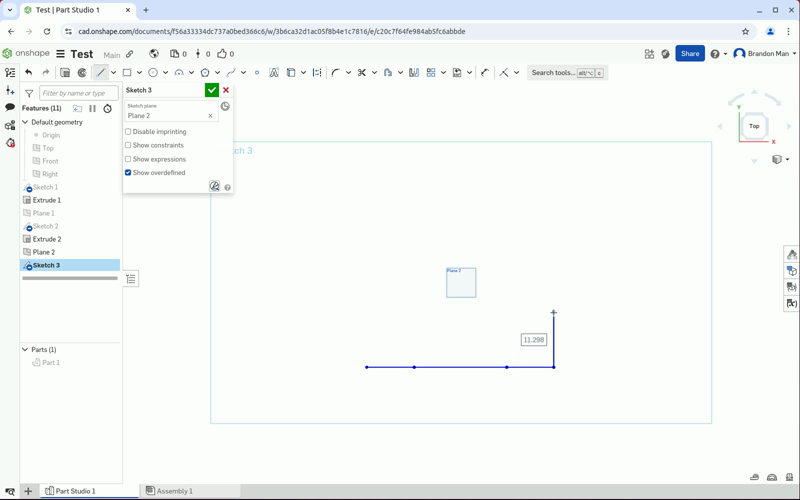
mouse_move(366, 312)
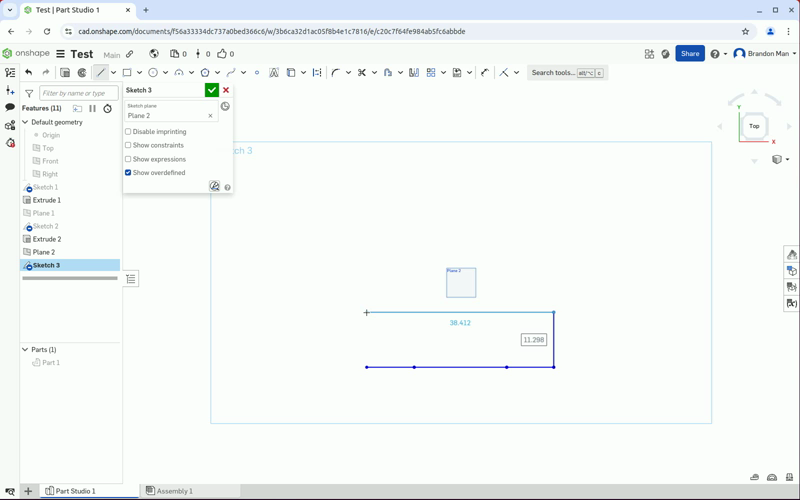
click(366, 312)
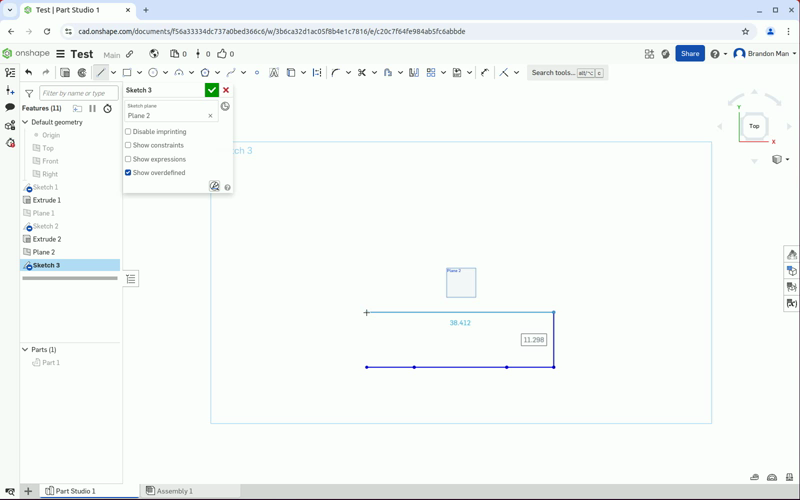
key_up(shift)
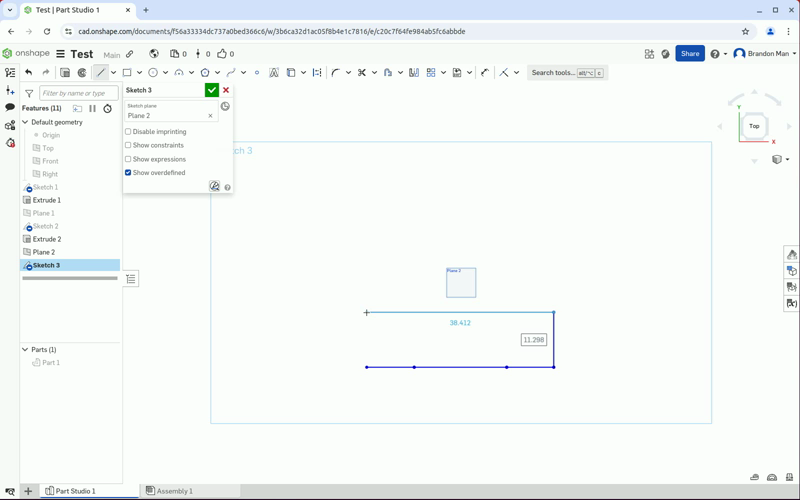
mouse_move(396, 312)
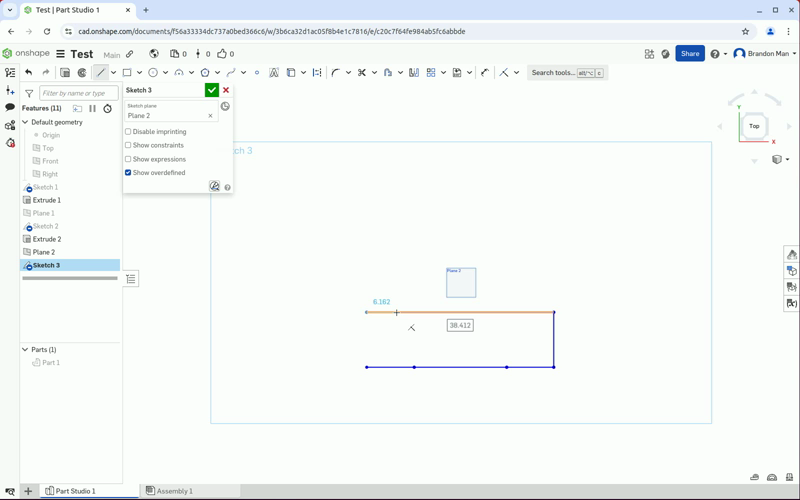
key_down(shift)
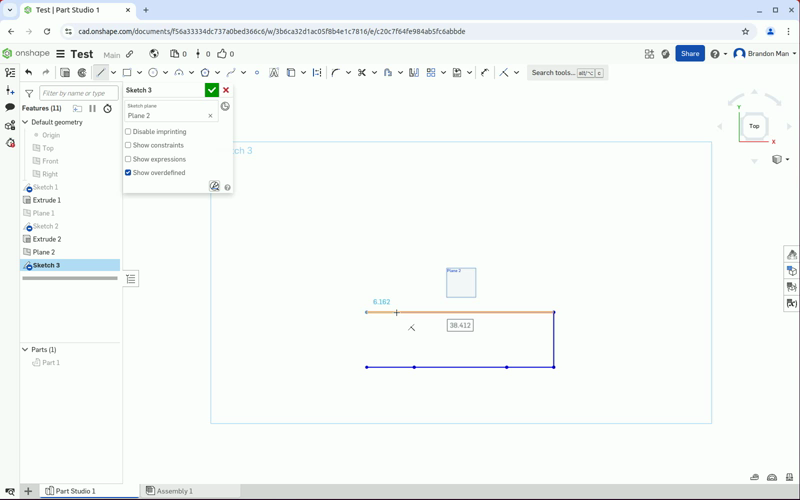
mouse_move(366, 367)
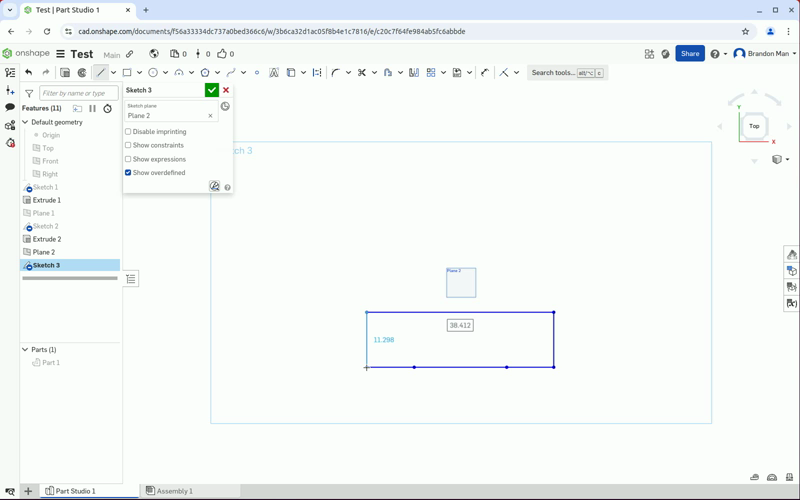
key_up(shift)
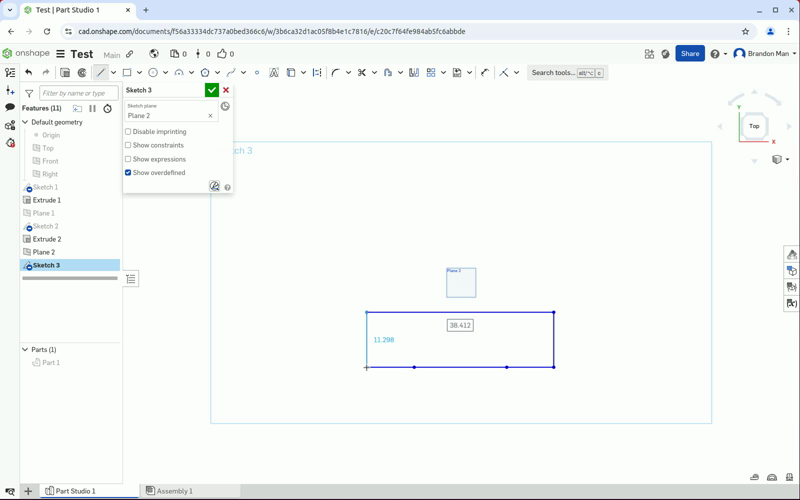
click(366, 367)
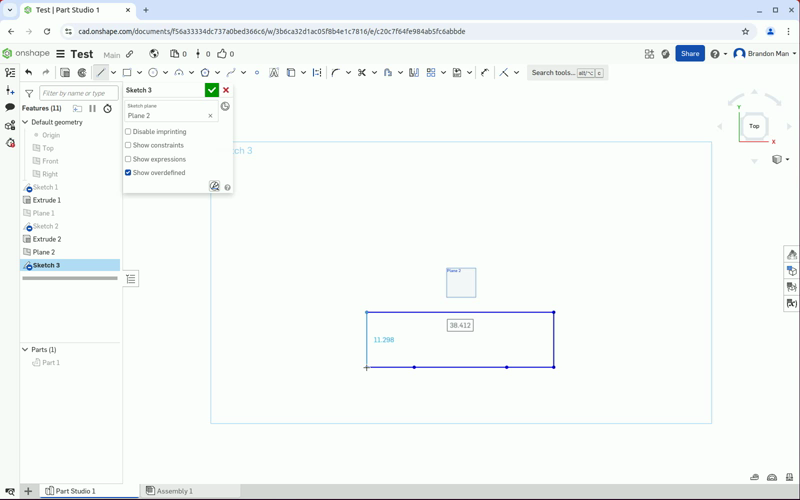
key(esc)
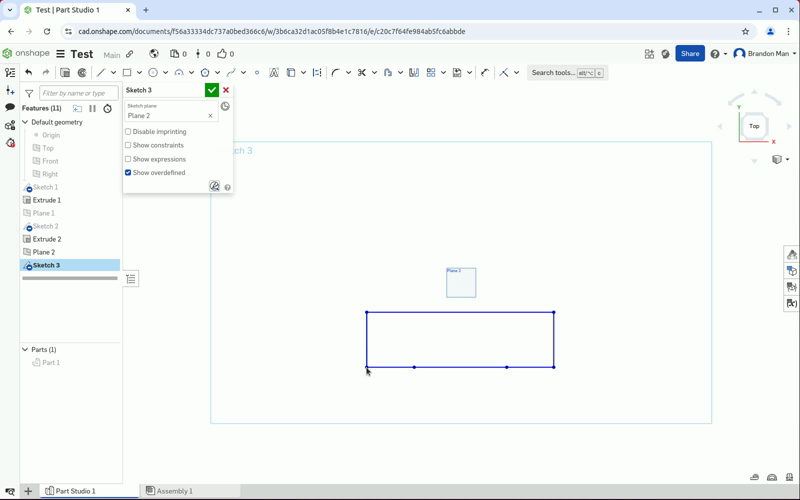
mouse_move(510, 333)
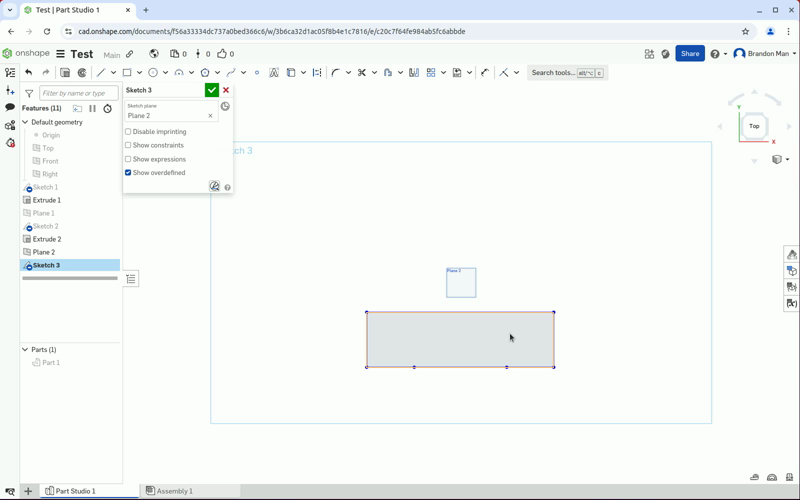
click(510, 333)
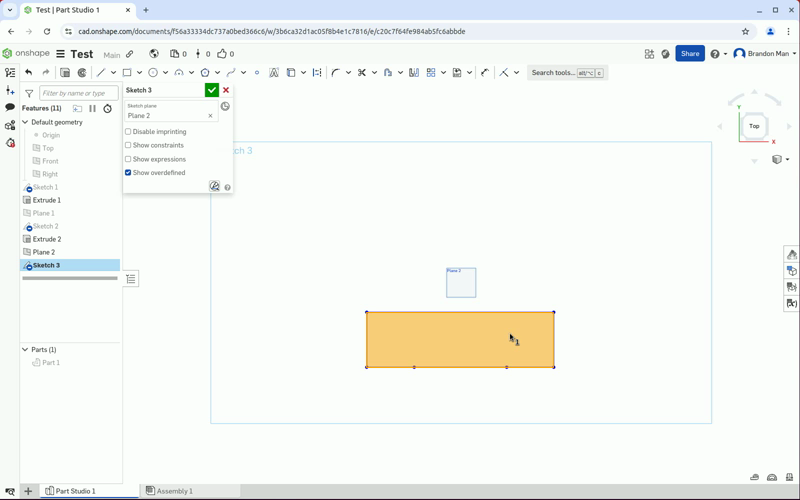
mouse_move(73, 352)
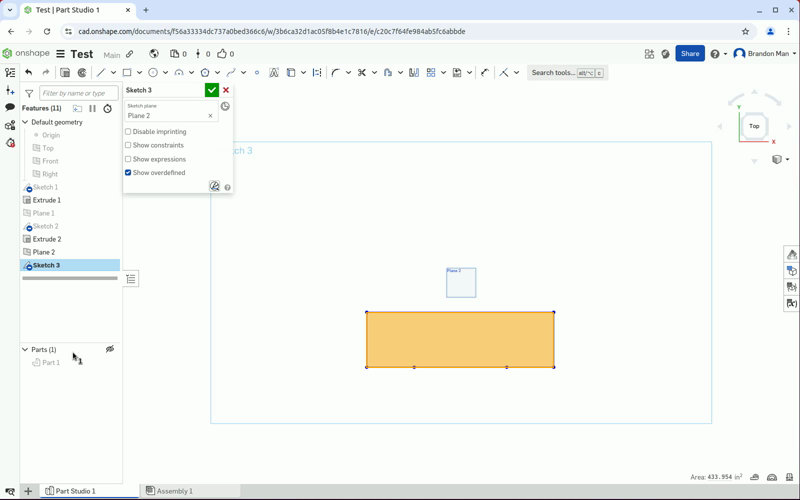
key(shift+y)
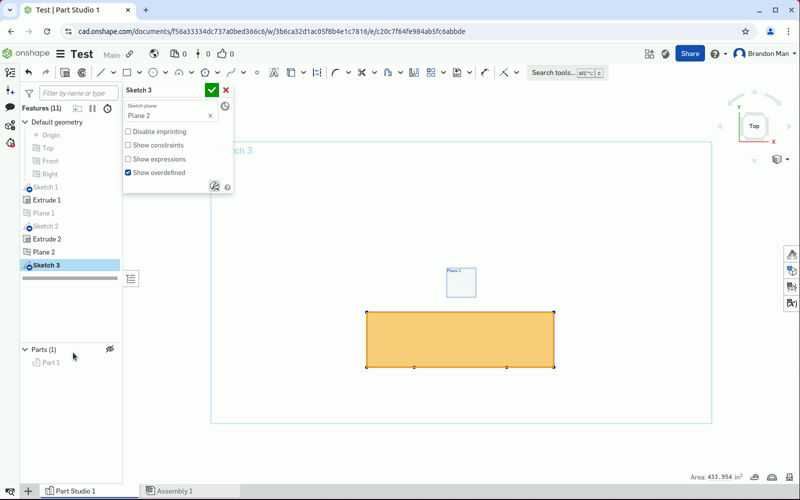
key(shift+e)
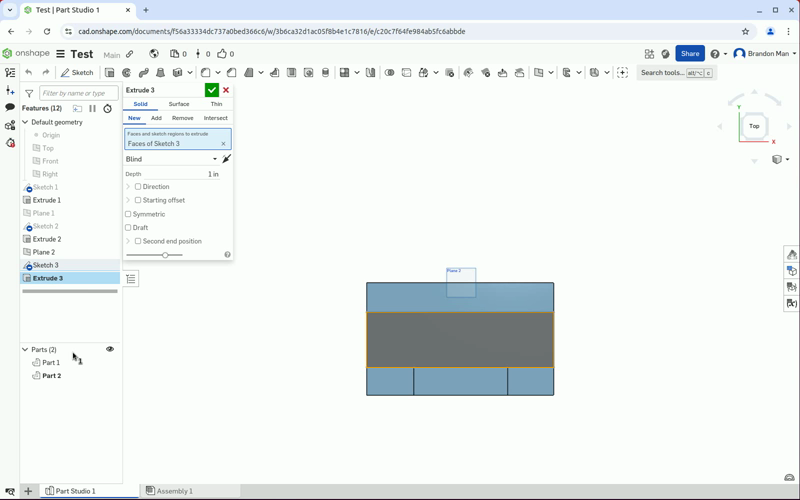
mouse_move(143, 106)
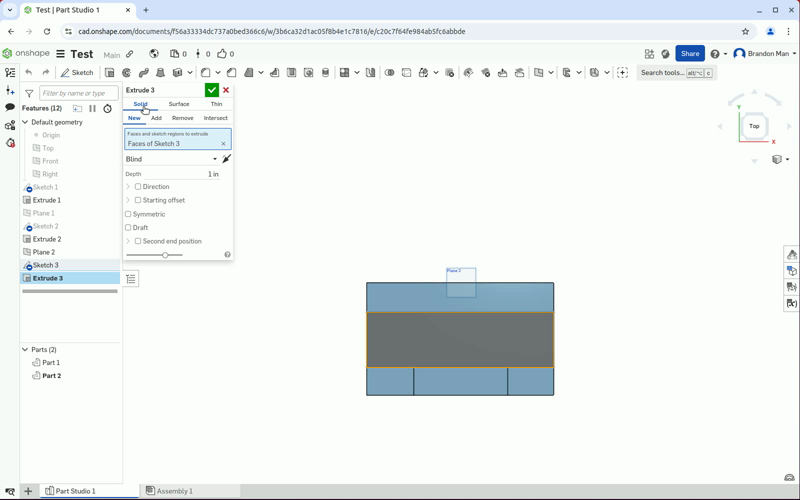
click(143, 106)
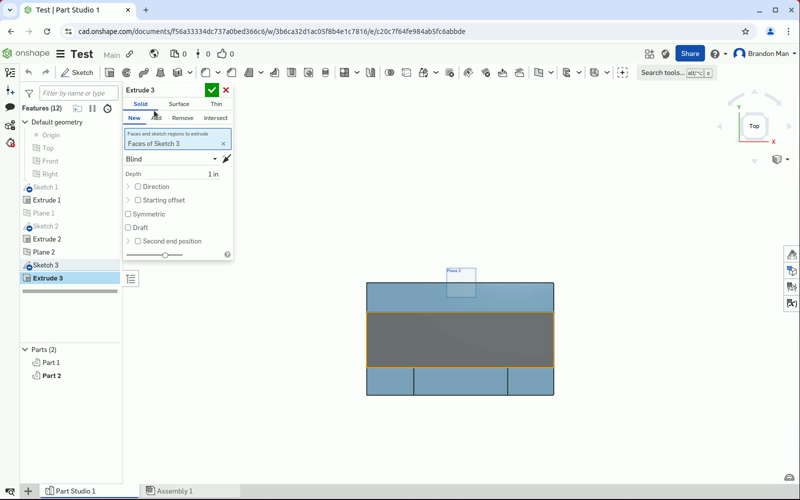
mouse_move(186, 120)
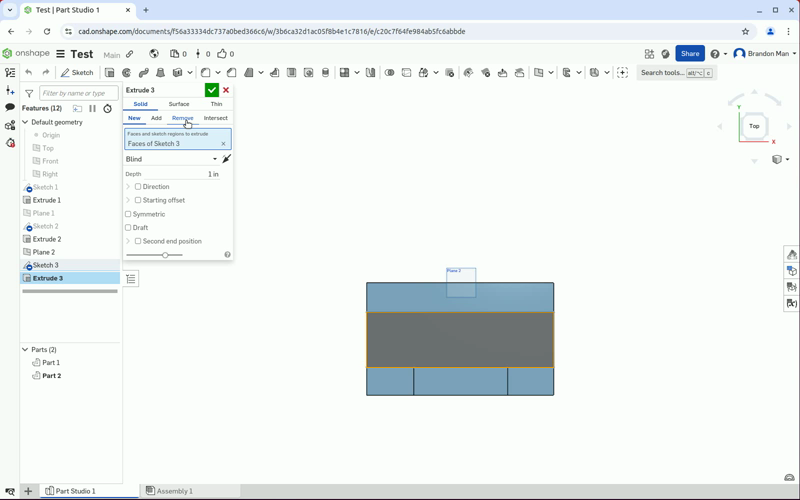
click(186, 120)
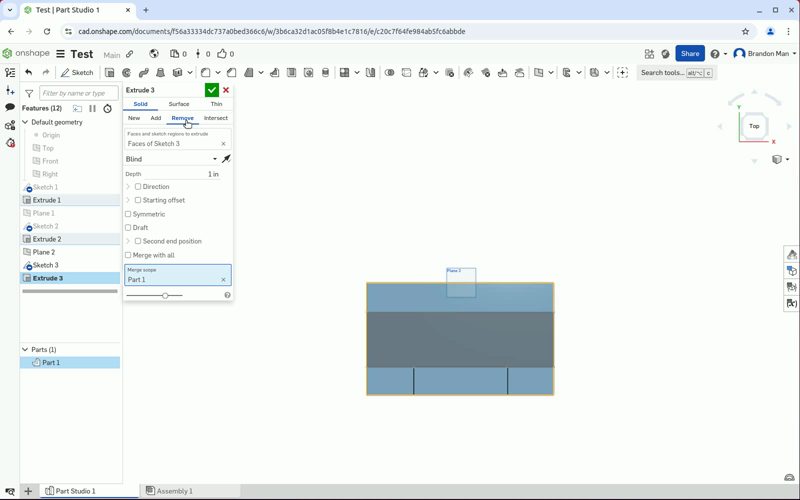
key(tab, 4)
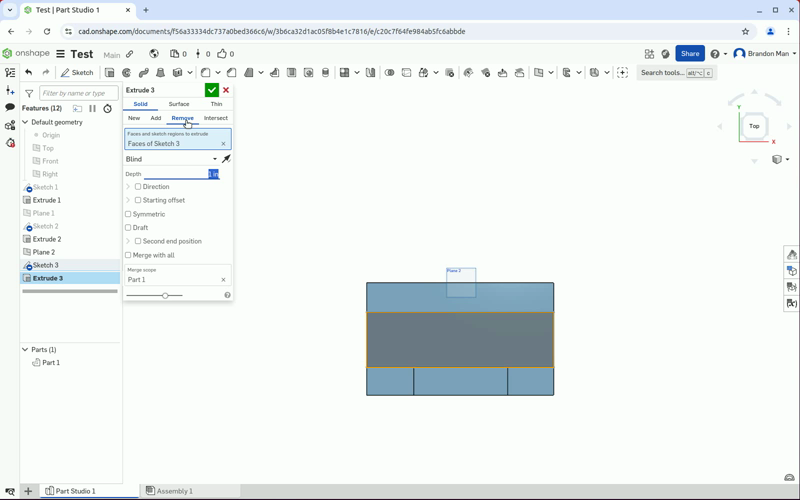
text(11.554)
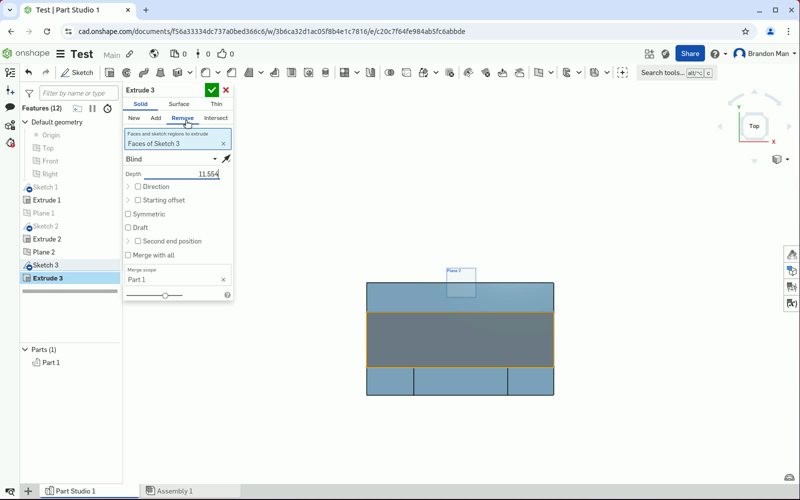
key(tab, 6)
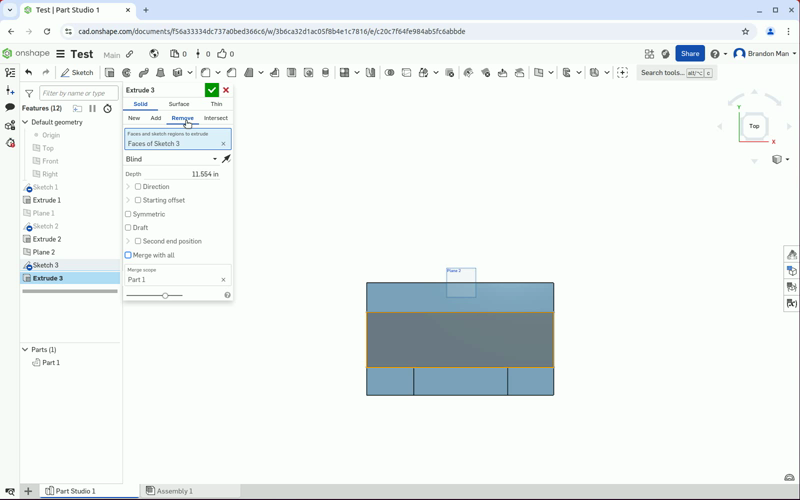
key(space)
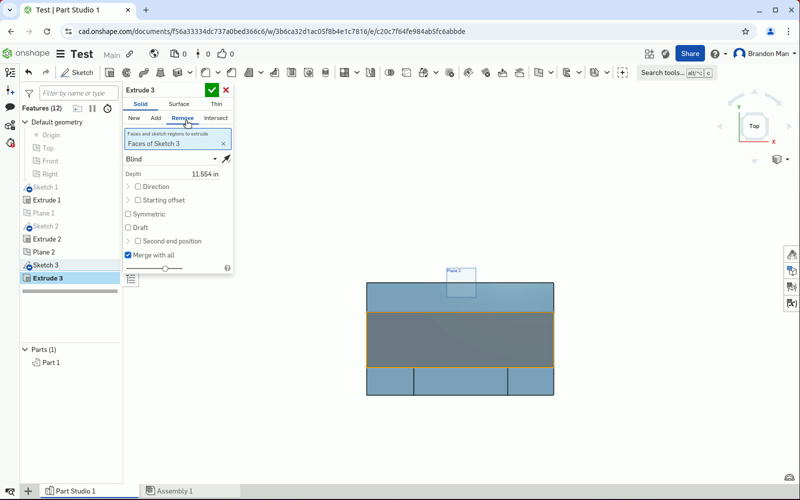
key(enter)
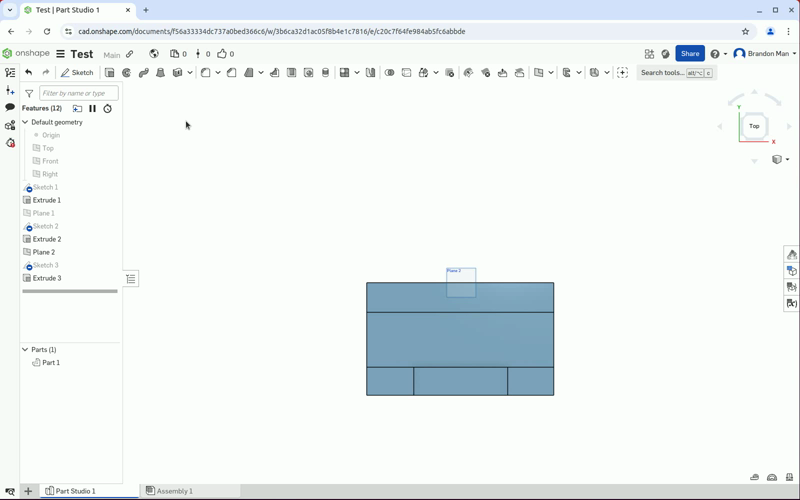
key(shift+h)
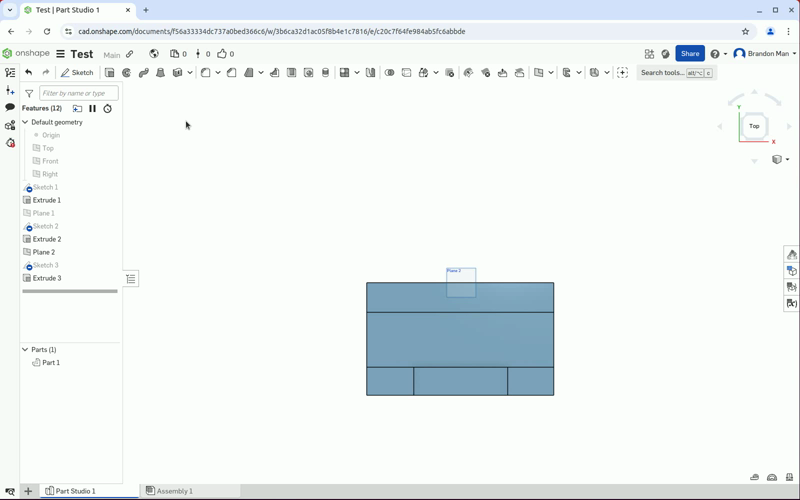
key(shift+h)
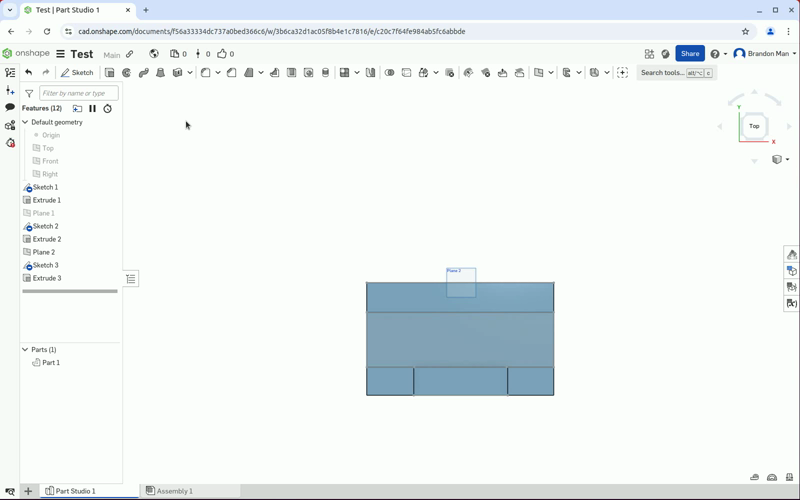
key(shift+7)
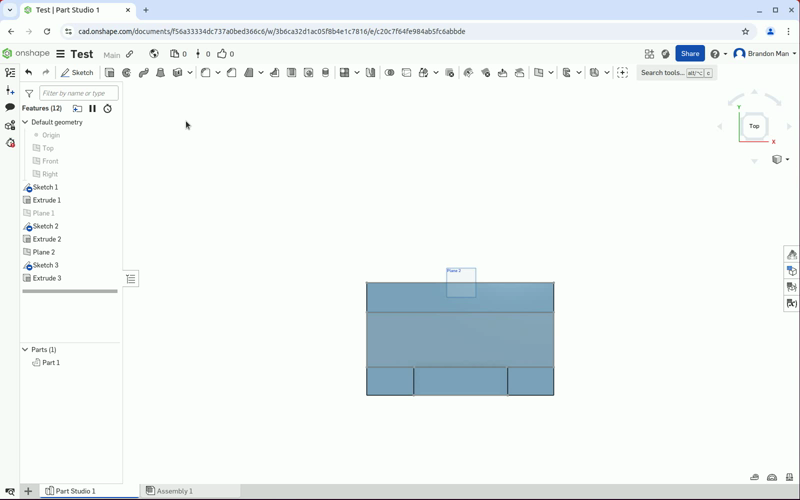
key(up, 3)
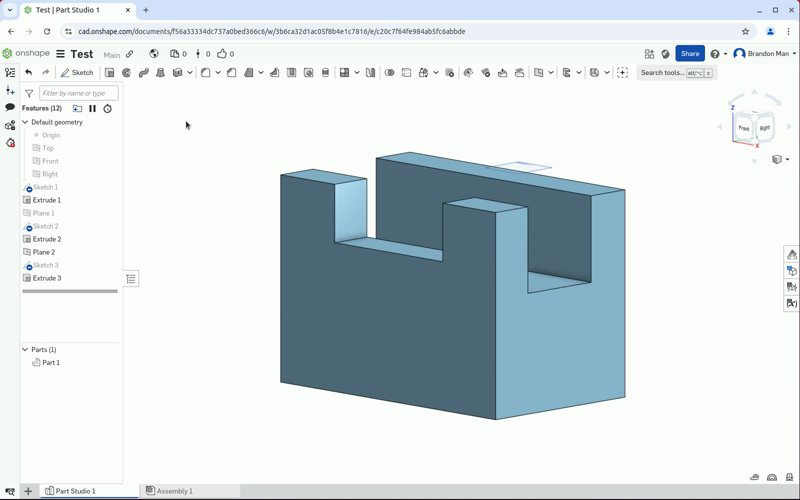
key(left, 3)
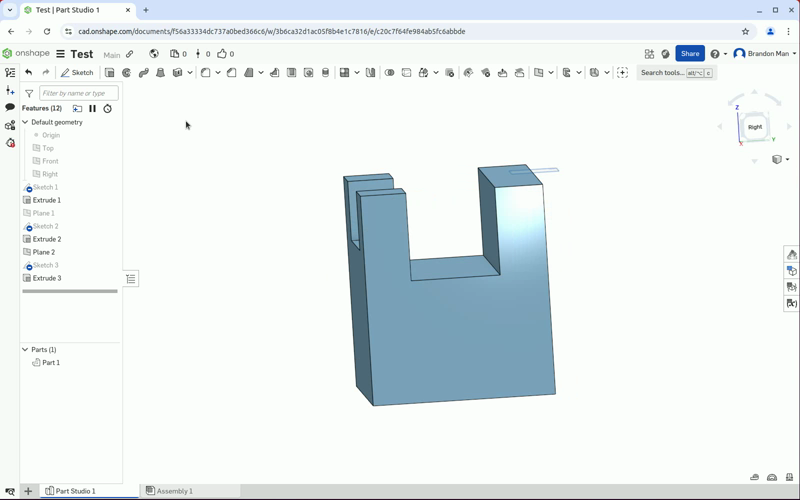
key(right, 3)
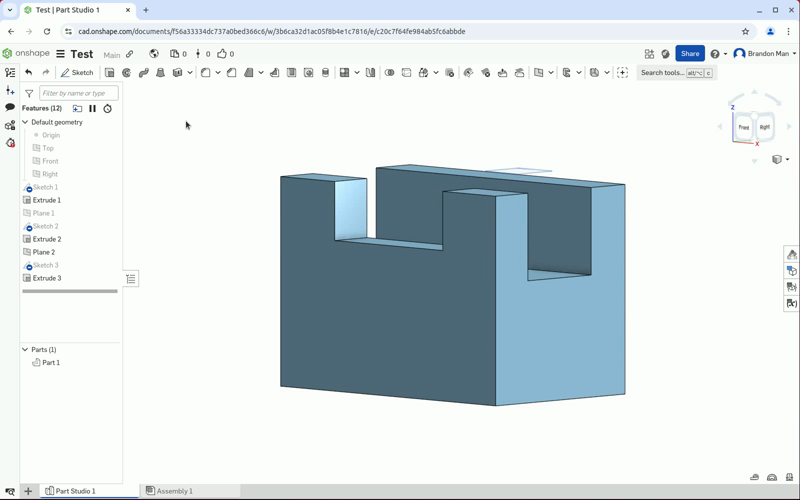
key(down, 3)
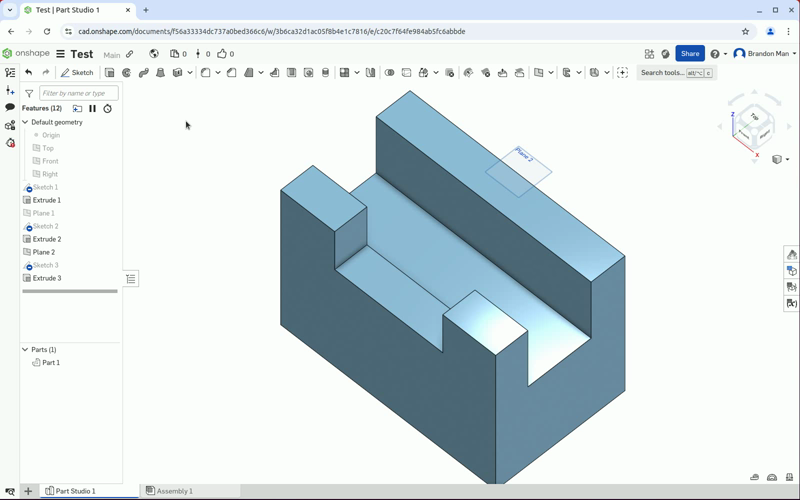
mouse_move(73, 189)
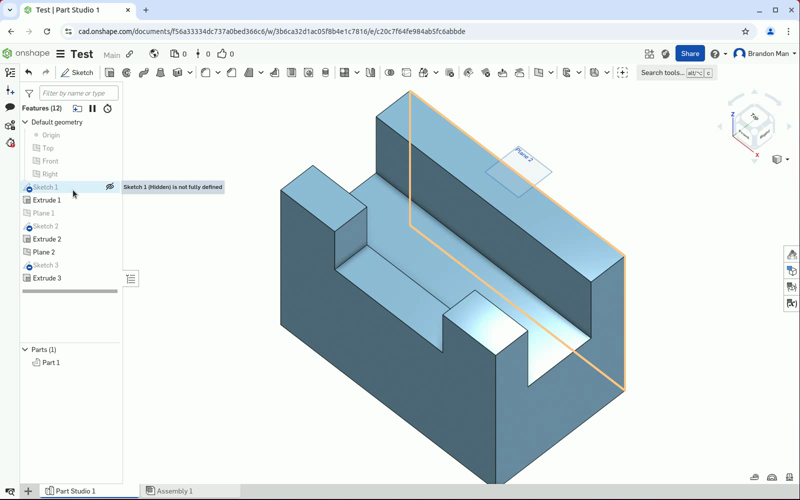
click(73, 189)